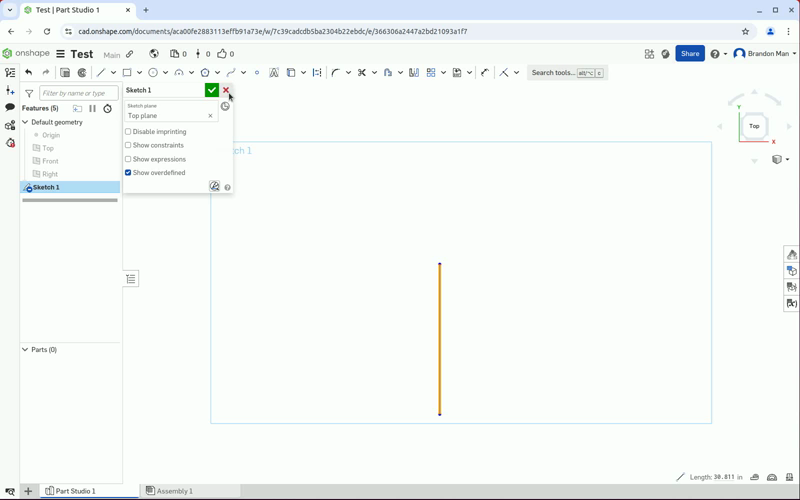
key(shift+h)
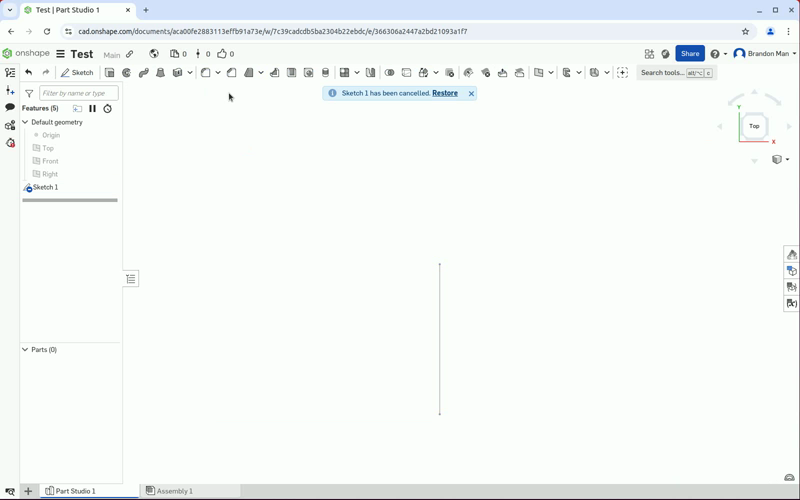
key(shift+s)
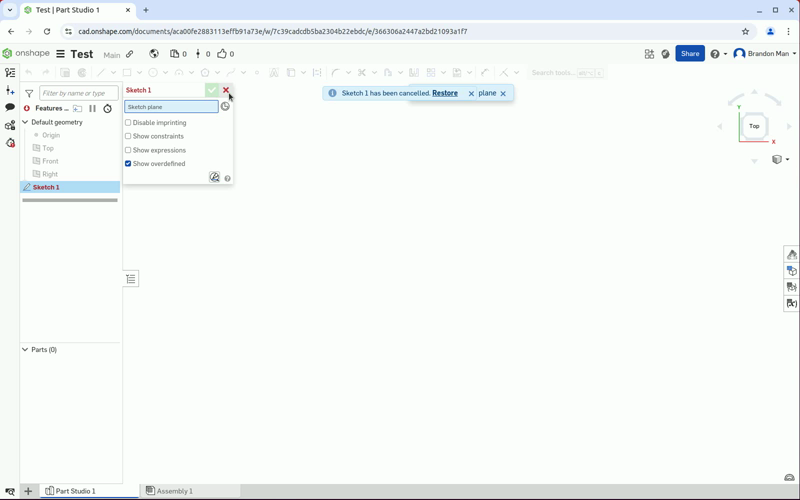
mouse_move(73, 150)
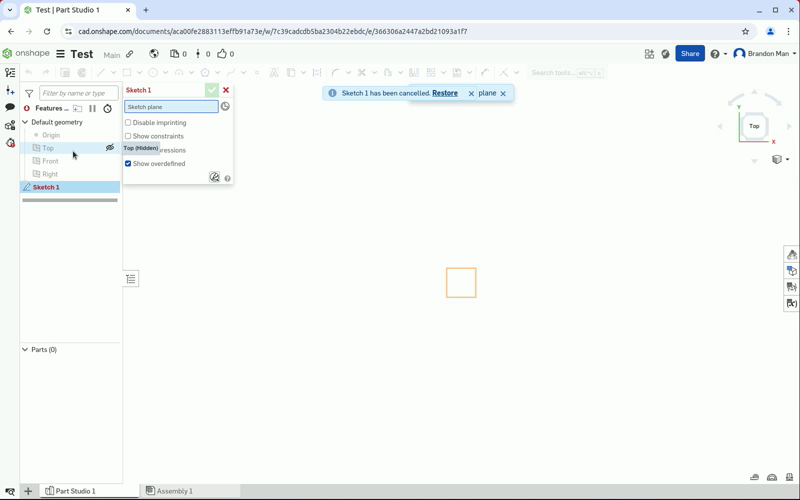
click(73, 150)
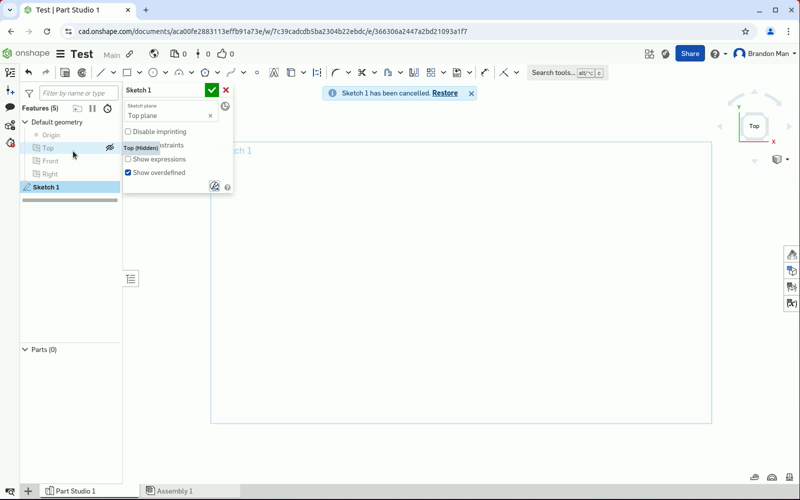
mouse_move(73, 352)
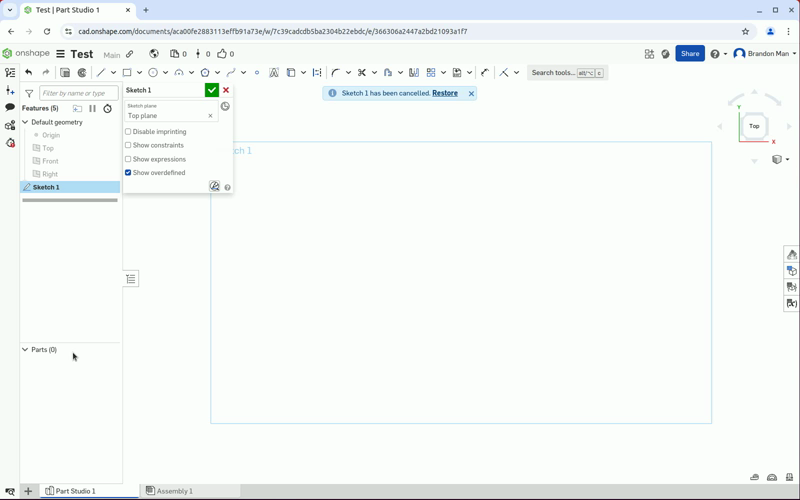
key(y)
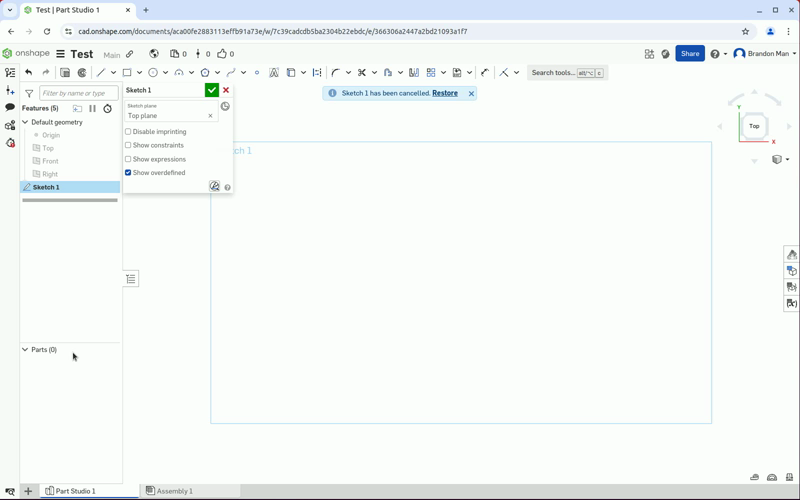
key(l)
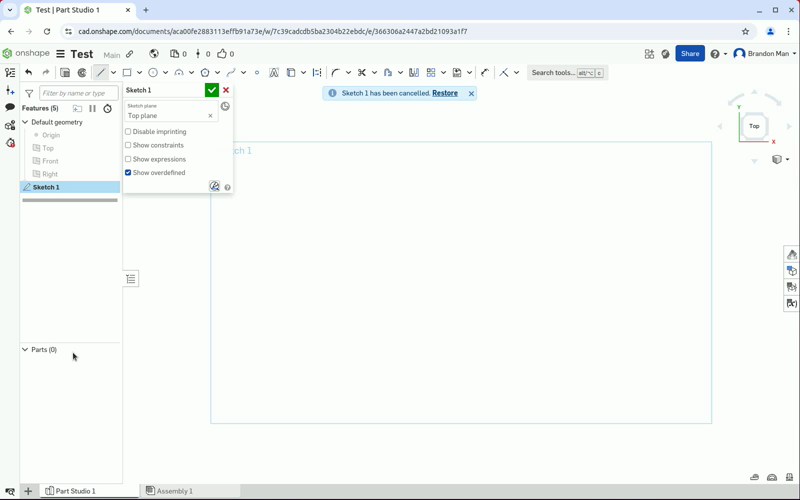
key_down(shift)
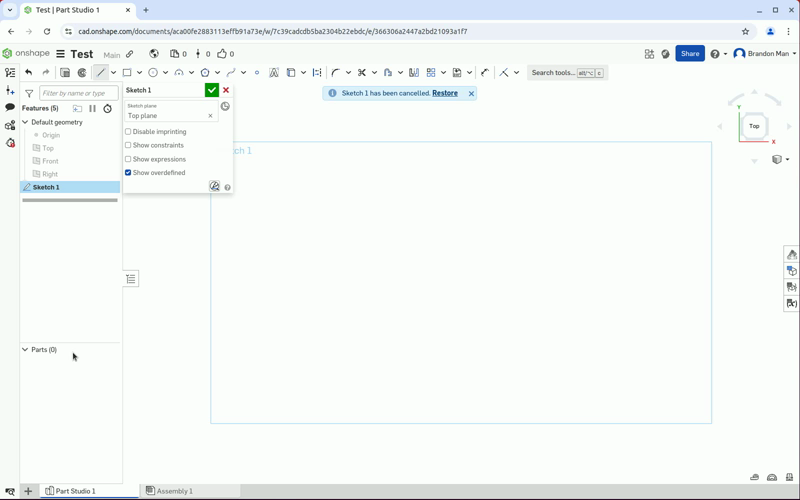
mouse_move(439, 313)
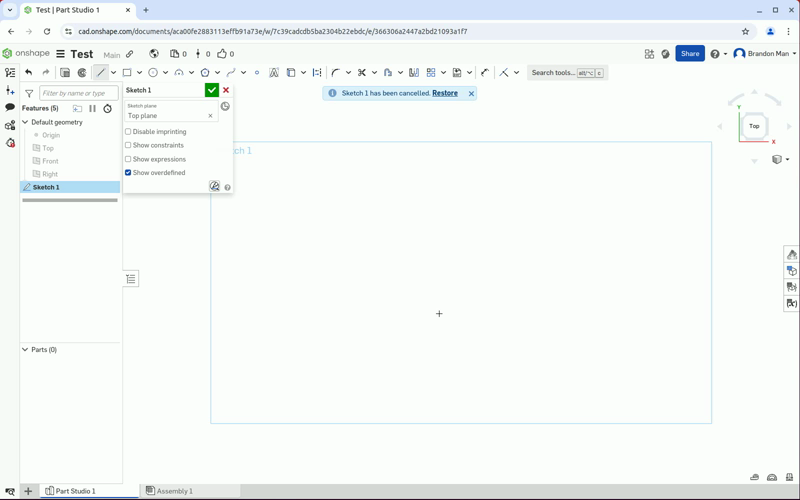
click(439, 313)
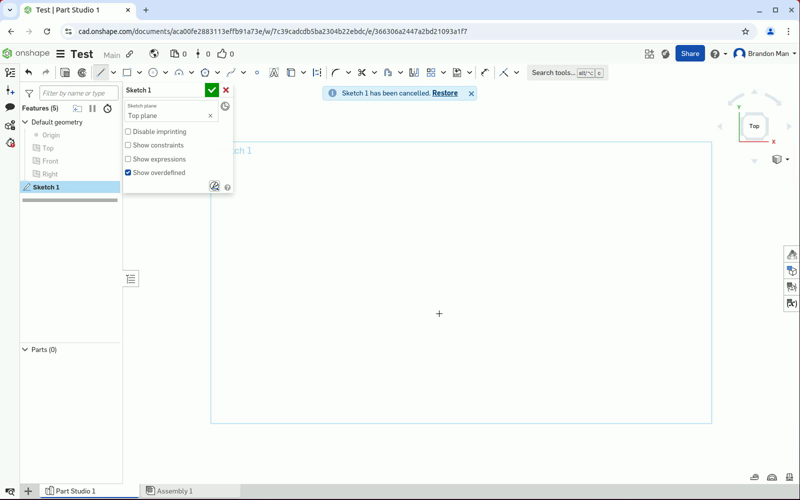
key_up(shift)
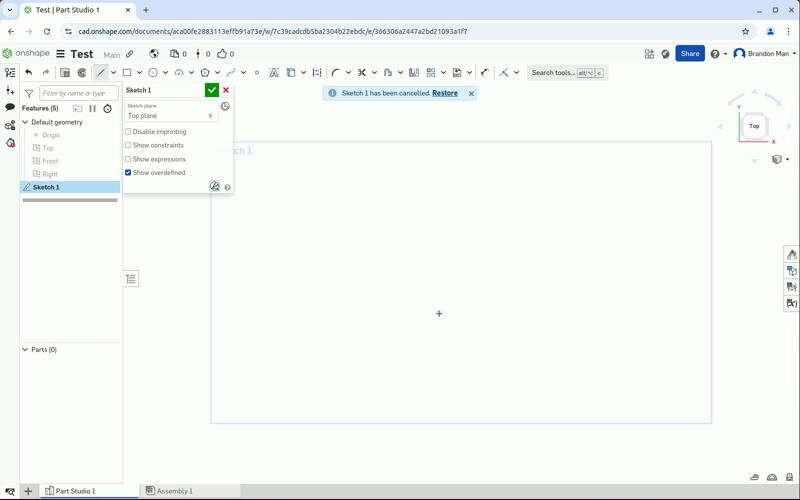
key_down(shift)
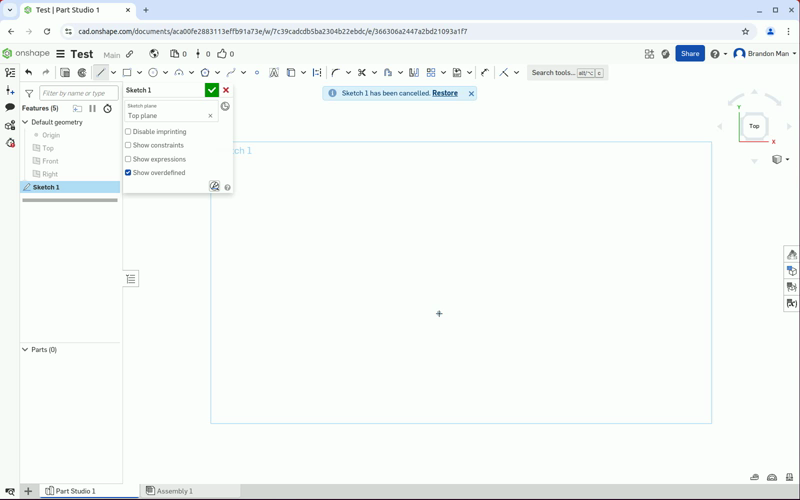
mouse_move(469, 313)
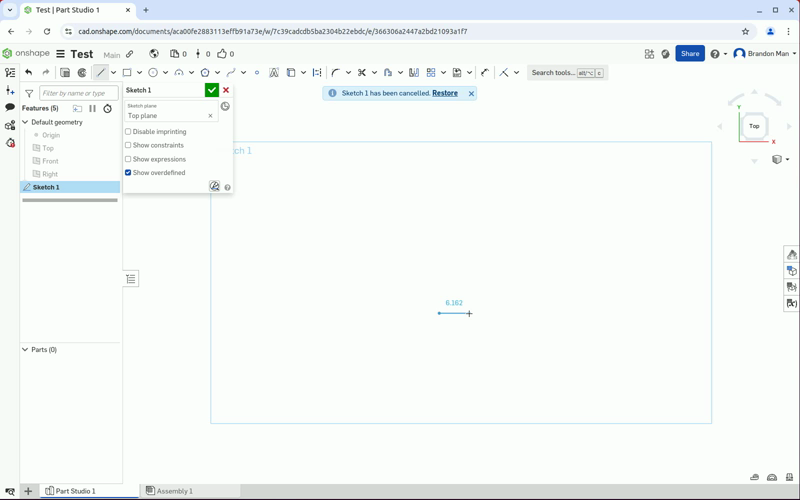
mouse_move(482, 313)
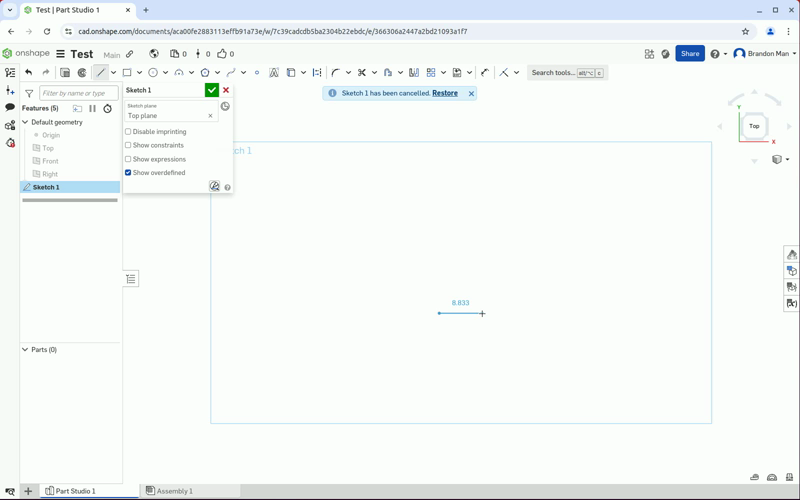
click(482, 313)
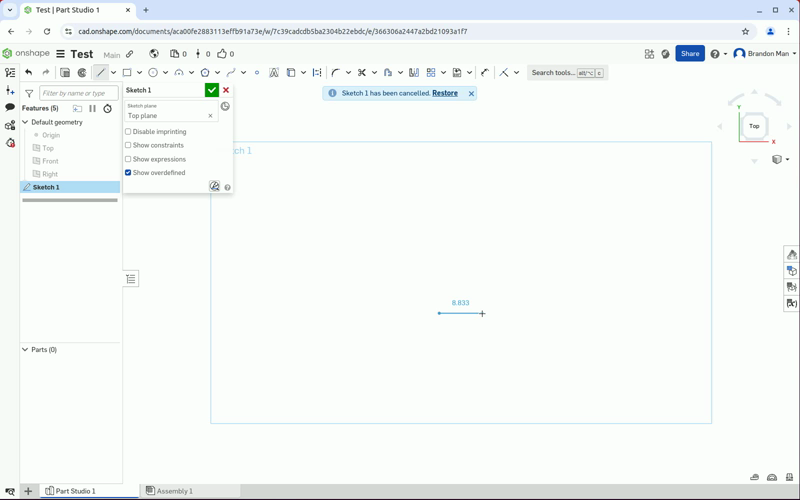
key_up(shift)
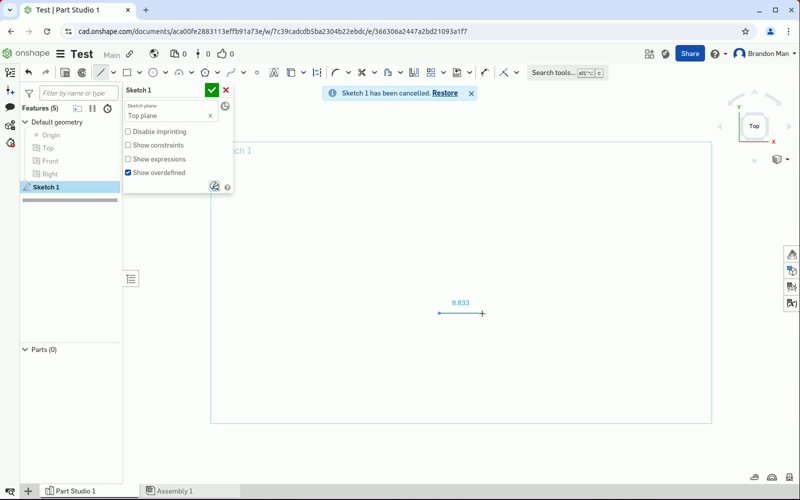
key_down(shift)
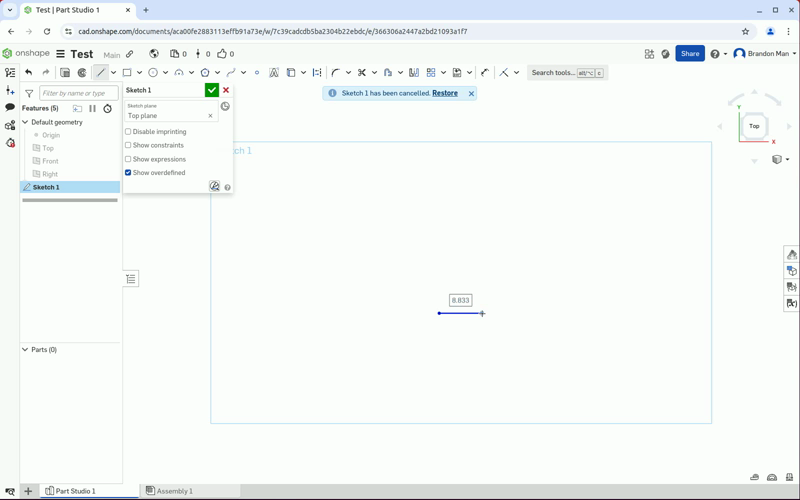
mouse_move(512, 313)
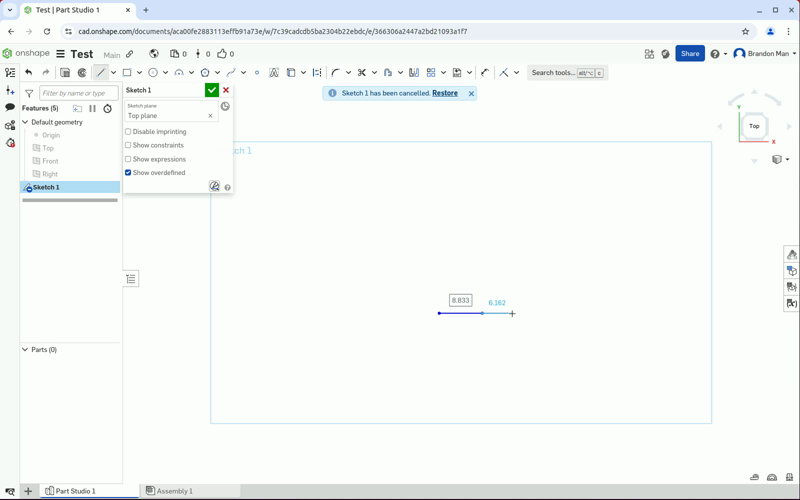
mouse_move(482, 282)
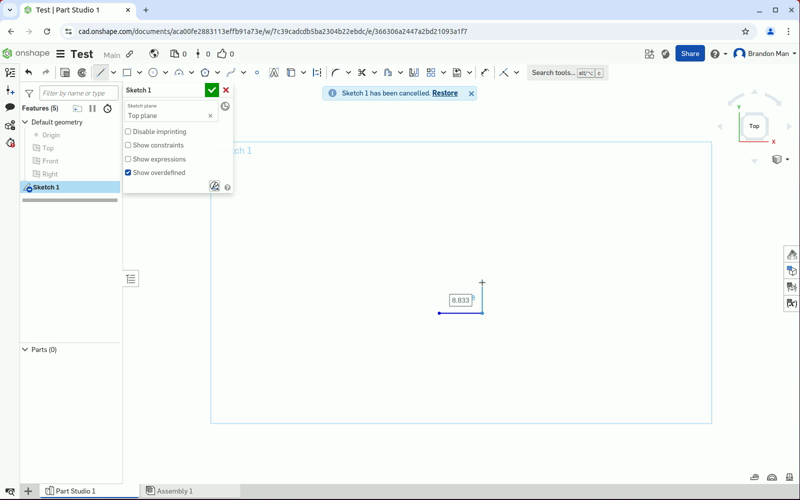
click(482, 282)
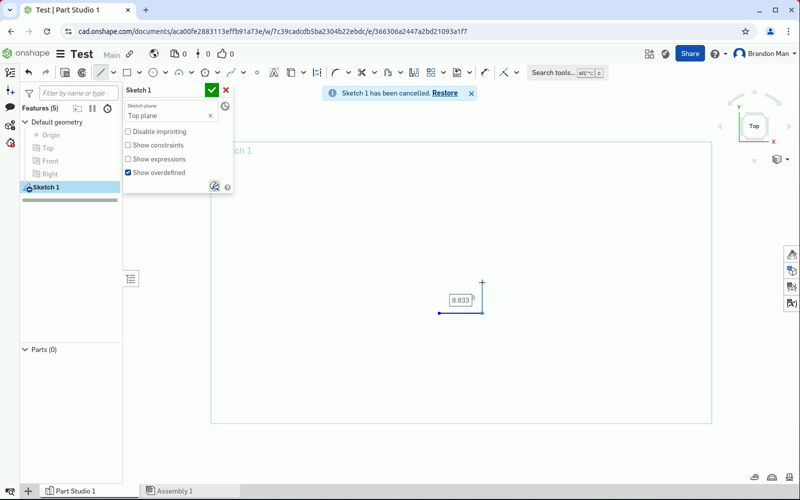
key_up(shift)
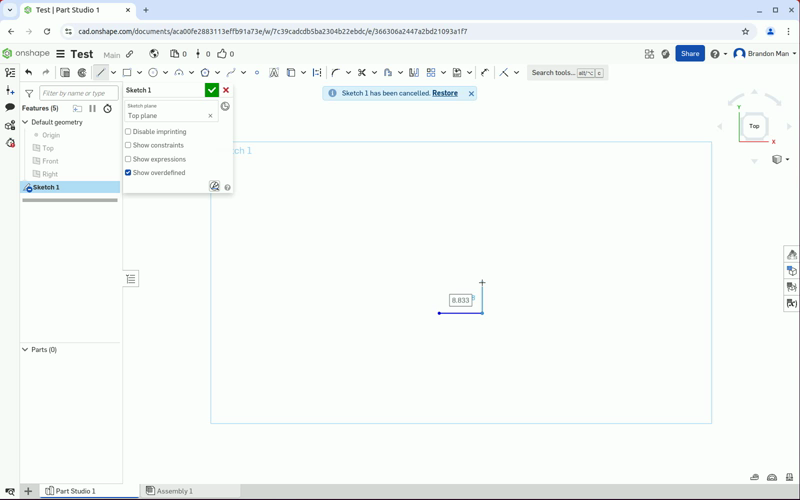
key_down(shift)
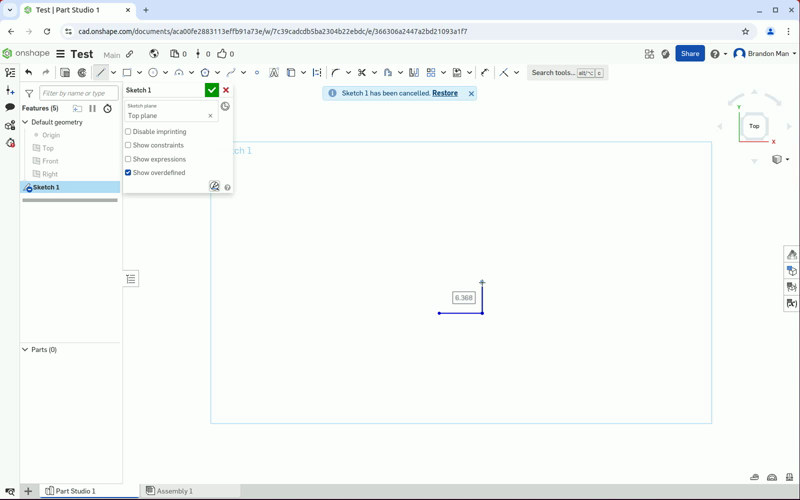
mouse_move(512, 282)
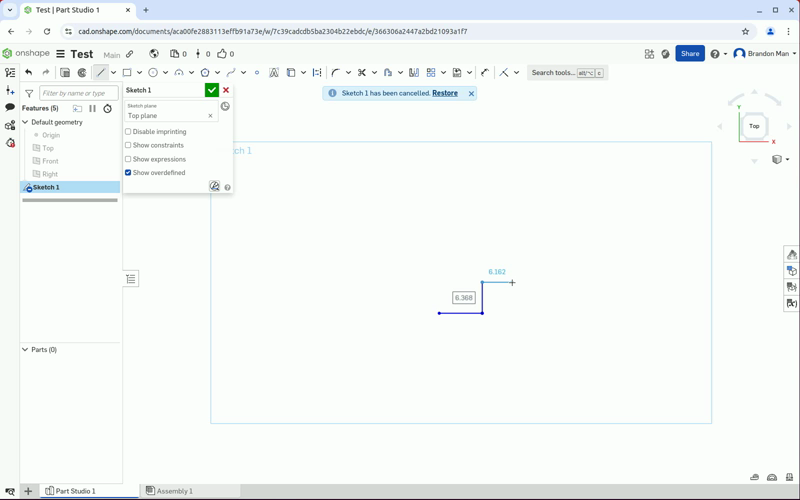
mouse_move(482, 252)
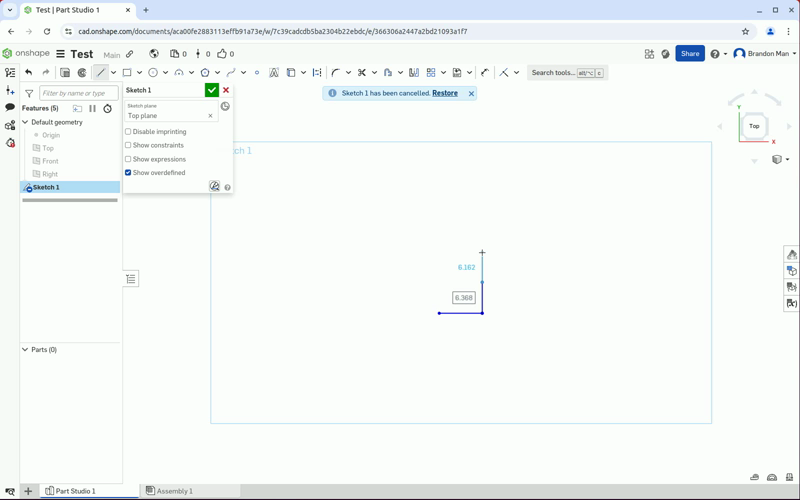
click(482, 252)
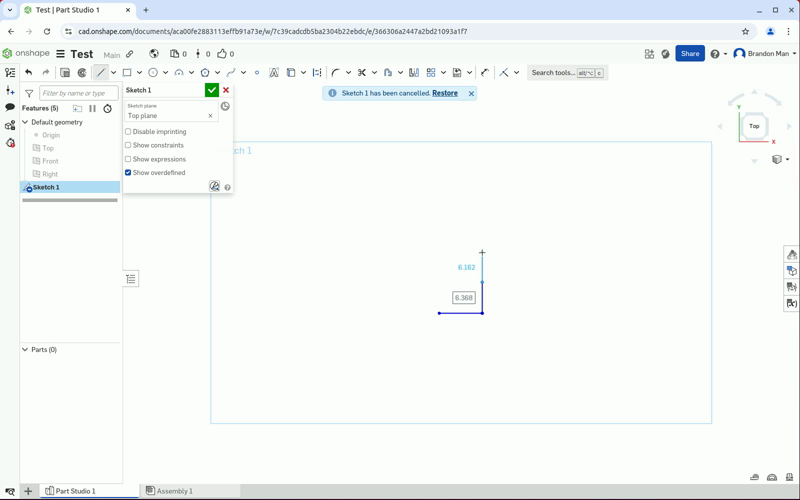
key_up(shift)
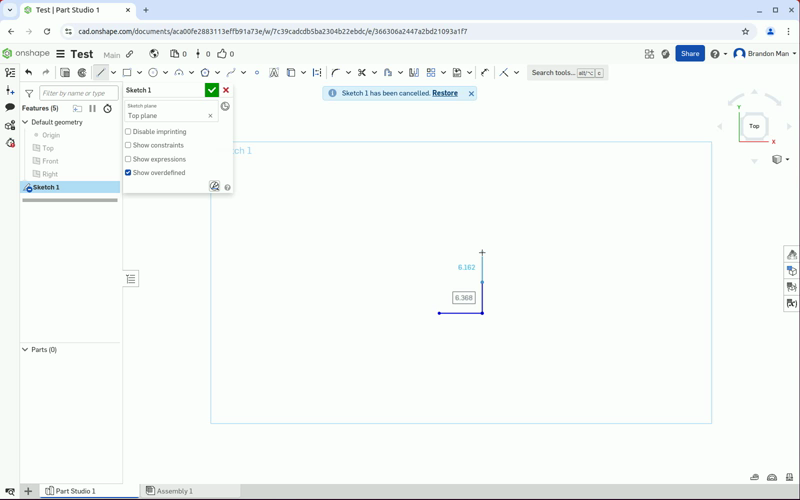
key_down(shift)
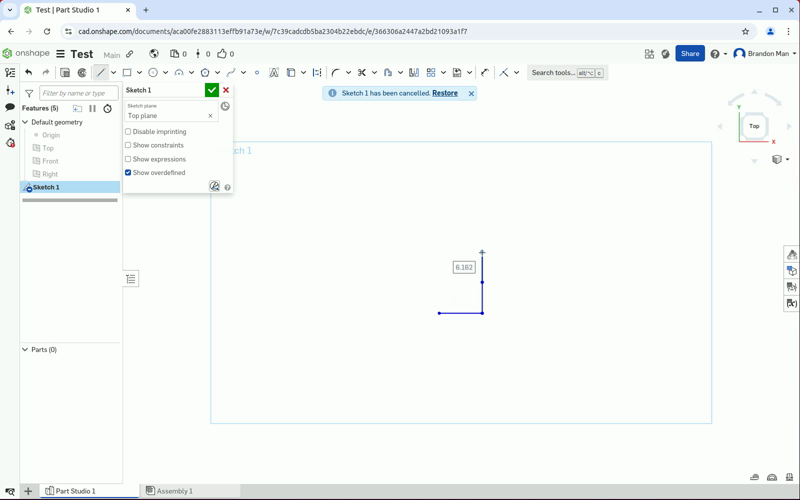
mouse_move(512, 252)
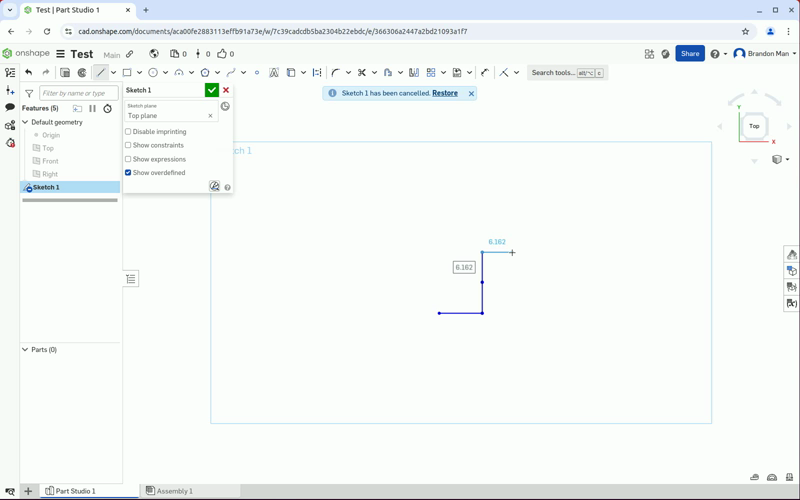
mouse_move(470, 252)
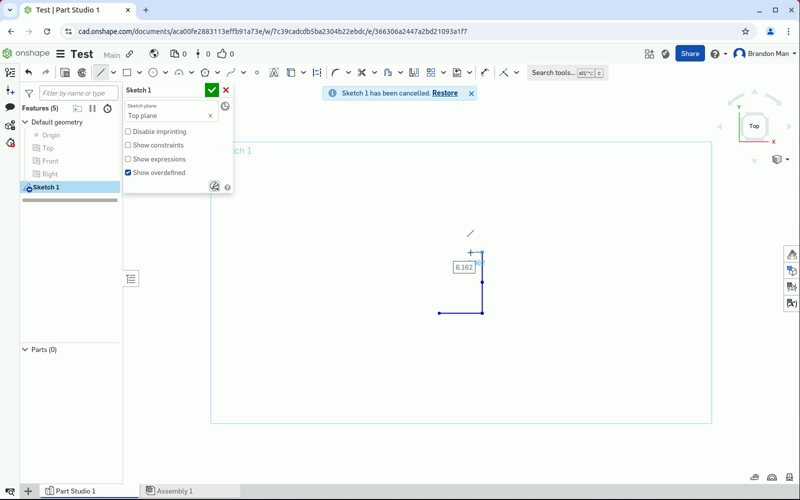
click(470, 252)
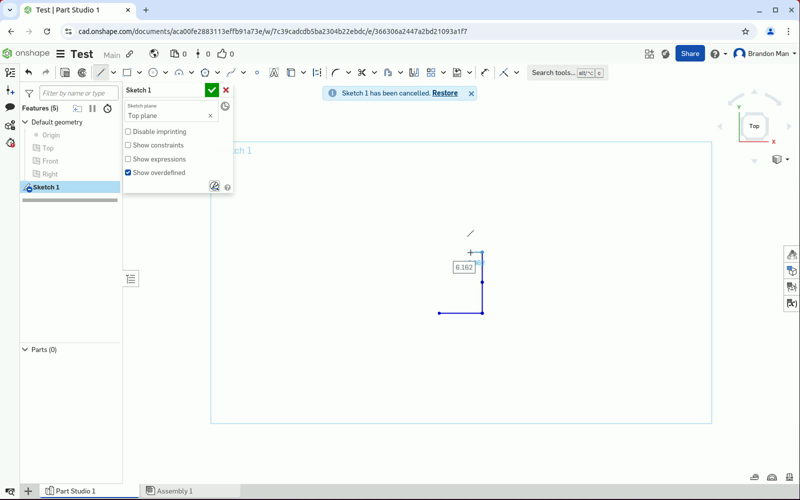
key_up(shift)
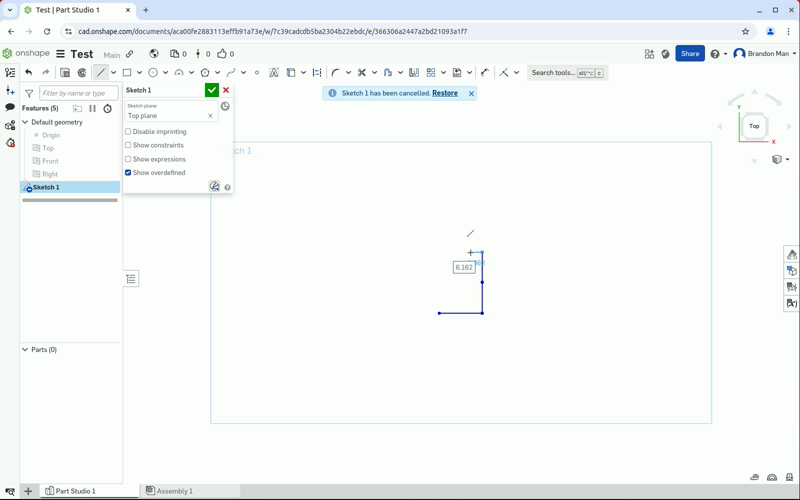
key_down(shift)
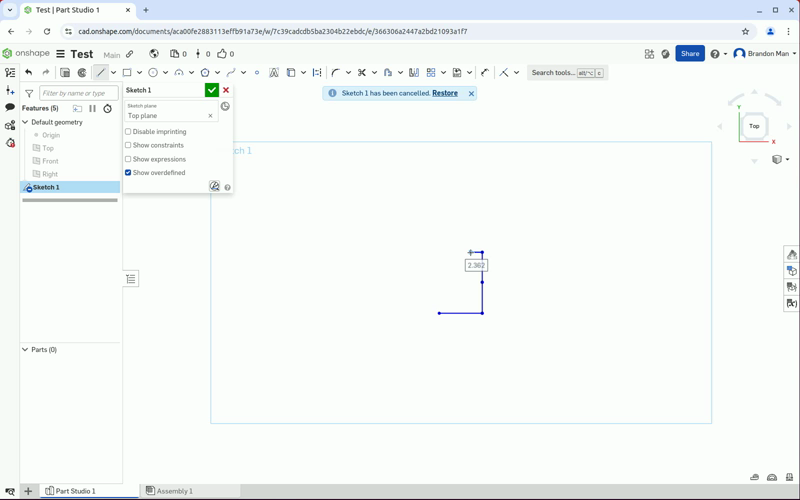
mouse_move(500, 252)
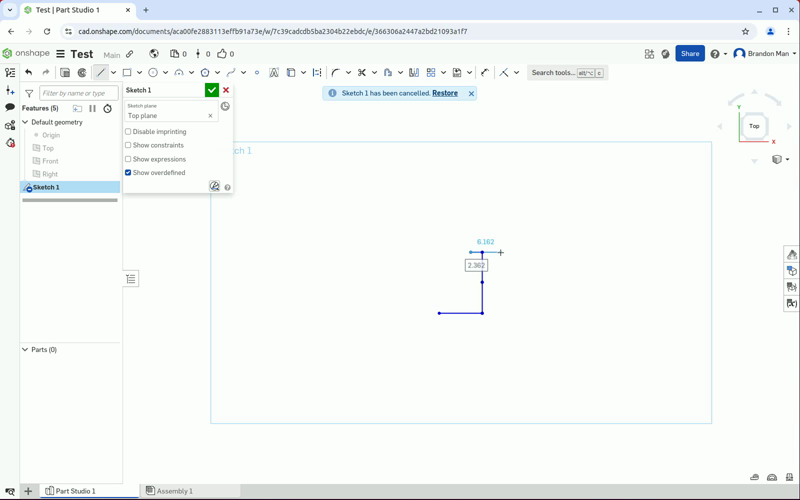
mouse_move(470, 301)
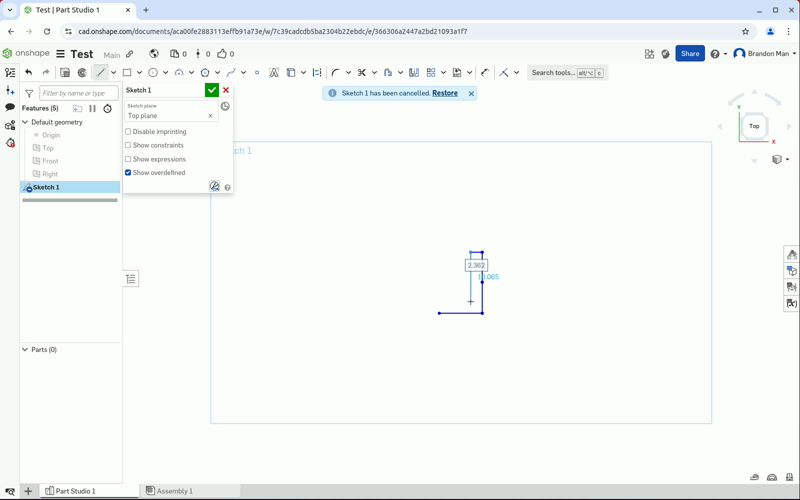
click(470, 301)
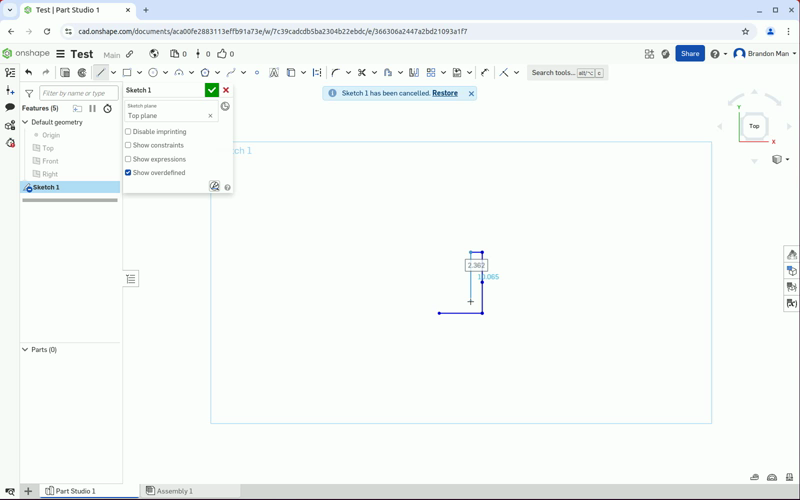
key_up(shift)
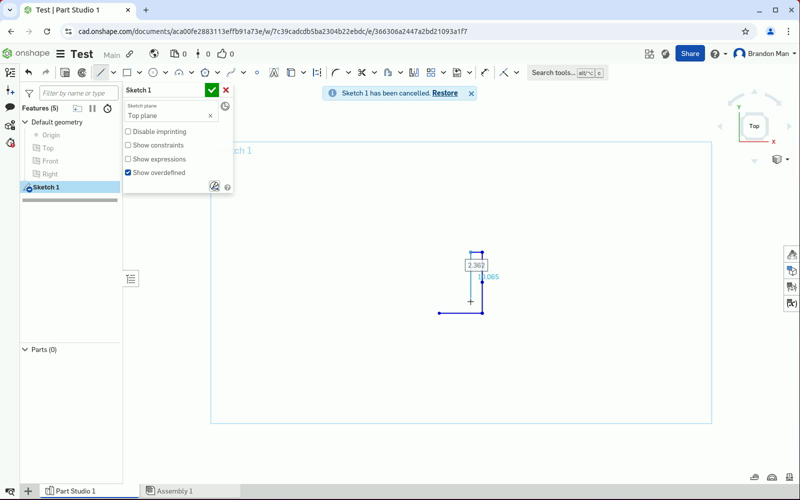
key_down(shift)
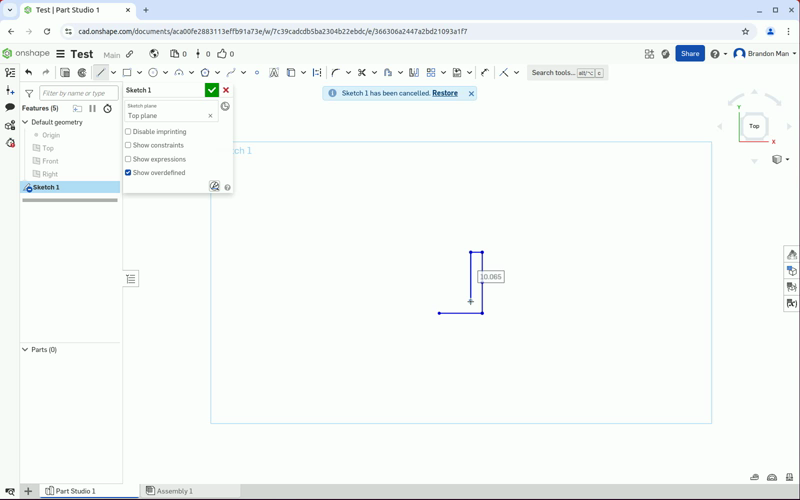
mouse_move(500, 301)
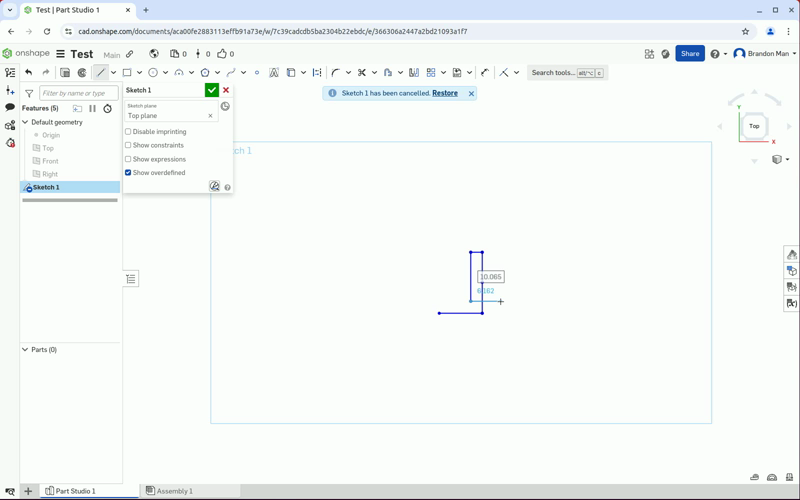
mouse_move(439, 301)
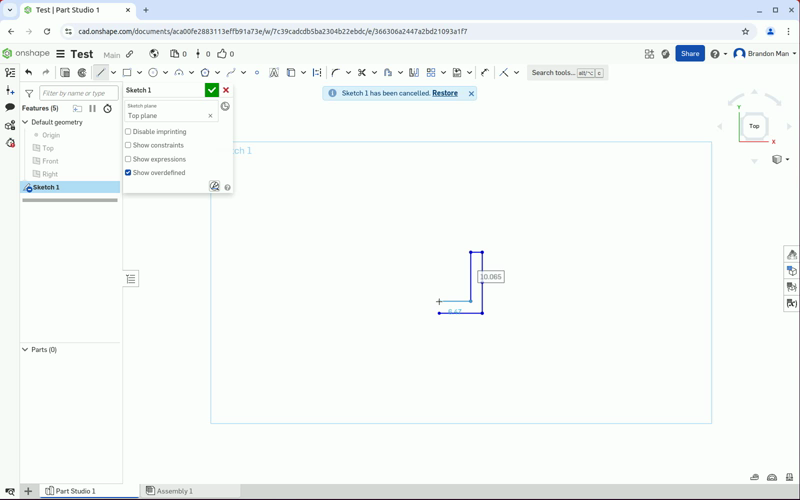
click(439, 301)
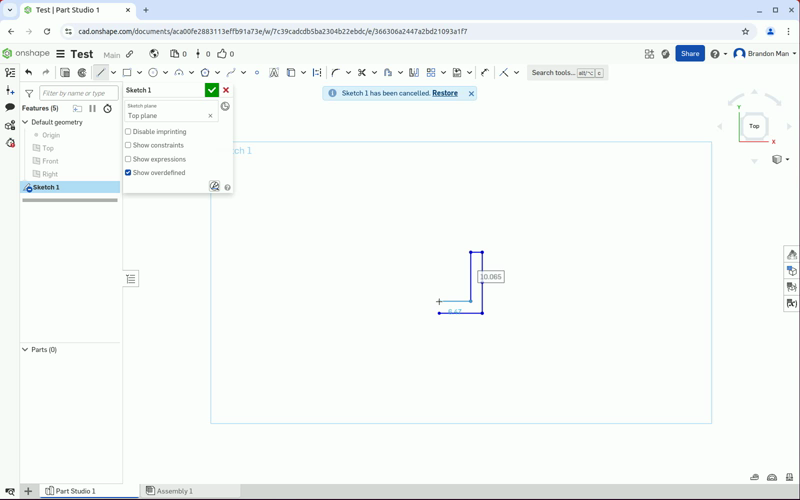
key_up(shift)
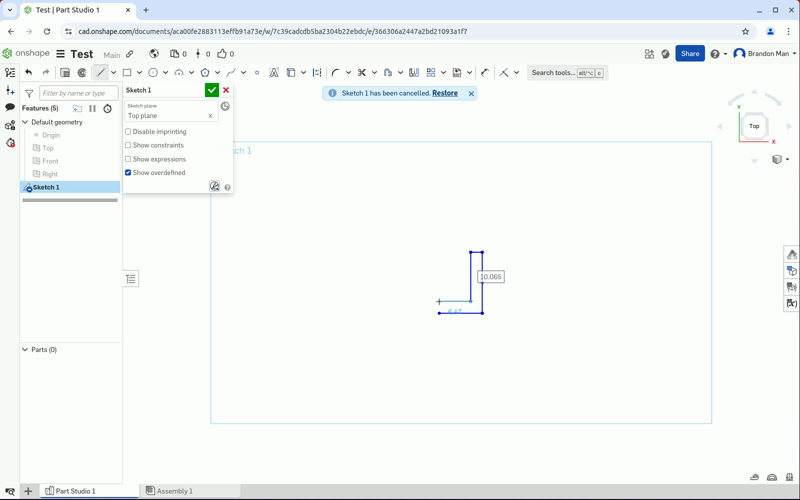
mouse_move(469, 301)
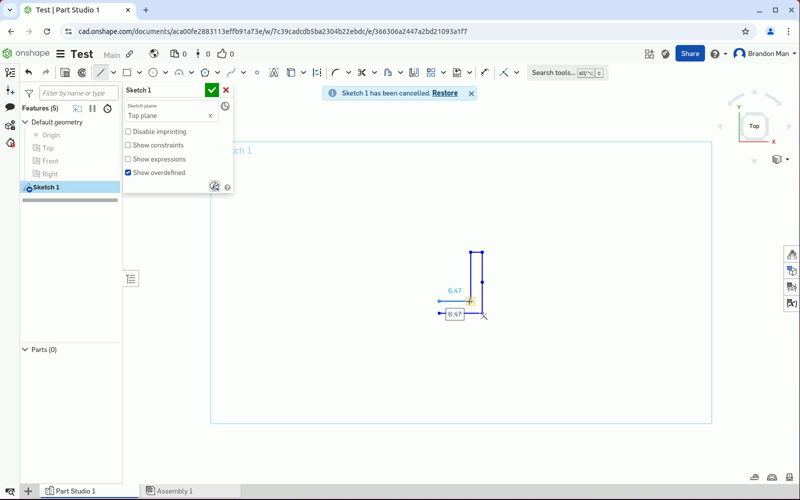
key_down(shift)
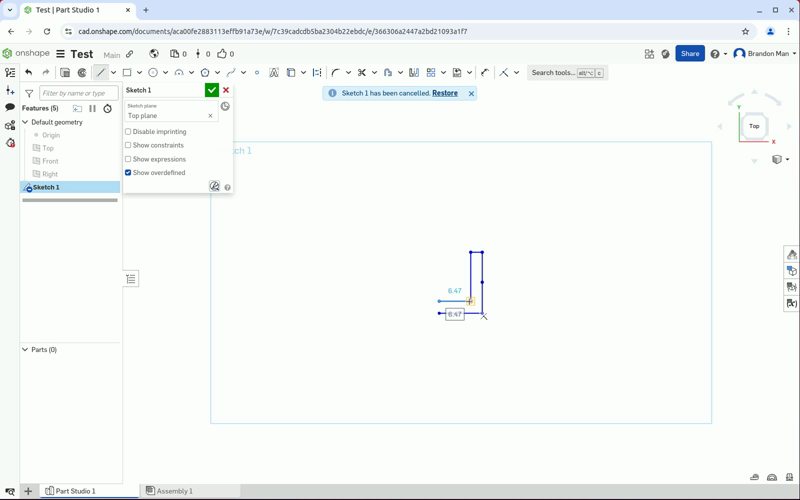
mouse_move(439, 313)
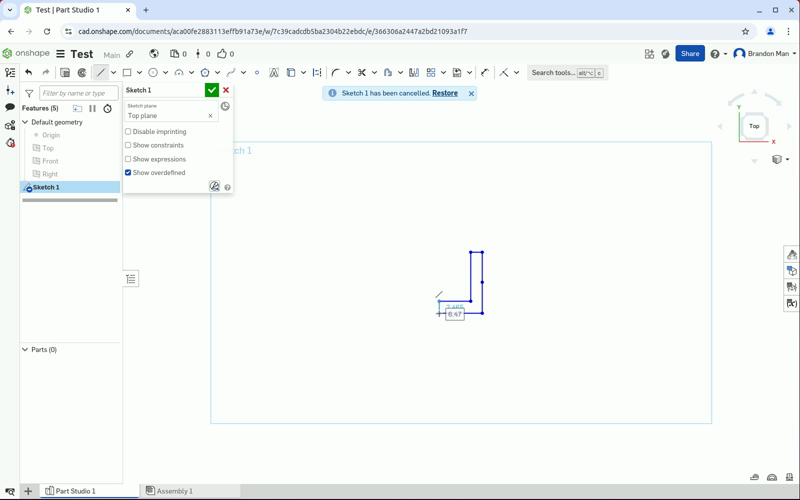
key_up(shift)
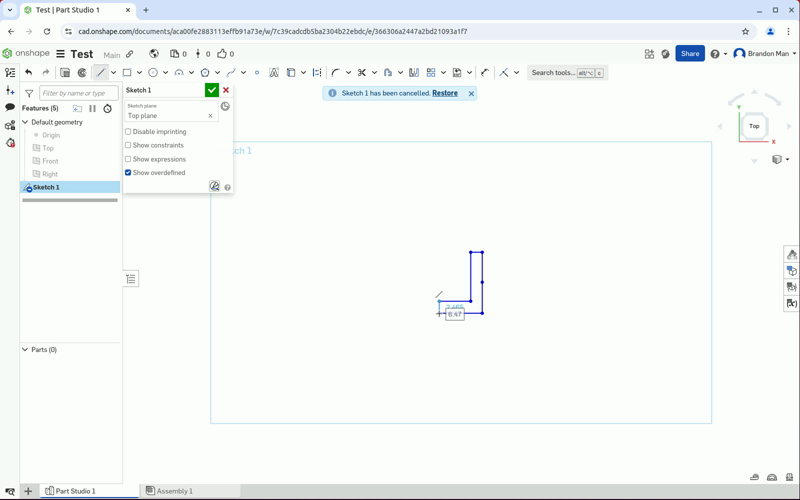
click(439, 313)
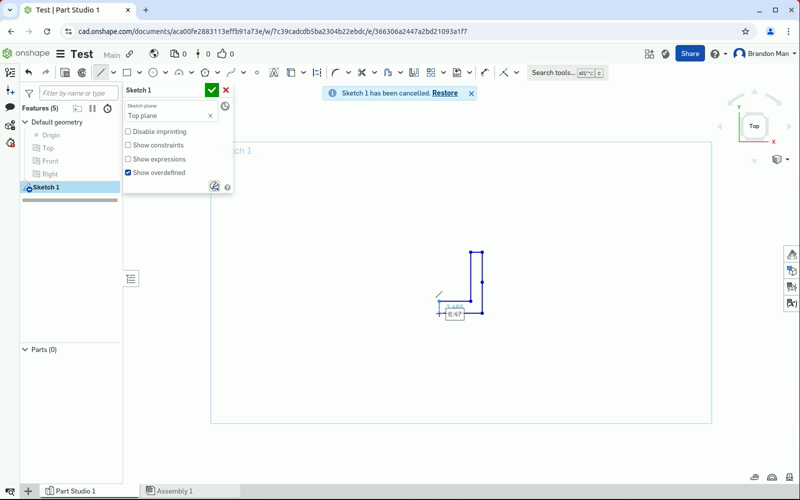
key(esc)
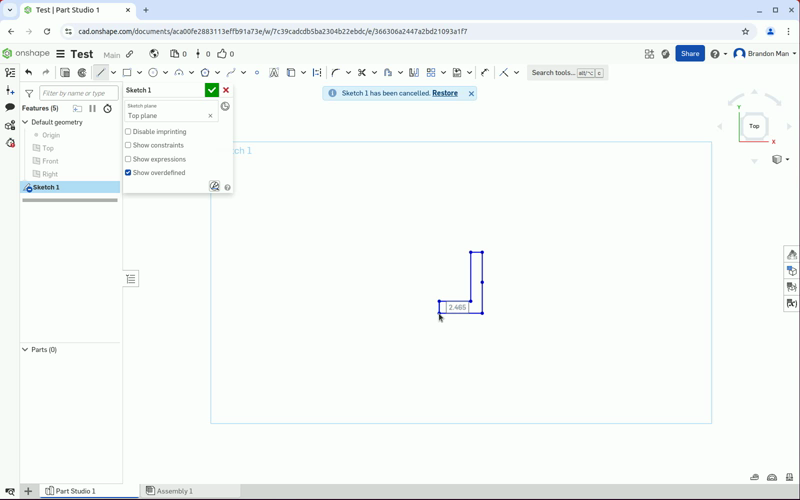
mouse_move(471, 305)
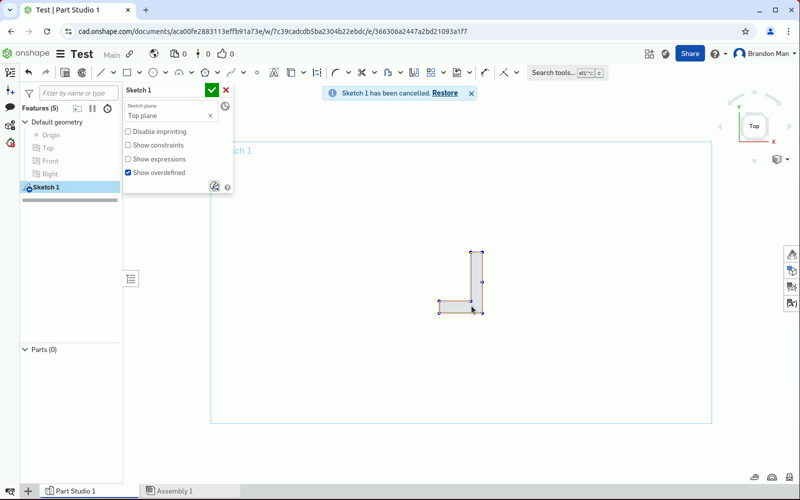
scroll(6)
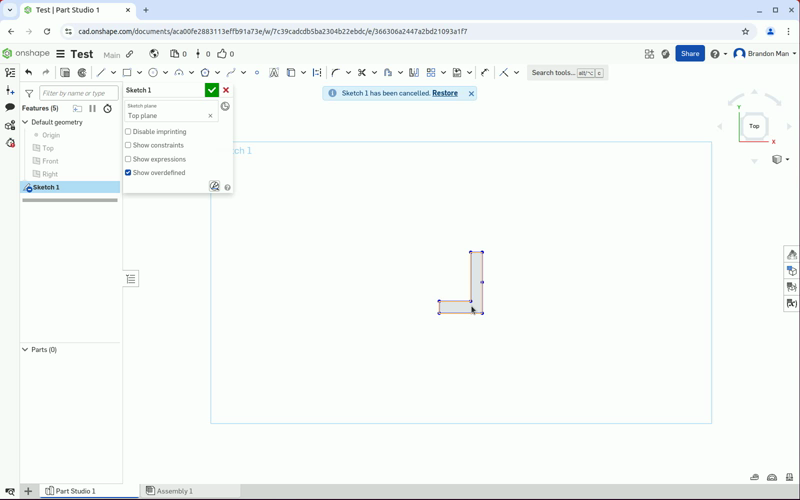
scroll(6)
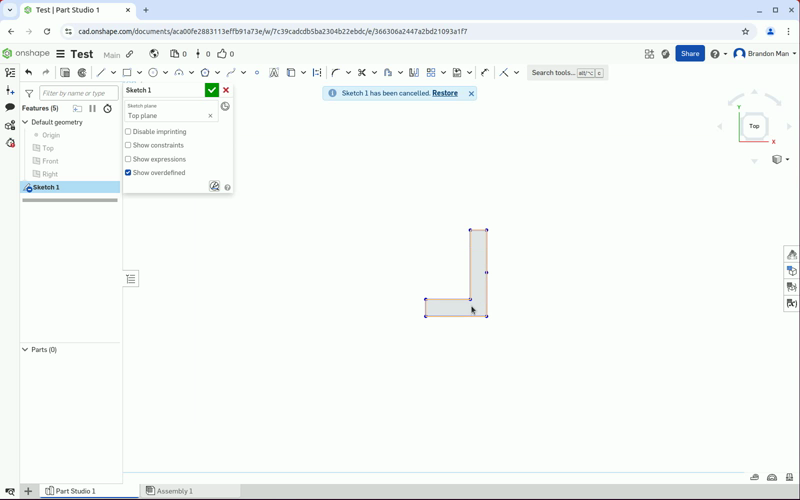
scroll(6)
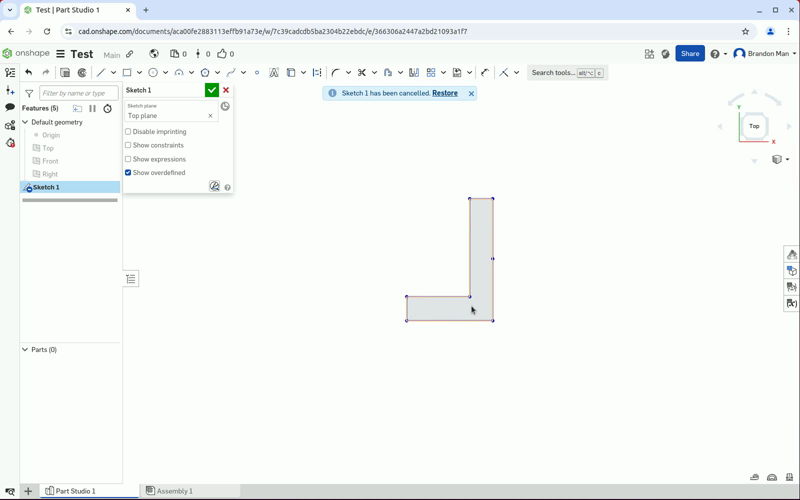
scroll(6)
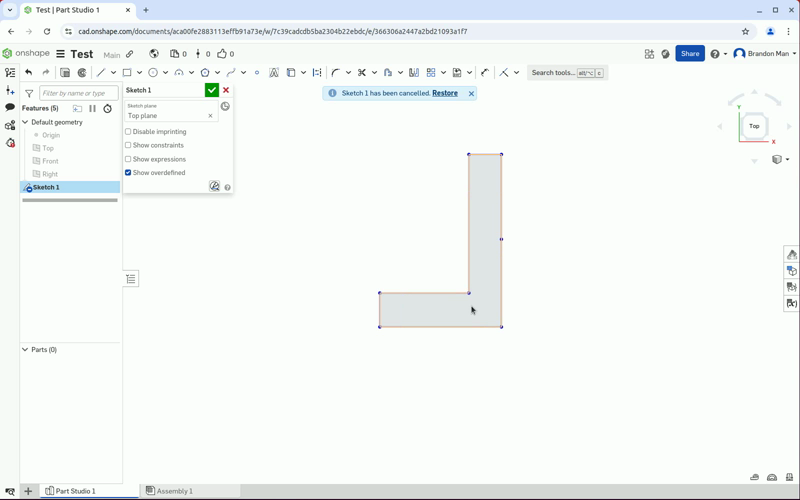
scroll(6)
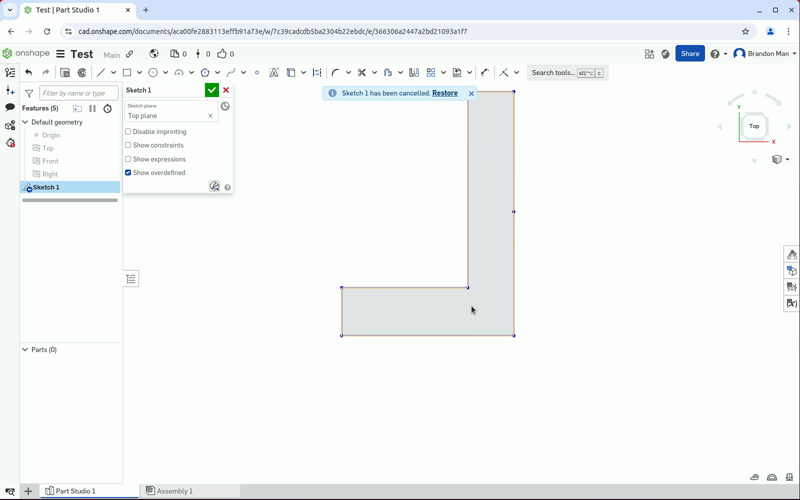
scroll(6)
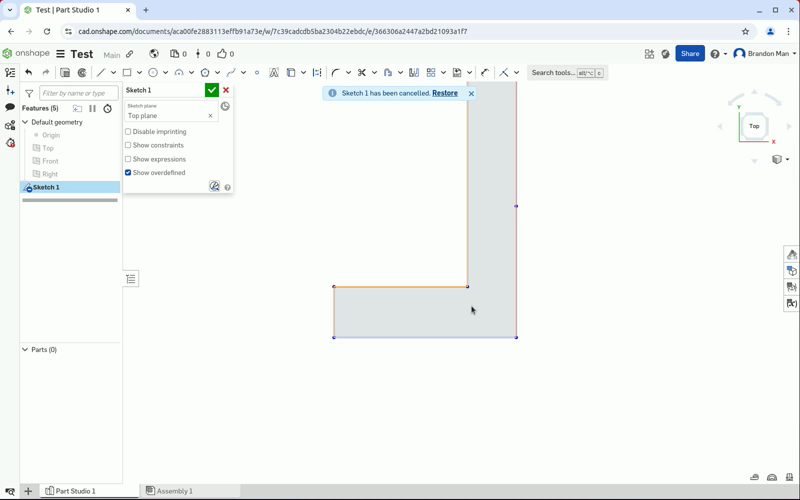
scroll(6)
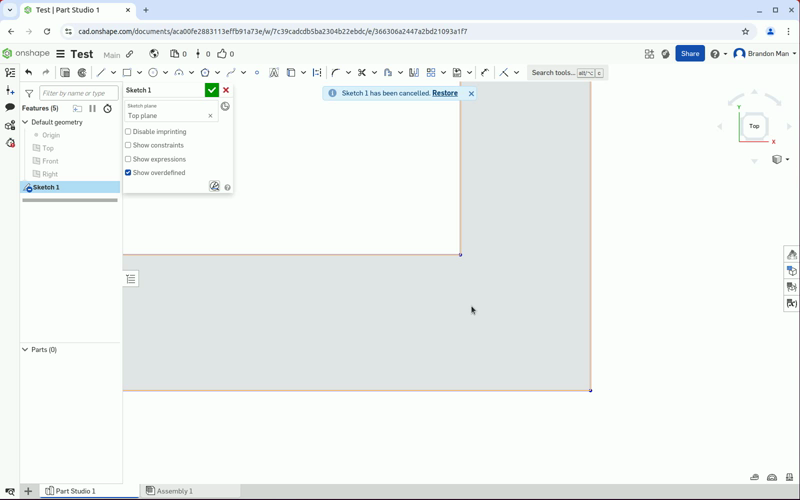
click(471, 305)
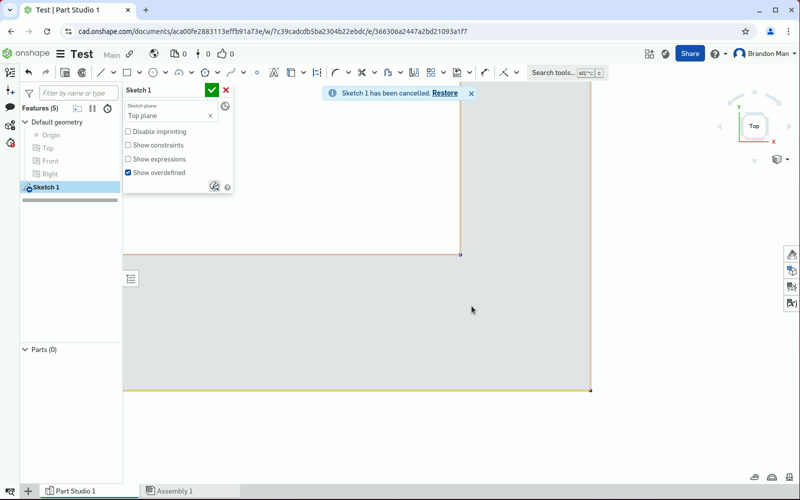
scroll(-6)
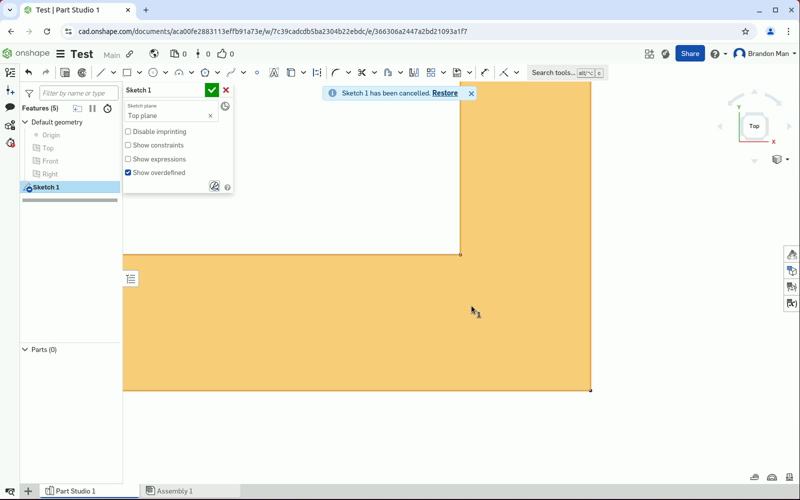
scroll(-6)
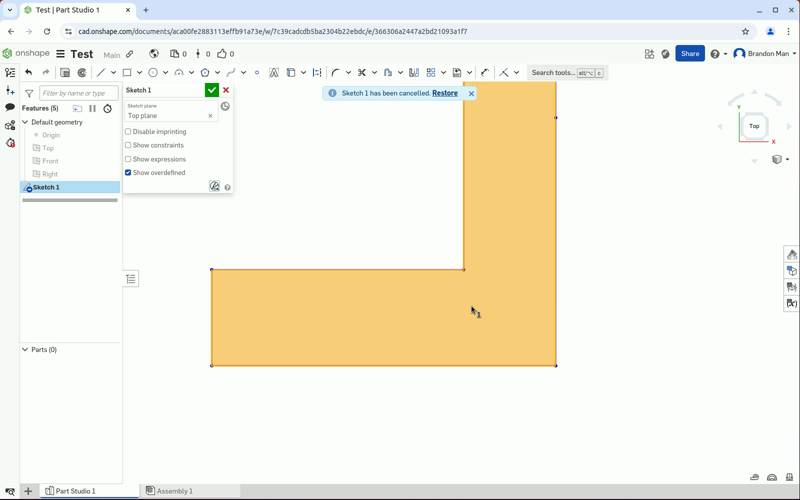
scroll(-6)
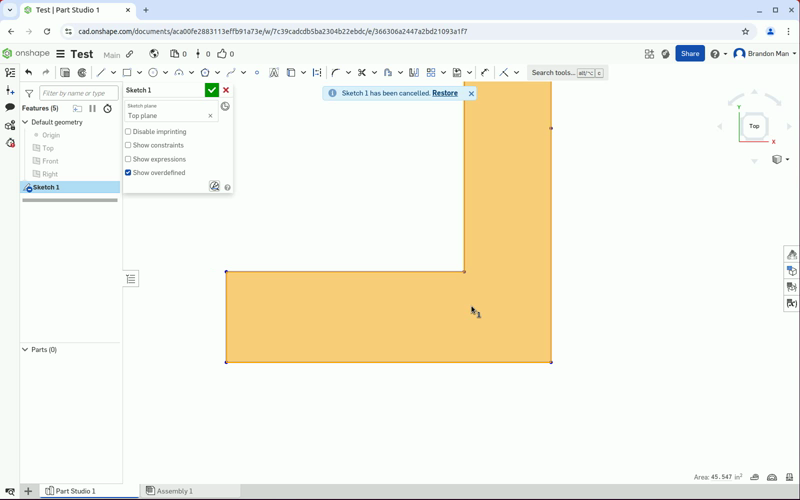
scroll(-6)
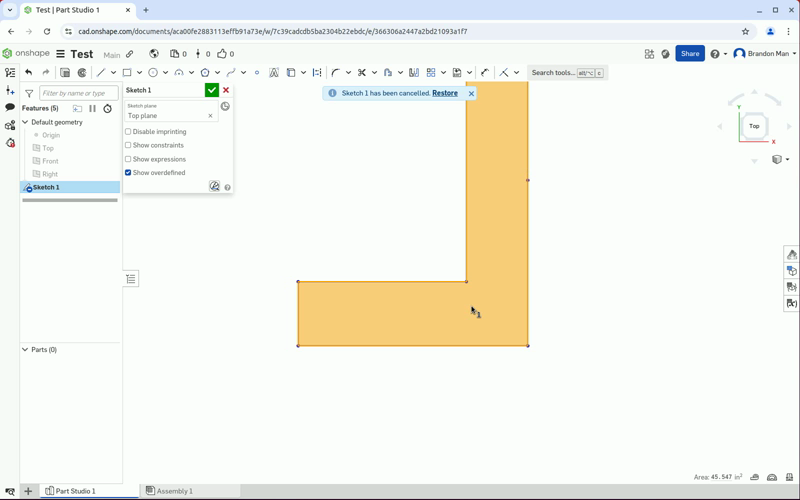
scroll(-6)
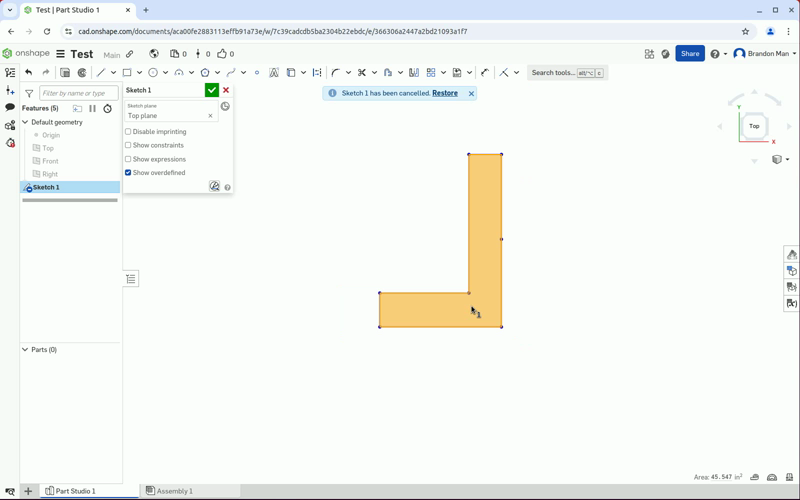
scroll(-6)
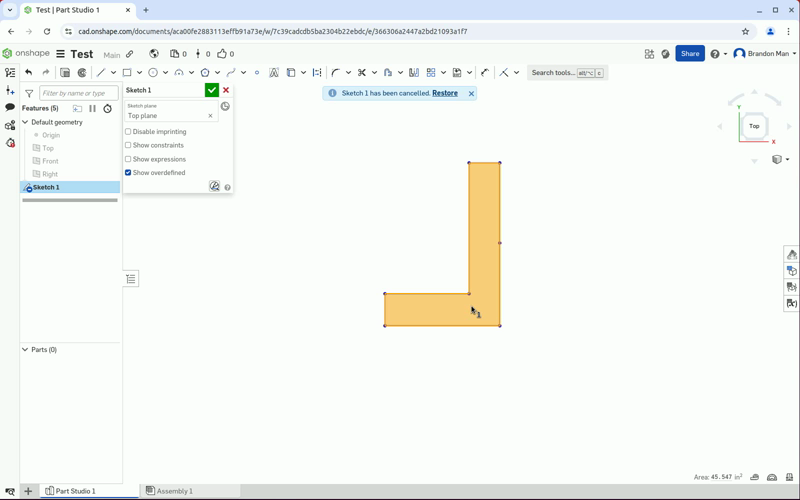
scroll(-6)
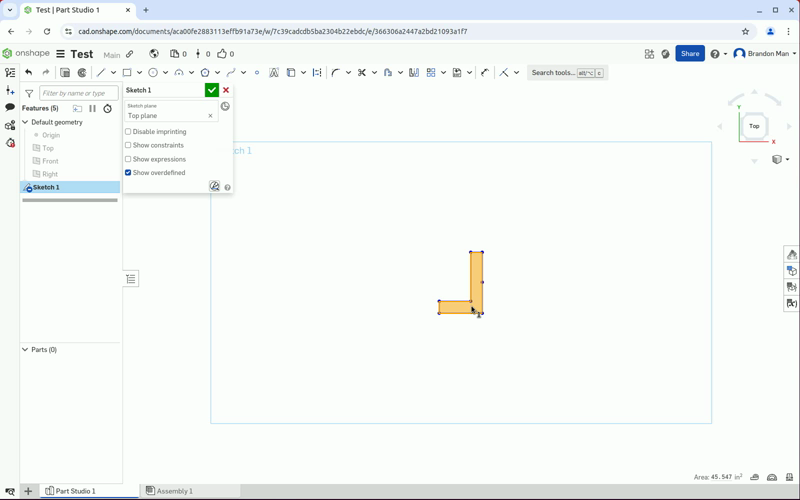
mouse_move(73, 352)
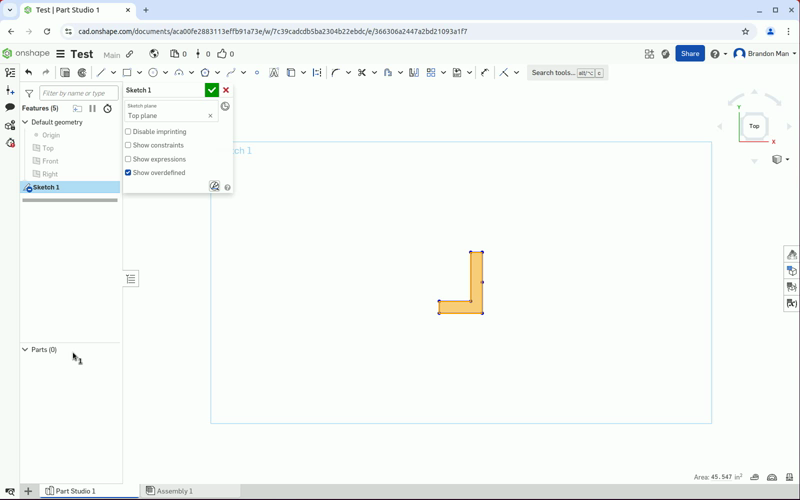
key(shift+y)
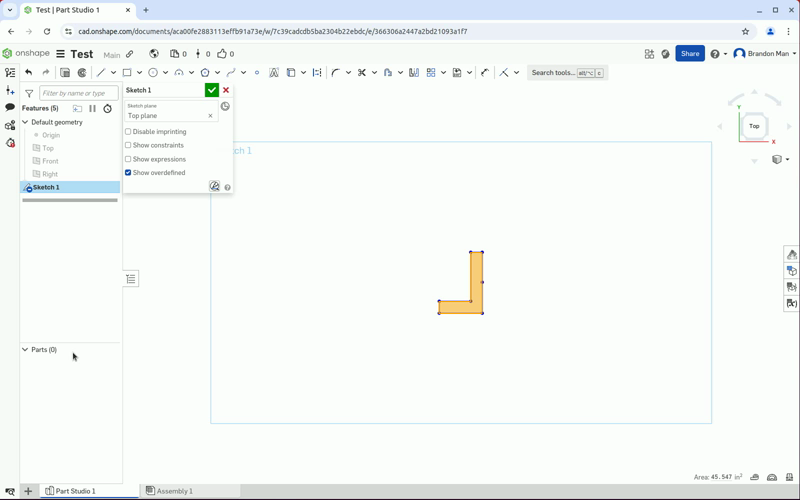
key(shift+e)
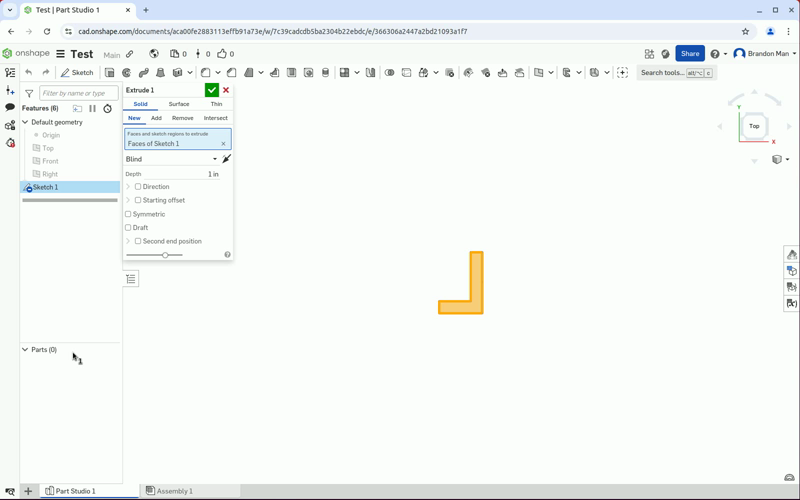
mouse_move(143, 106)
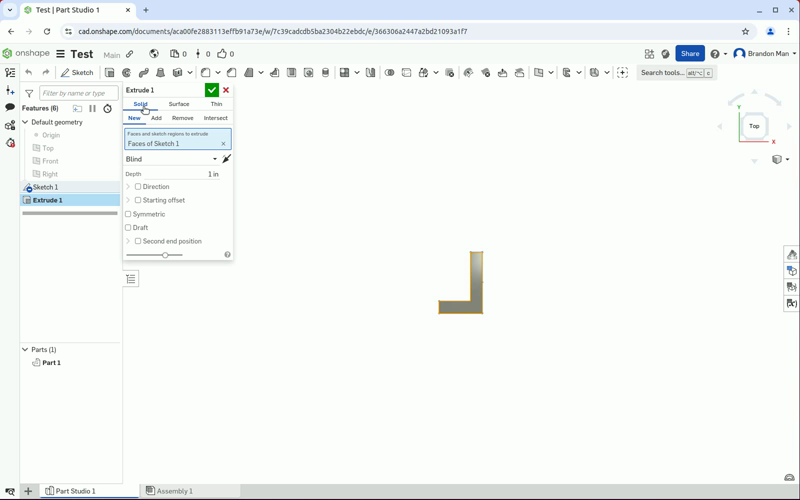
click(143, 106)
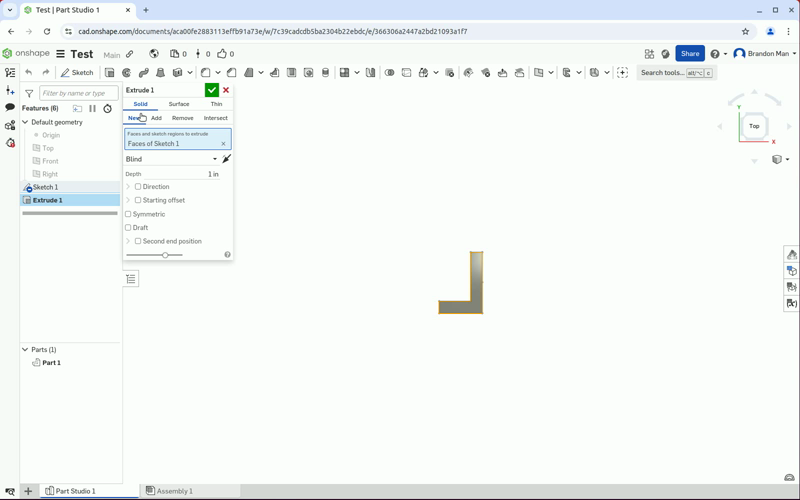
mouse_move(137, 120)
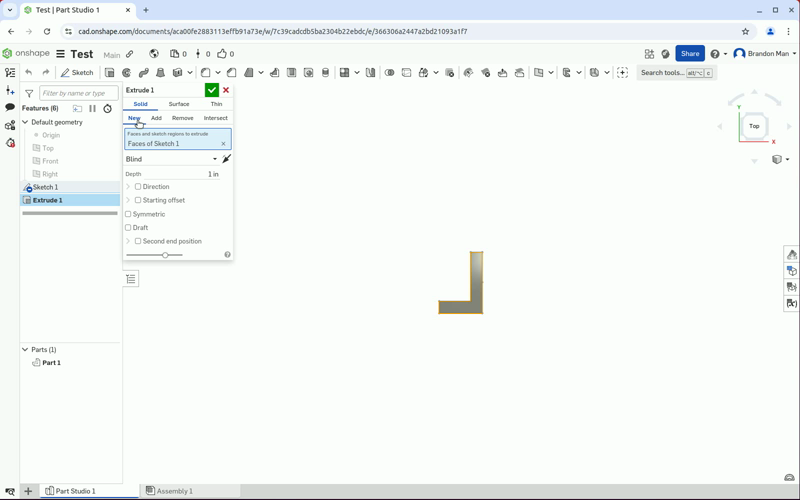
click(137, 120)
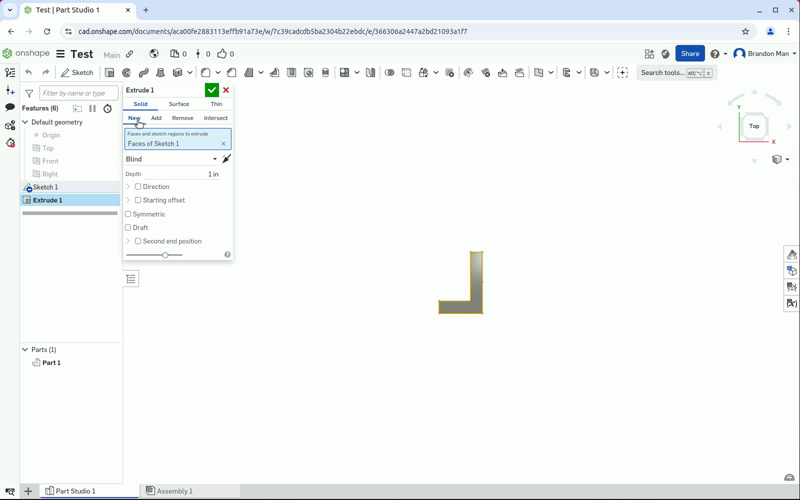
key(tab, 4)
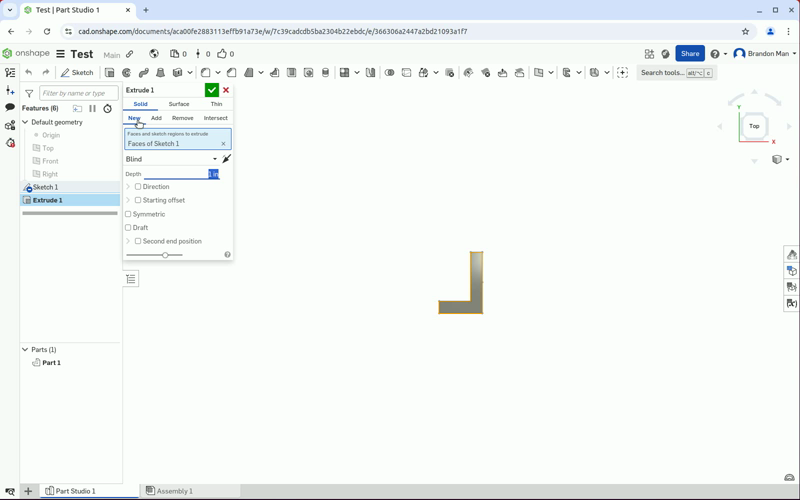
text(6.258)
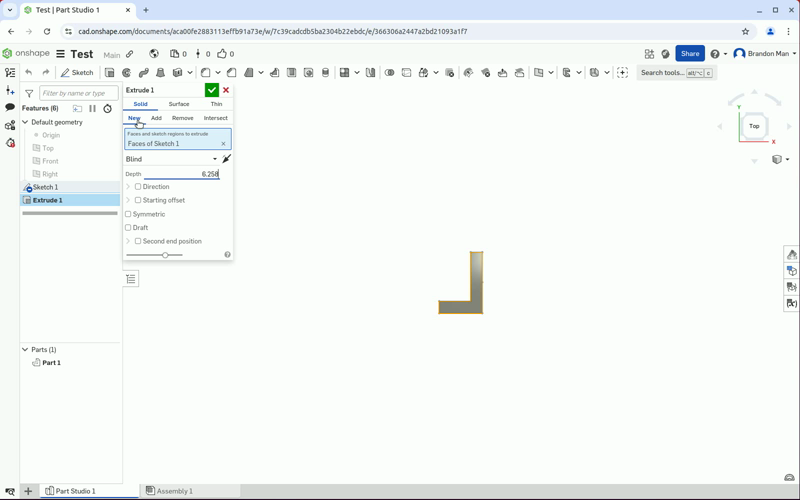
key(enter)
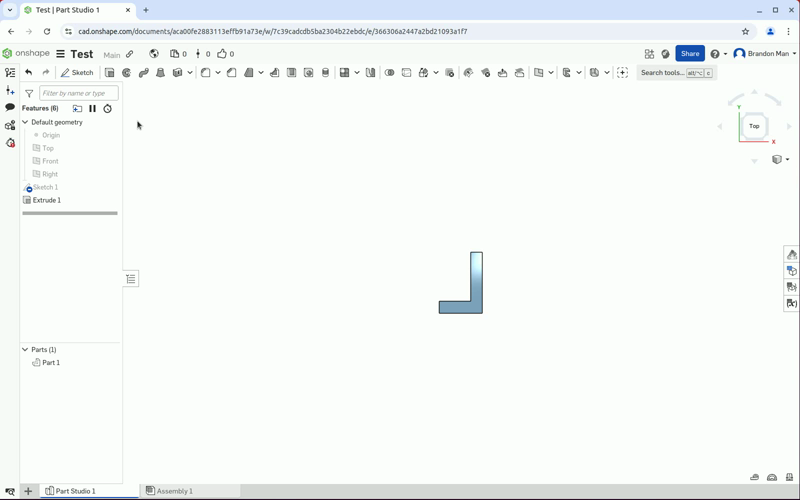
key(shift+h)
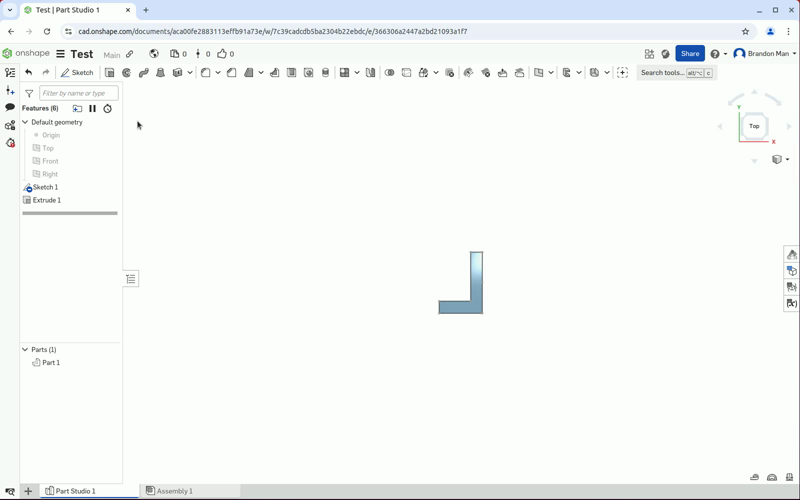
key(shift+h)
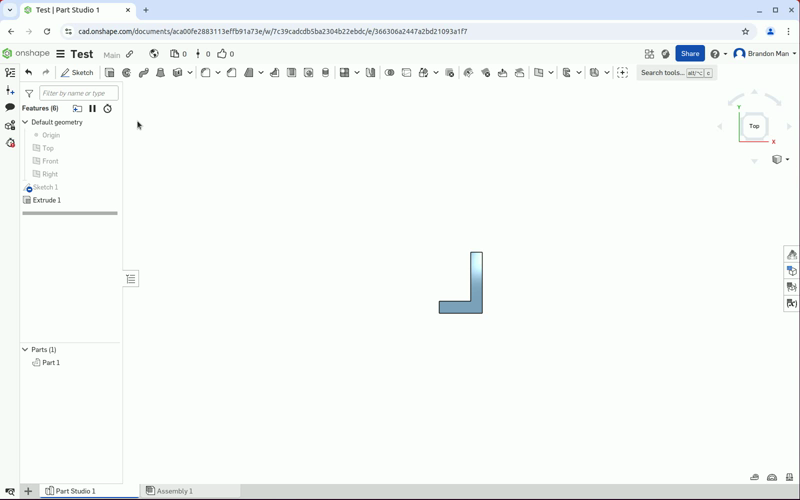
mouse_move(73, 189)
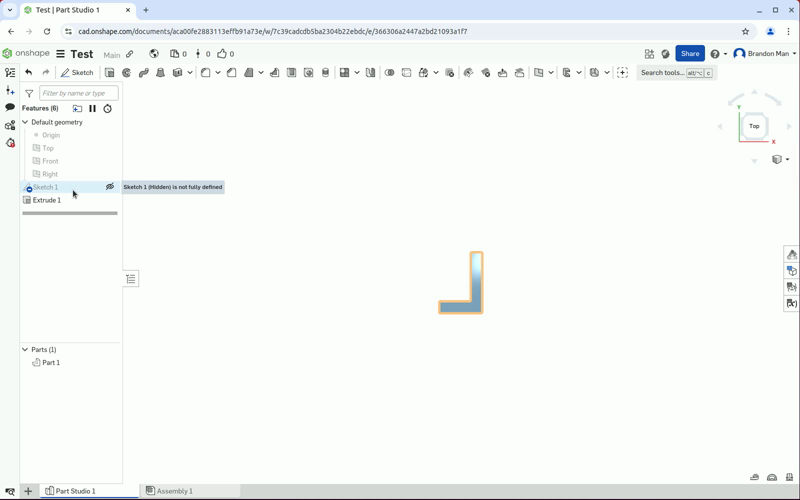
click(73, 189)
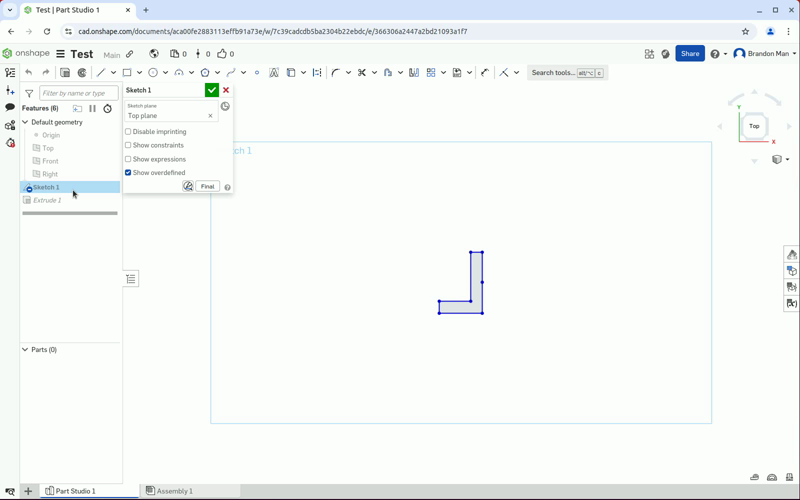
mouse_move(229, 92)
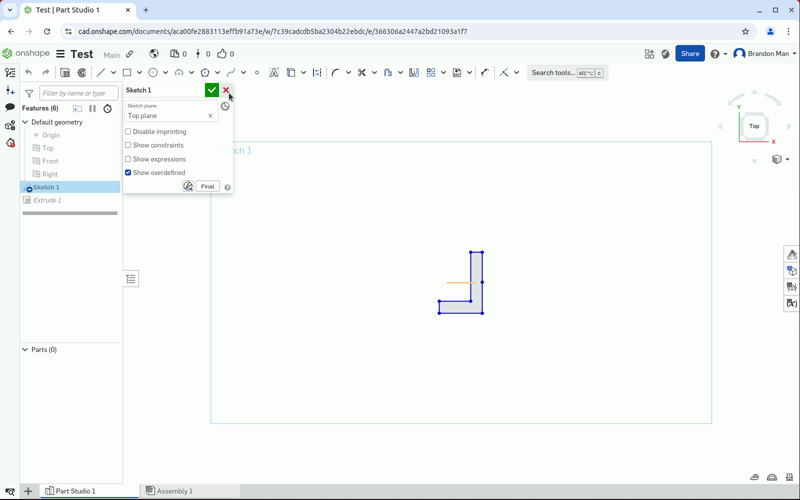
click(229, 92)
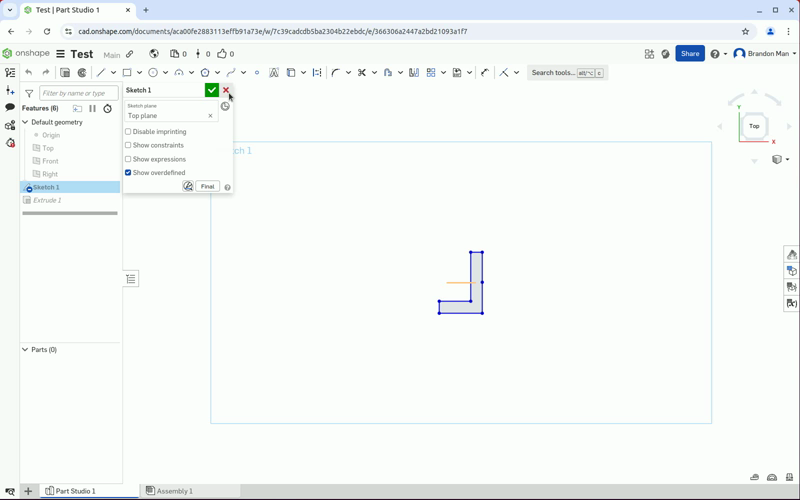
key(shift+s)
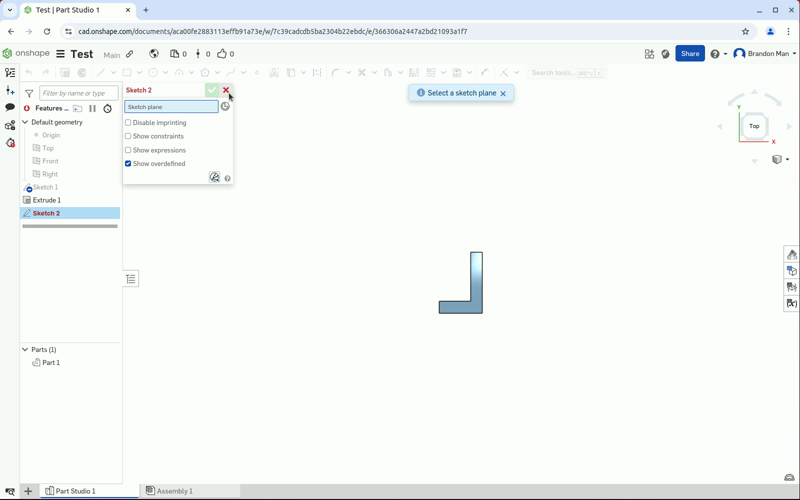
mouse_move(73, 150)
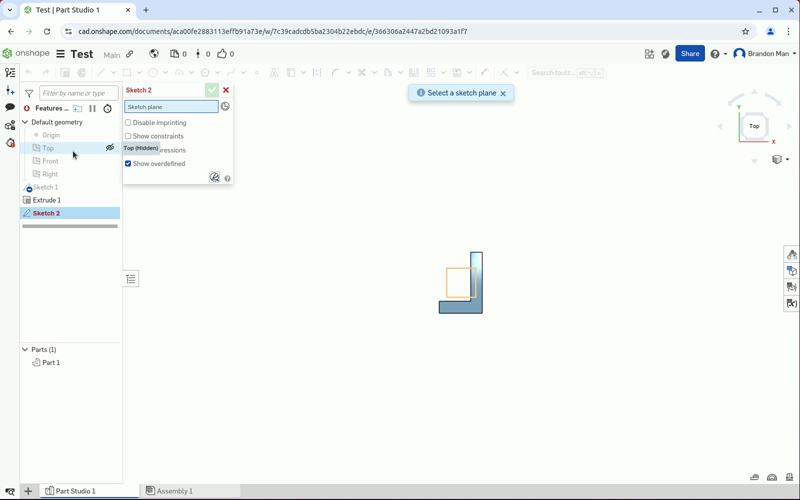
click(73, 150)
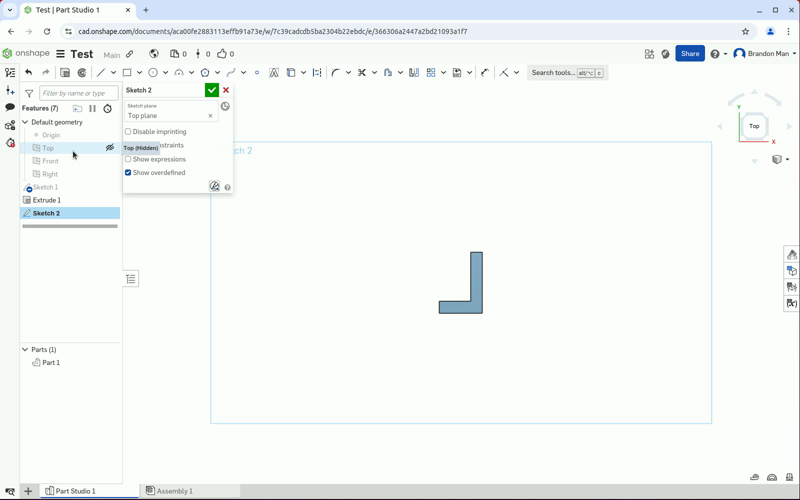
mouse_move(73, 352)
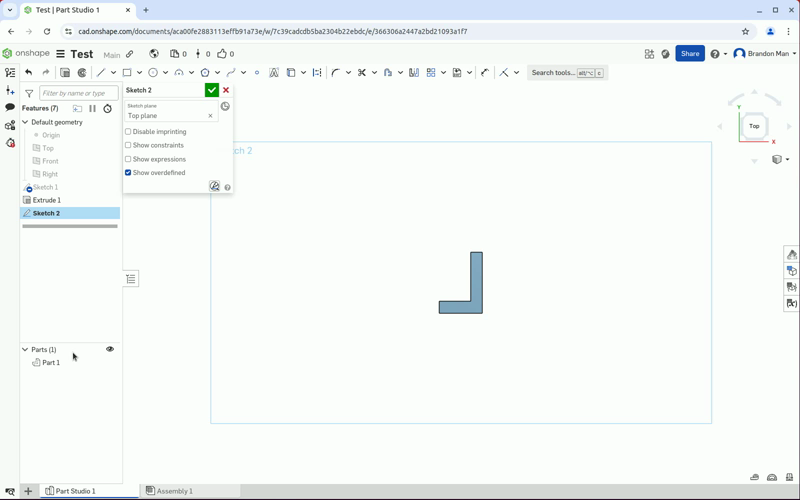
key(y)
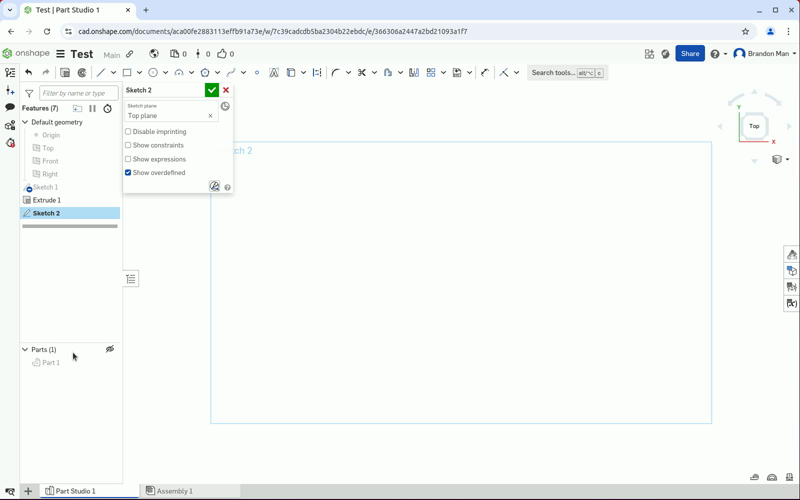
key(l)
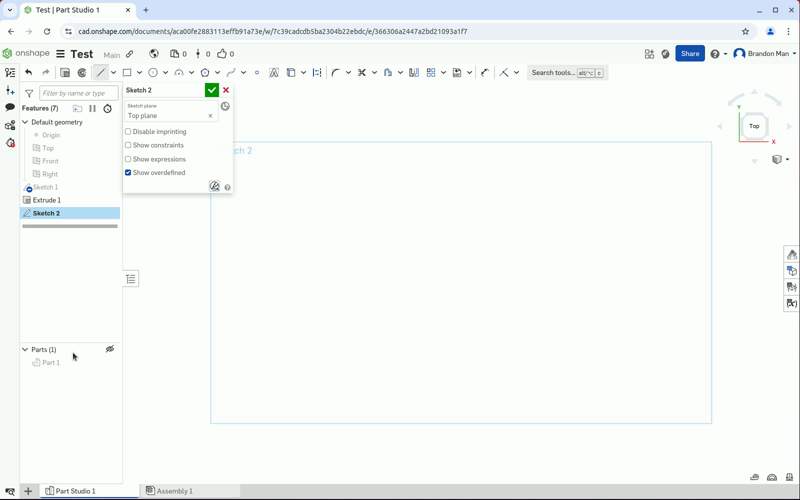
key_down(shift)
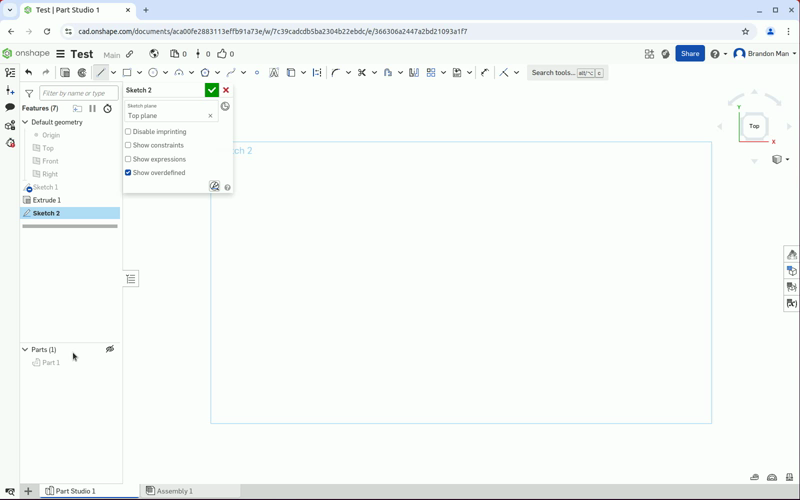
mouse_move(378, 313)
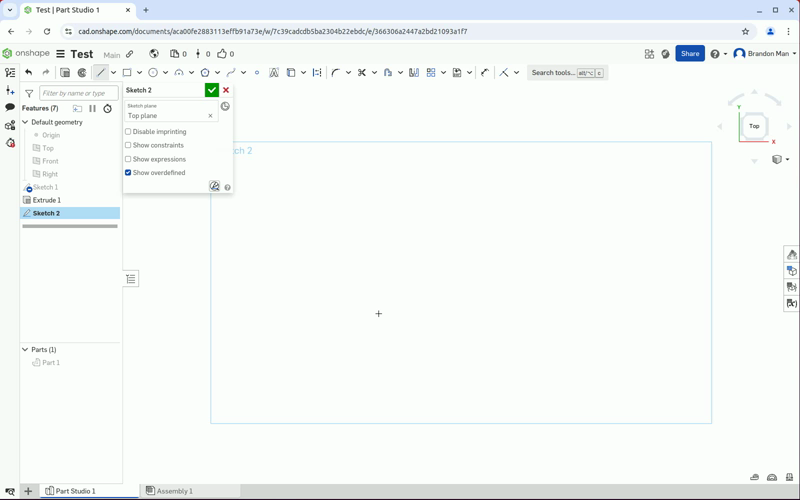
click(378, 313)
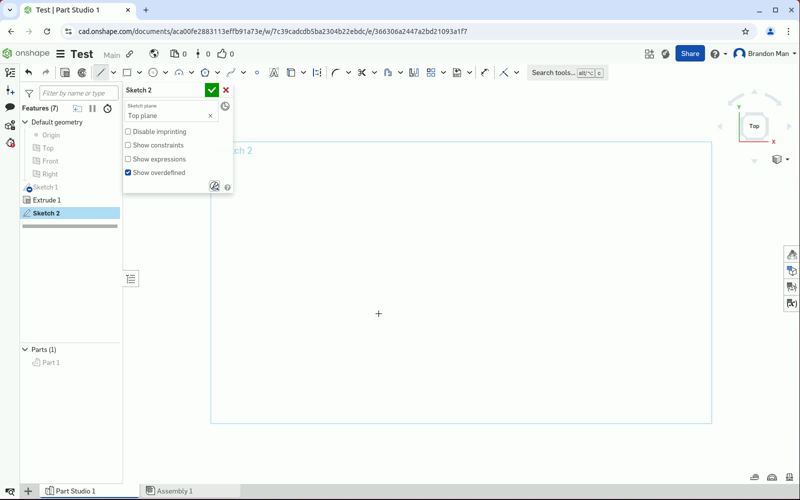
key_up(shift)
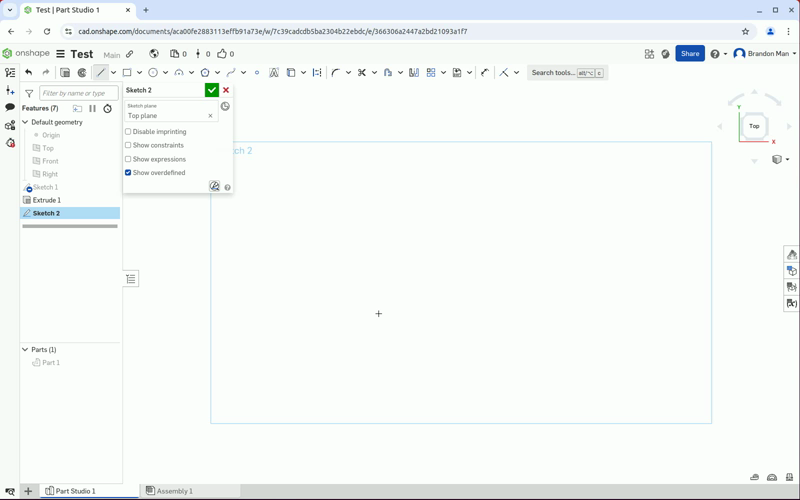
key_down(shift)
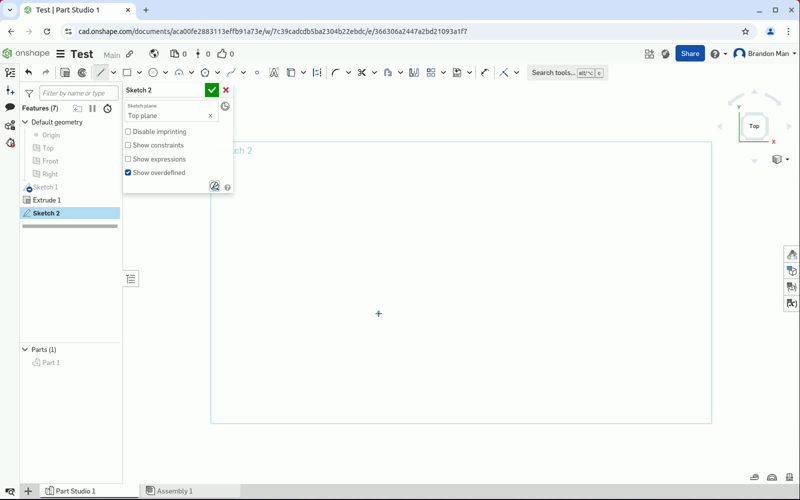
mouse_move(408, 313)
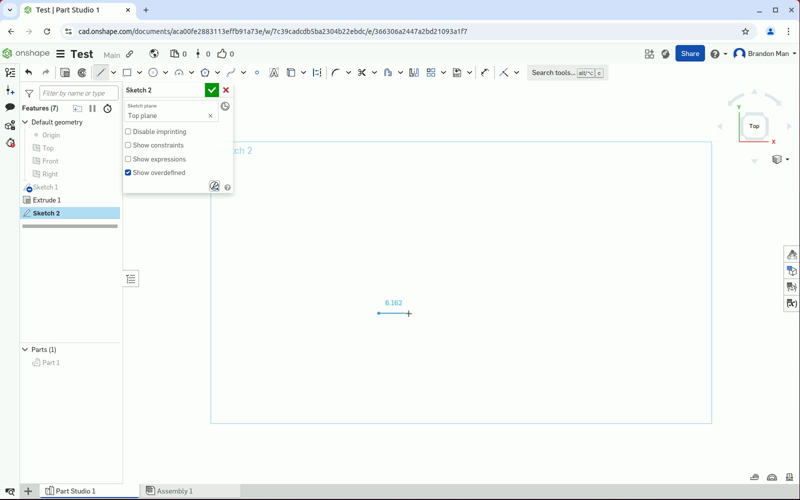
mouse_move(421, 313)
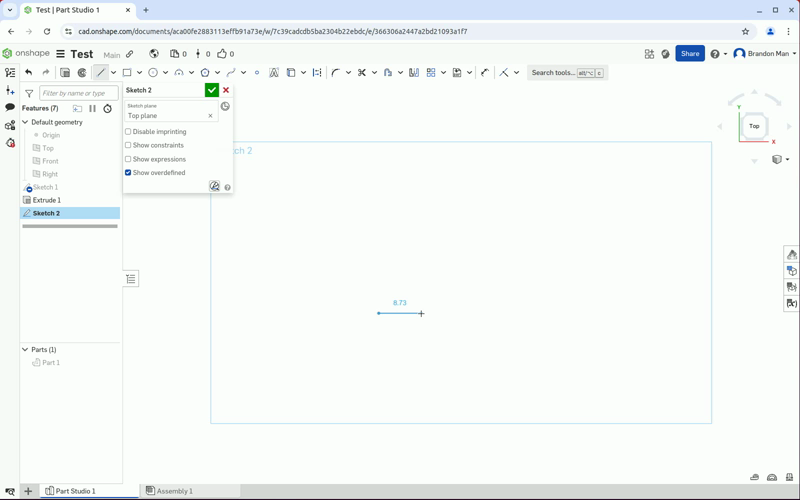
click(421, 313)
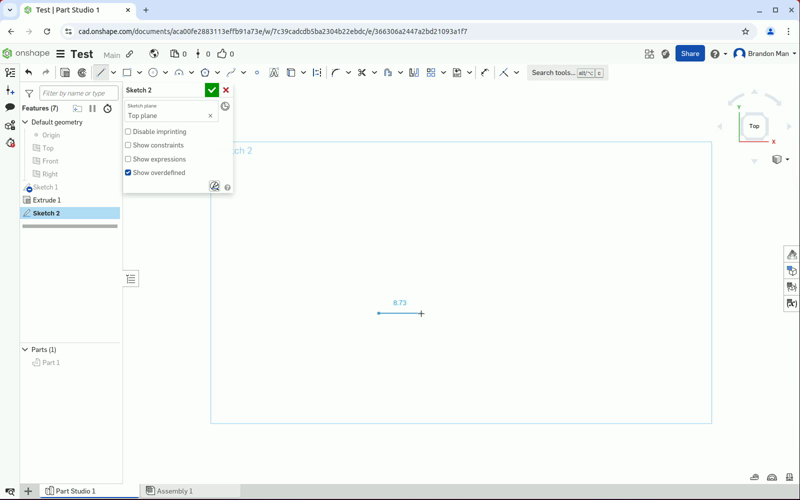
key_up(shift)
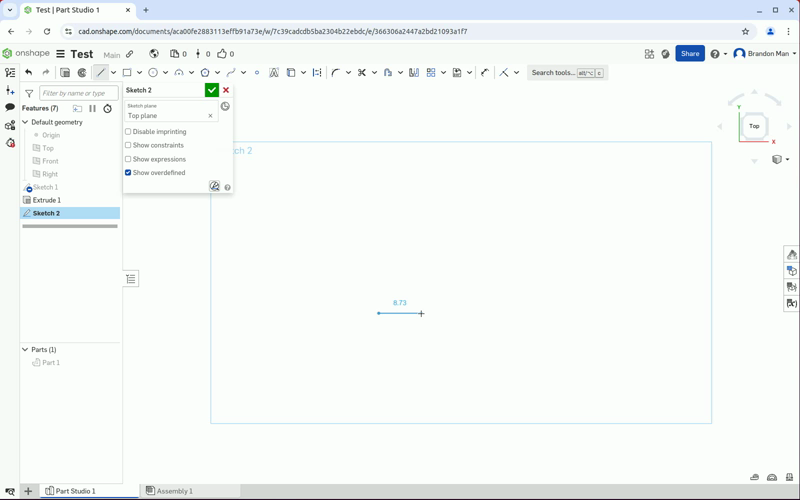
key_down(shift)
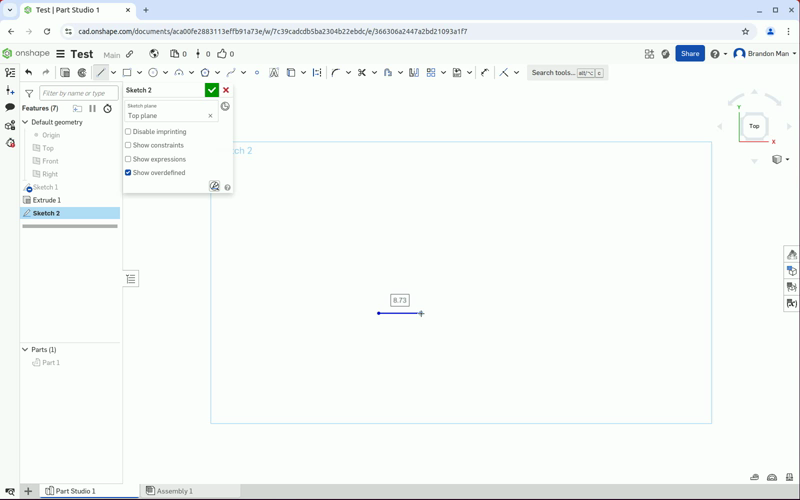
mouse_move(421, 252)
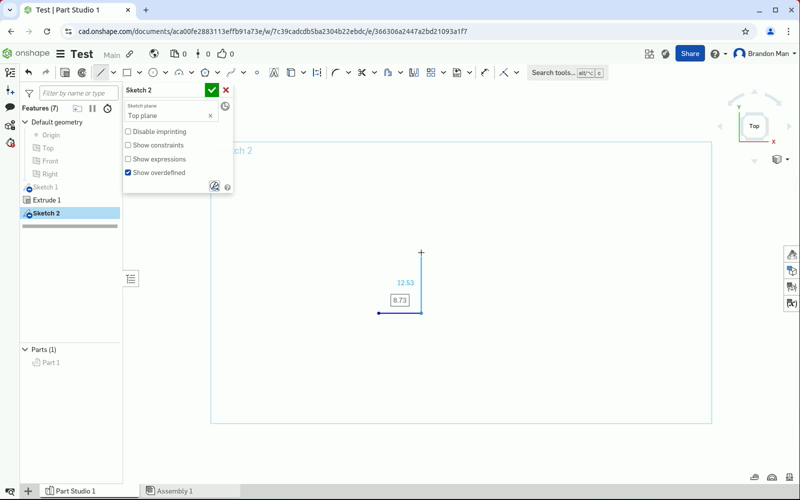
click(421, 252)
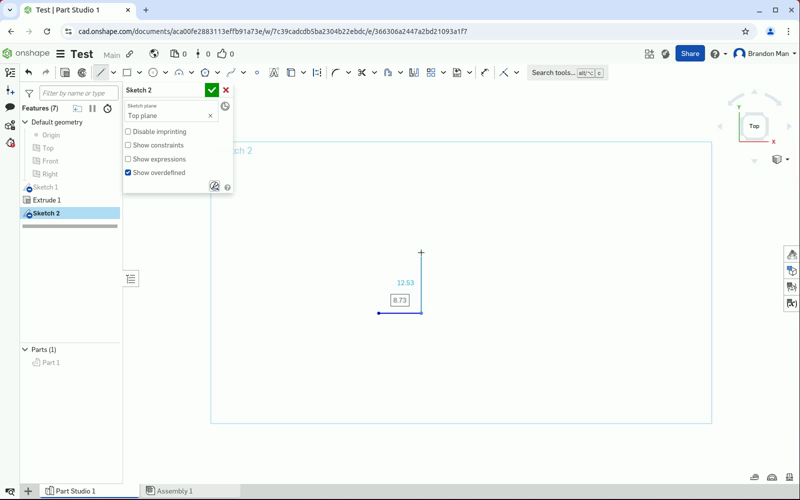
key_up(shift)
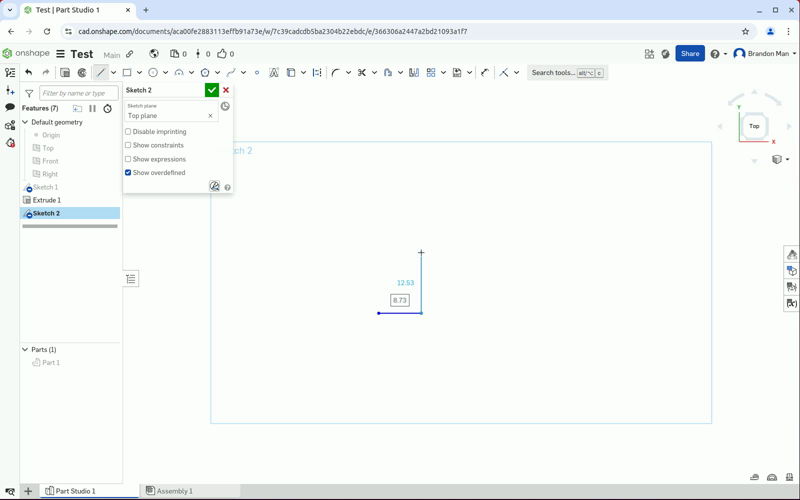
key_down(shift)
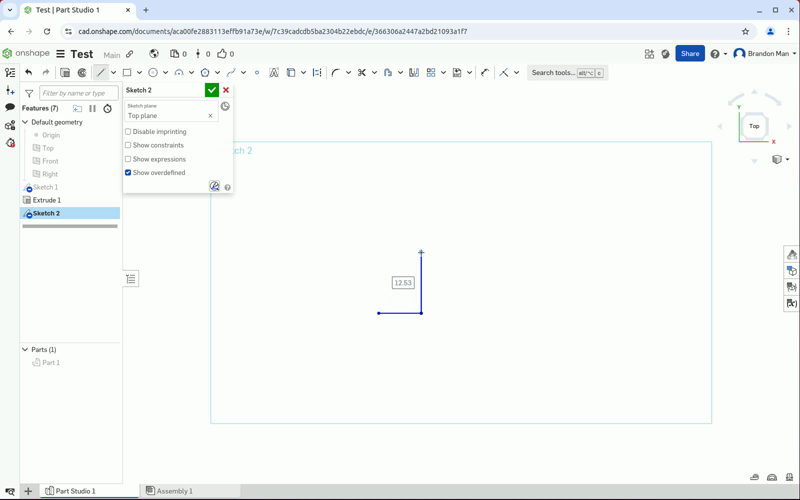
mouse_move(451, 252)
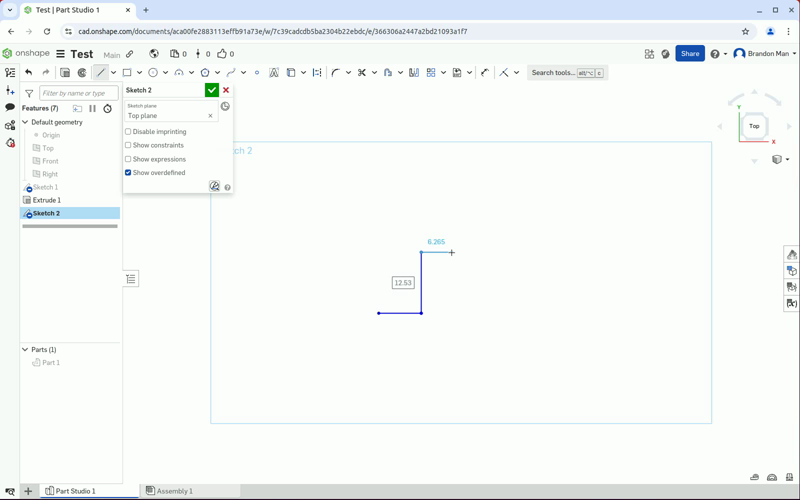
mouse_move(409, 252)
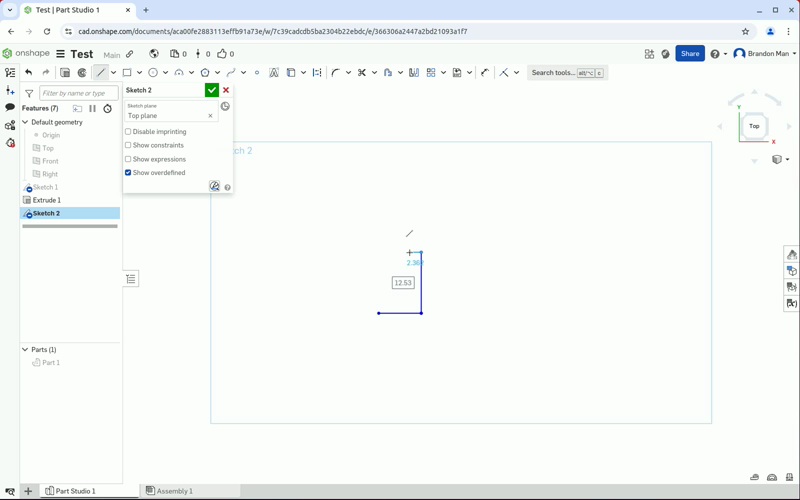
click(409, 252)
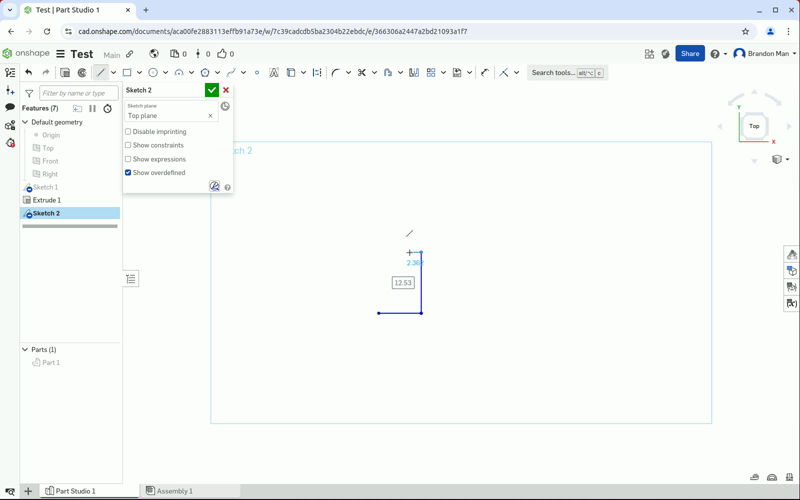
key_up(shift)
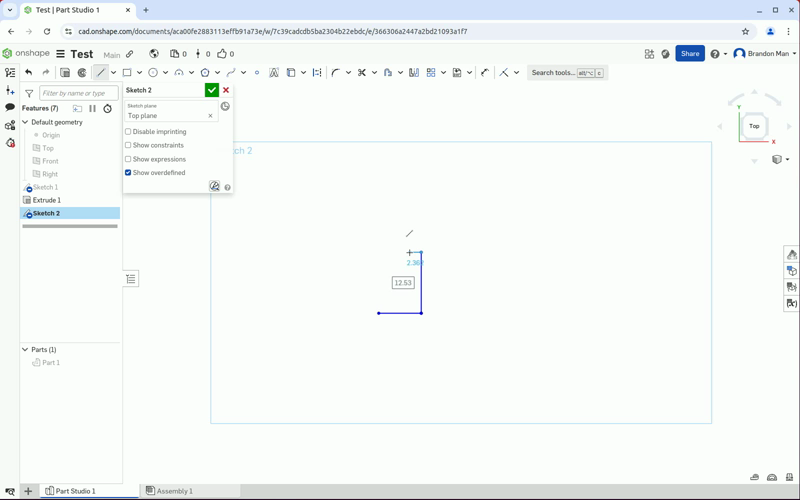
key_down(shift)
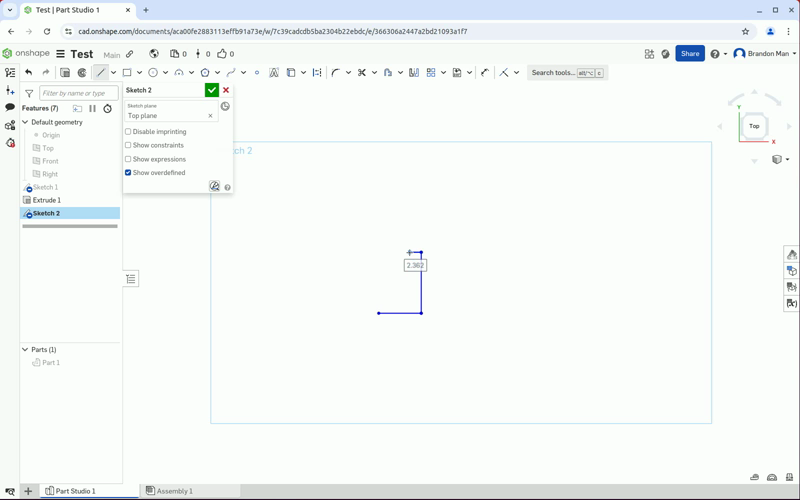
mouse_move(439, 252)
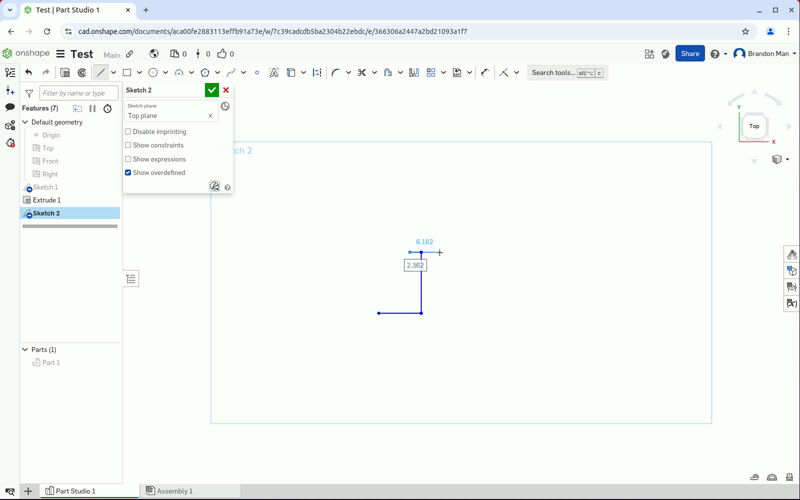
mouse_move(409, 301)
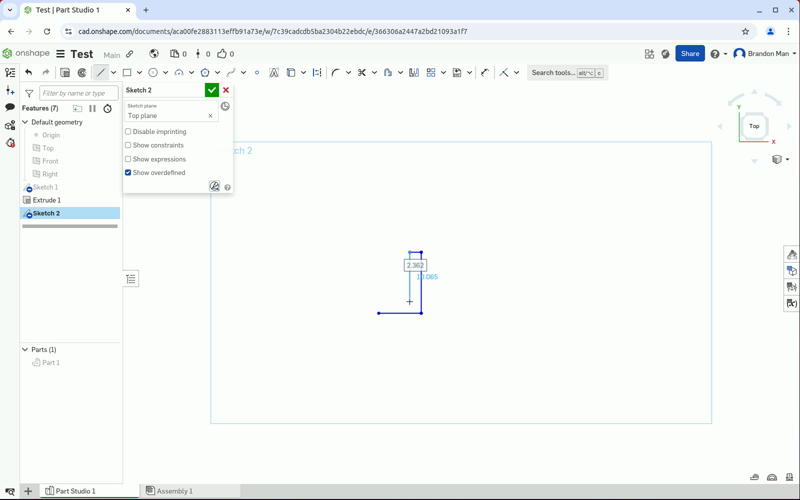
click(409, 301)
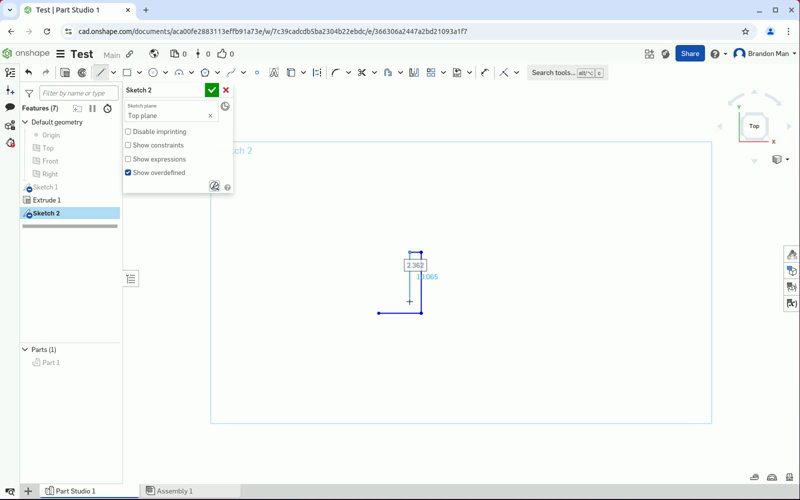
key_up(shift)
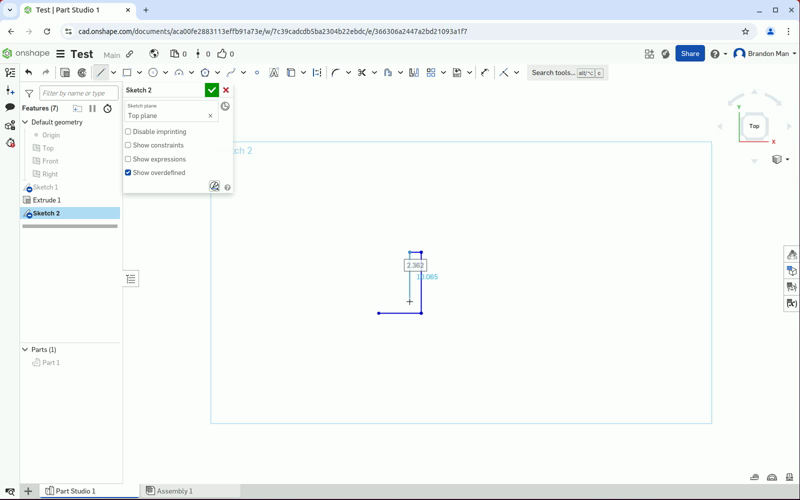
key_down(shift)
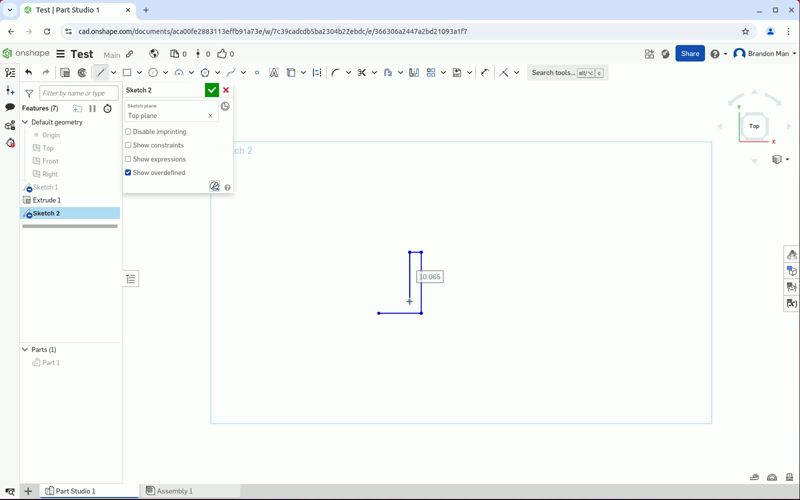
mouse_move(439, 301)
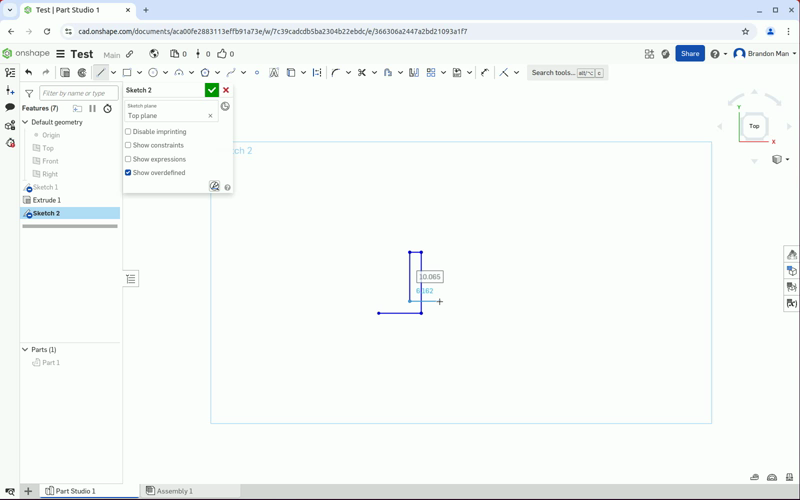
mouse_move(378, 301)
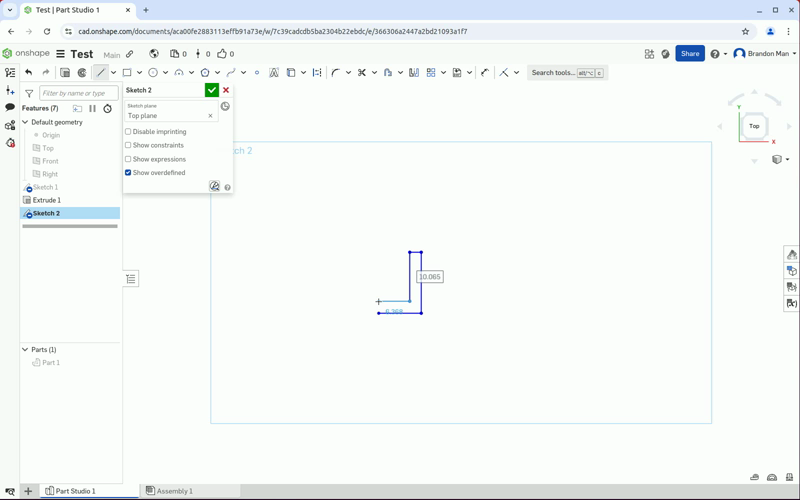
click(378, 301)
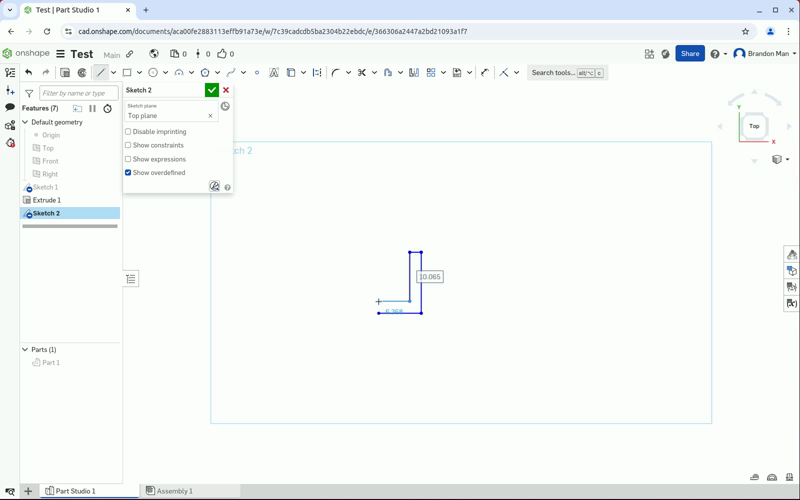
key_up(shift)
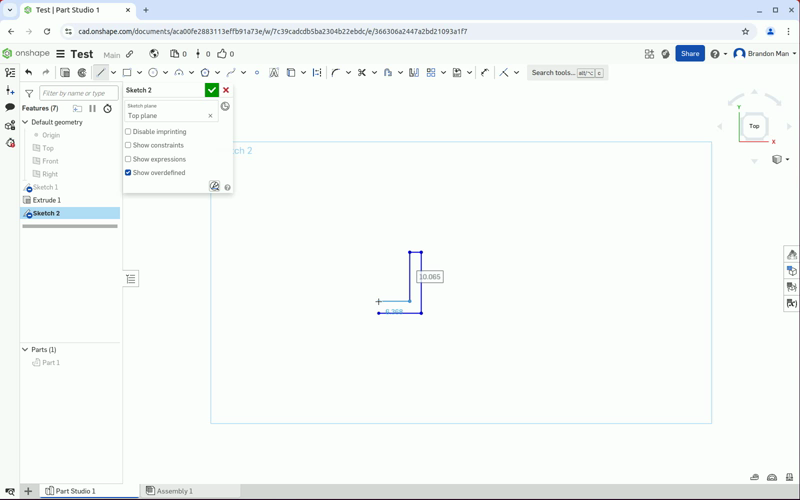
mouse_move(408, 301)
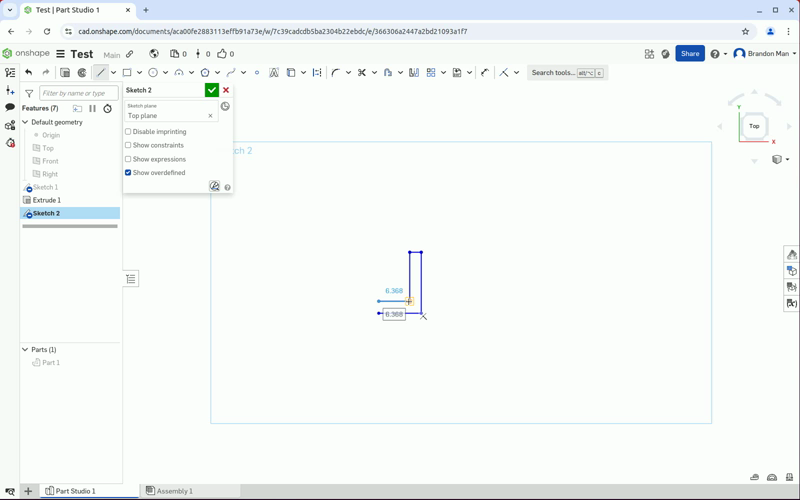
key_down(shift)
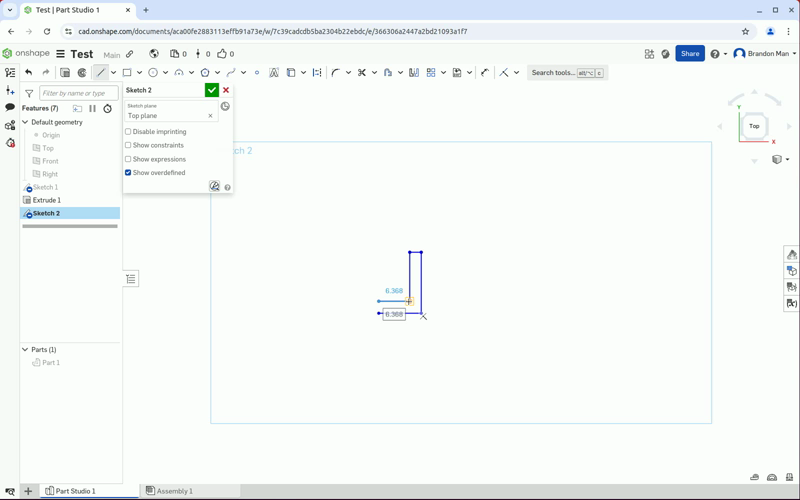
mouse_move(378, 313)
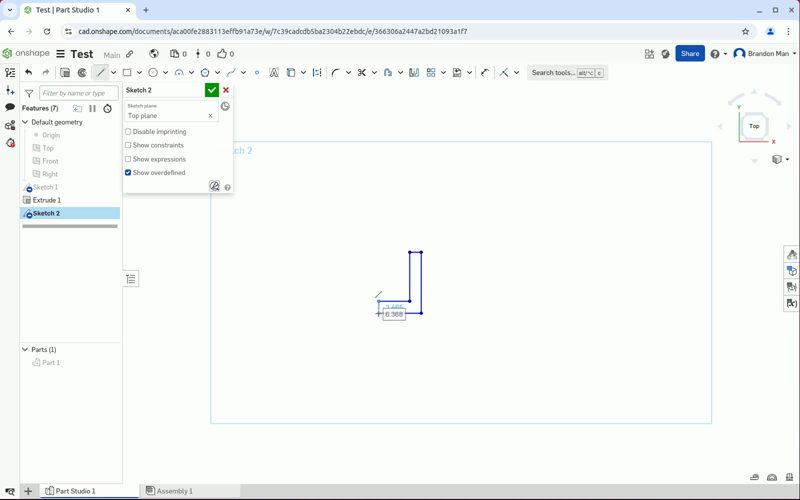
key_up(shift)
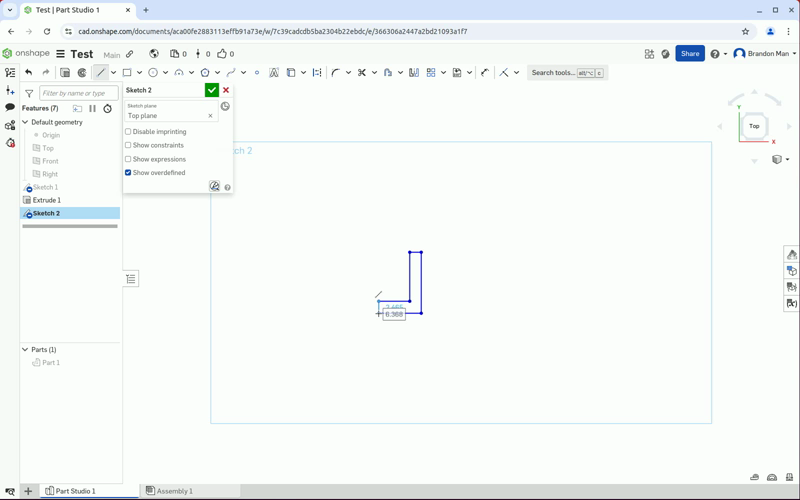
click(378, 313)
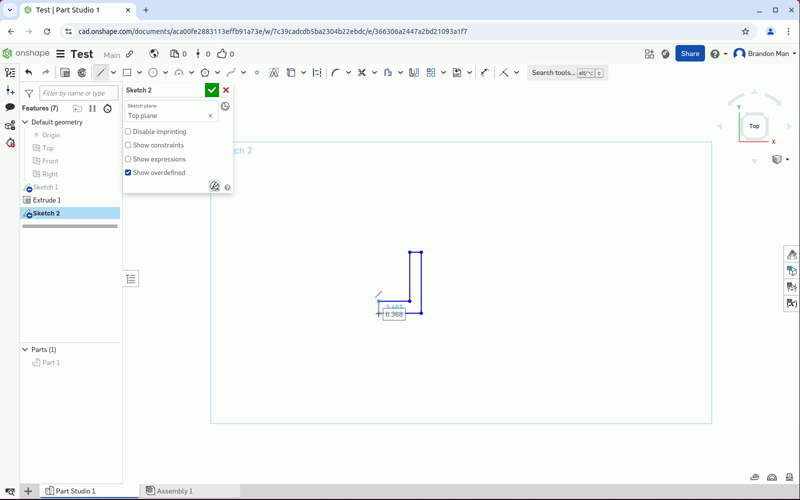
key(esc)
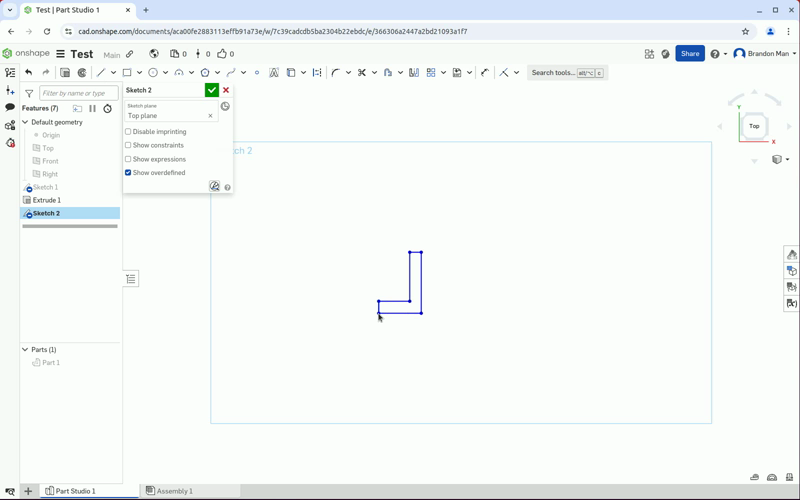
mouse_move(420, 278)
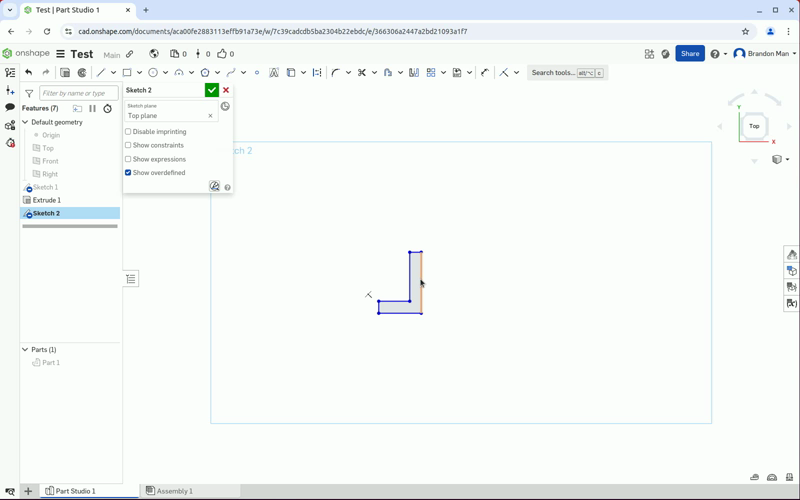
scroll(6)
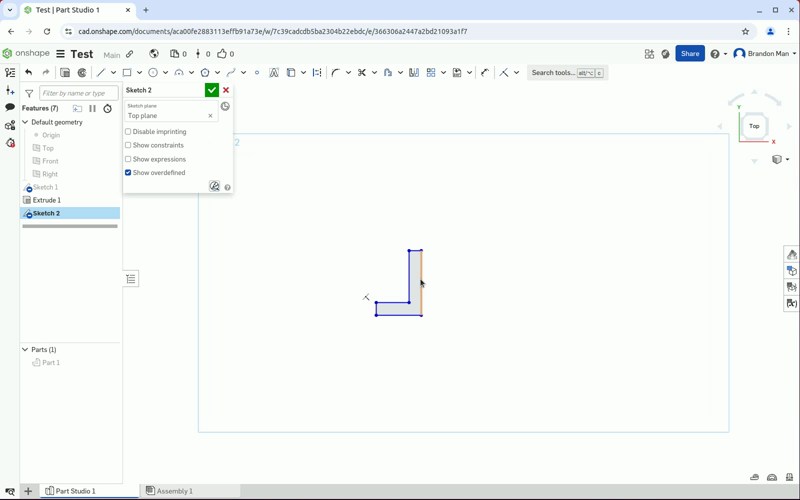
scroll(6)
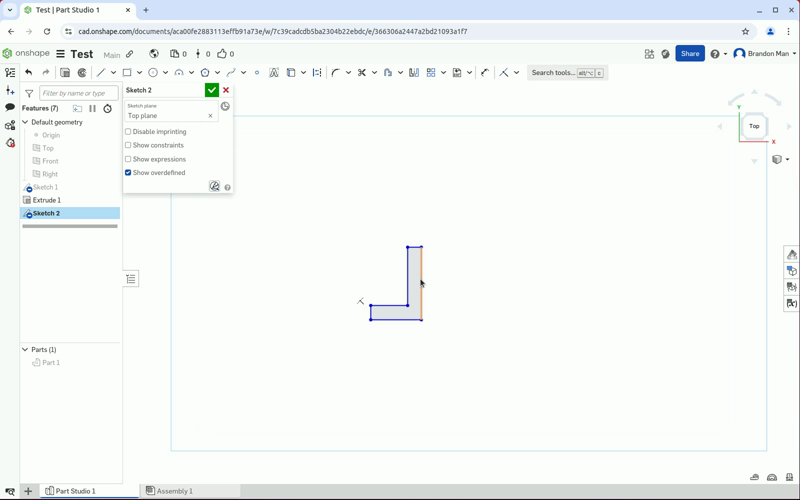
scroll(6)
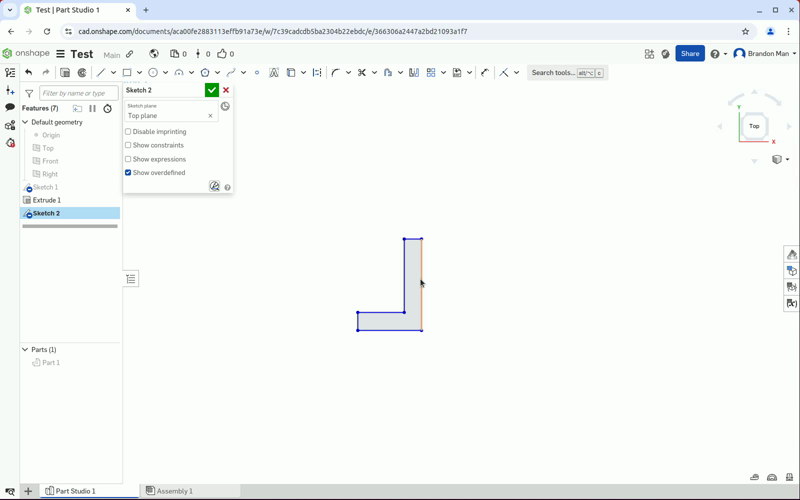
scroll(6)
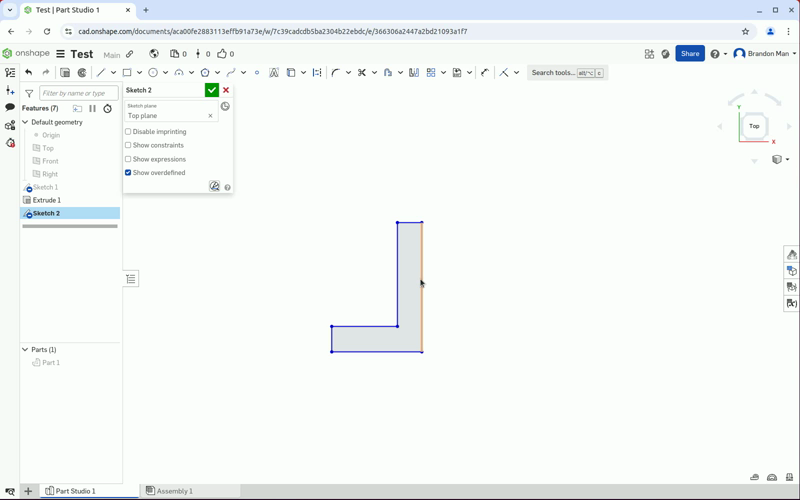
scroll(6)
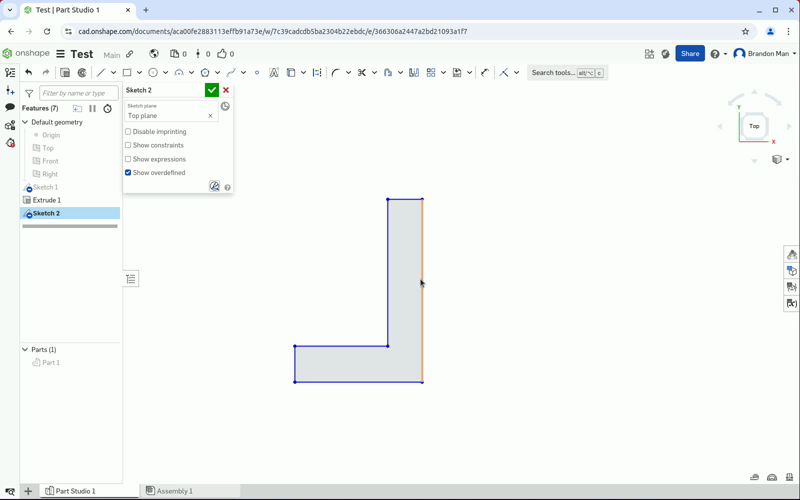
scroll(6)
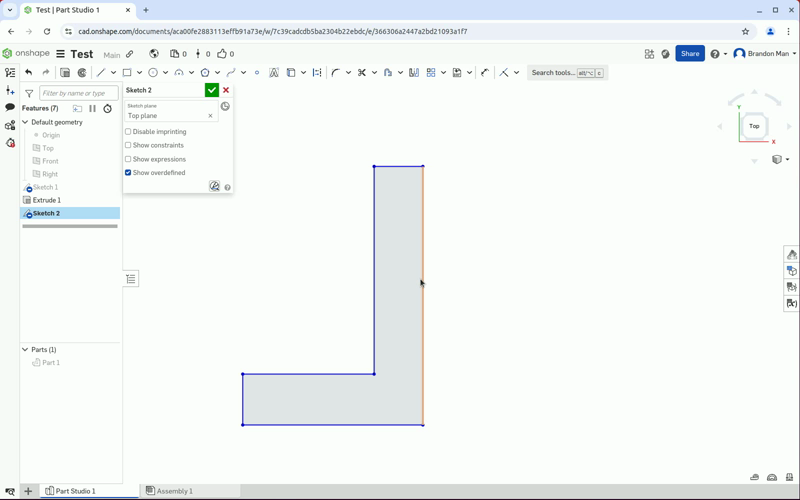
scroll(6)
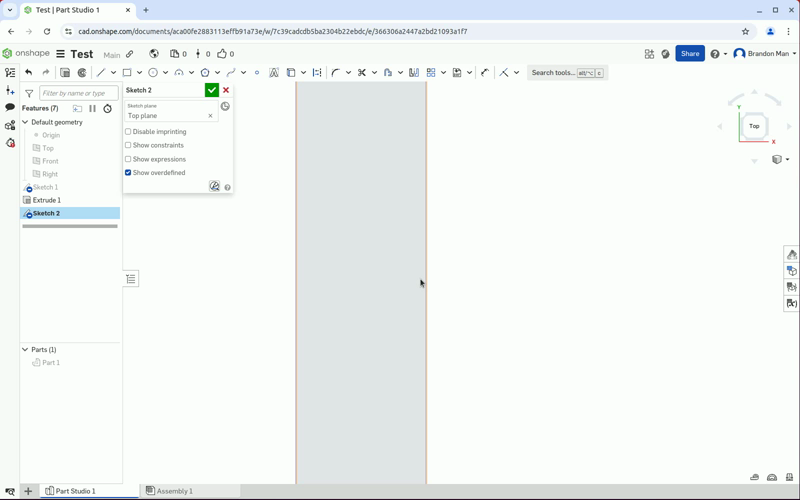
click(420, 278)
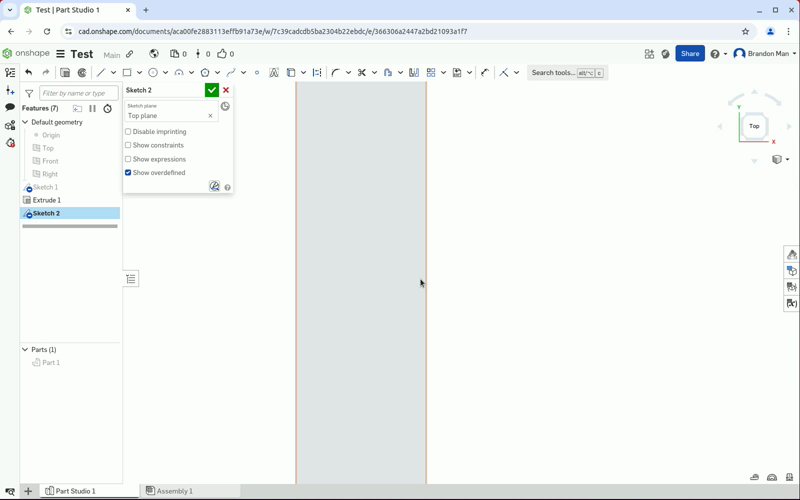
scroll(-6)
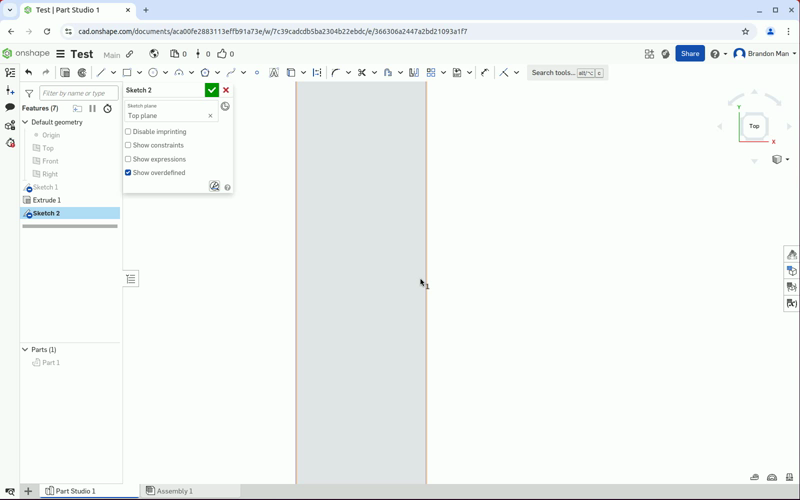
scroll(-6)
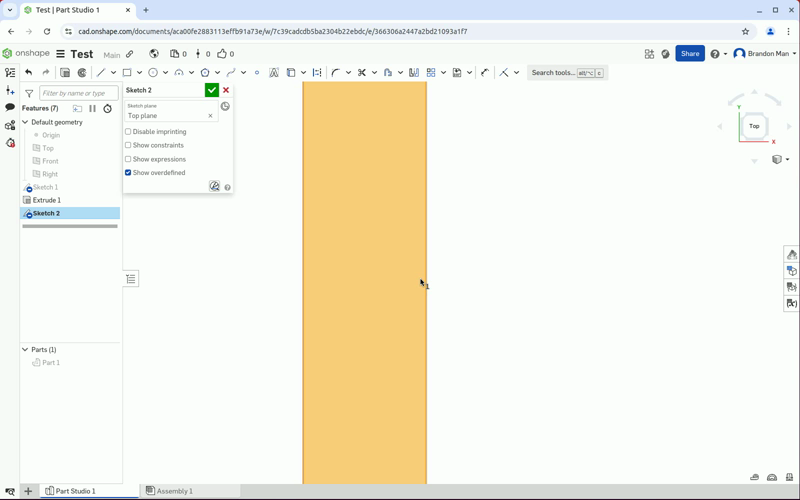
scroll(-6)
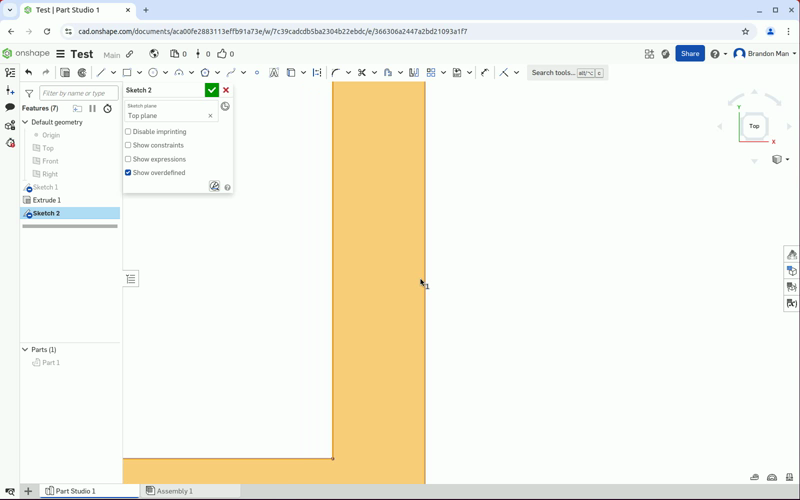
scroll(-6)
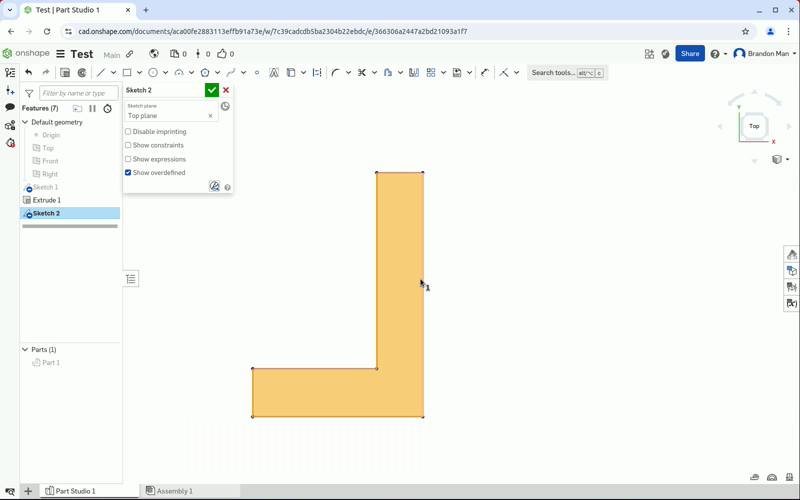
scroll(-6)
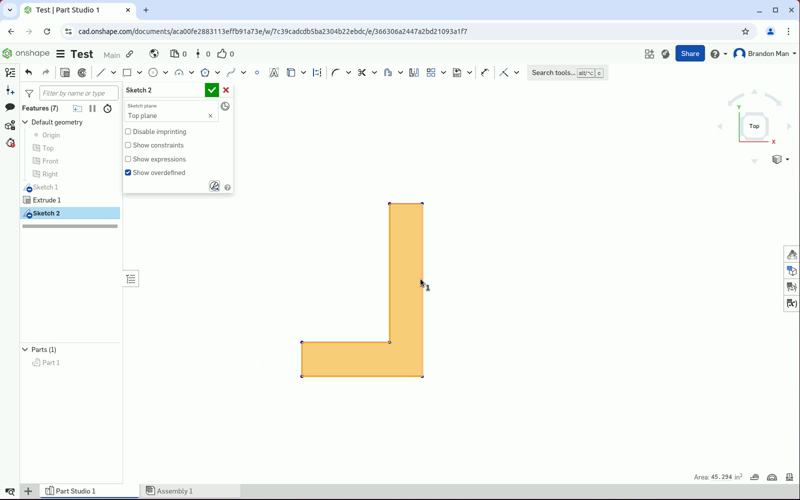
scroll(-6)
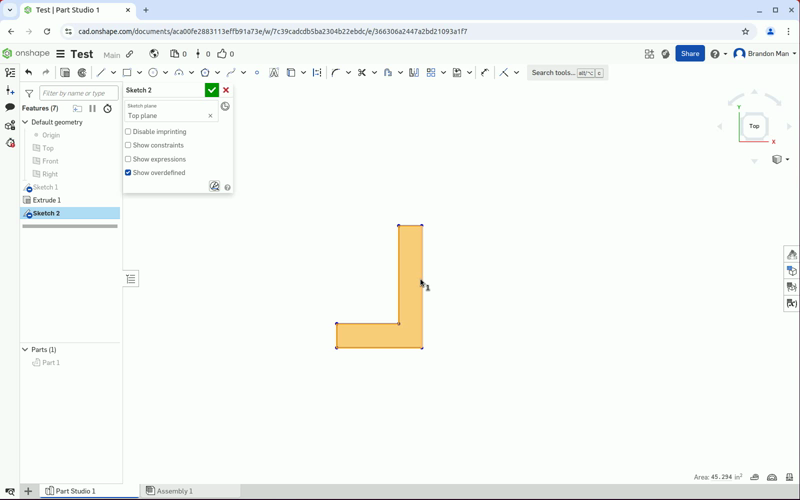
scroll(-6)
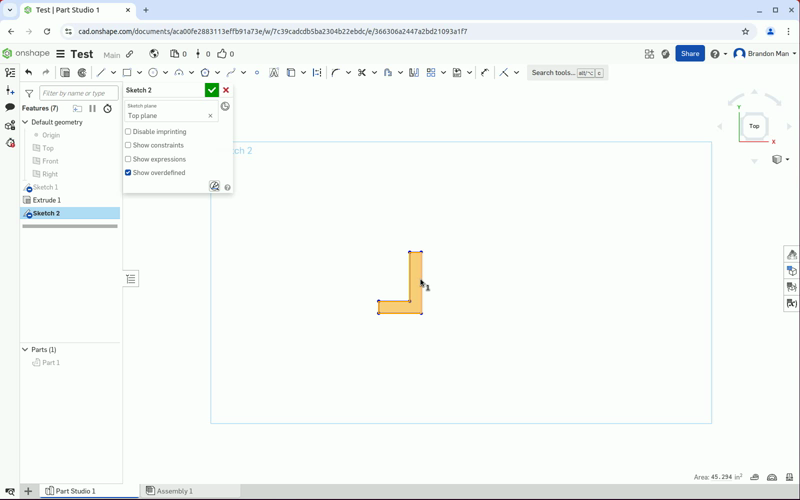
mouse_move(73, 352)
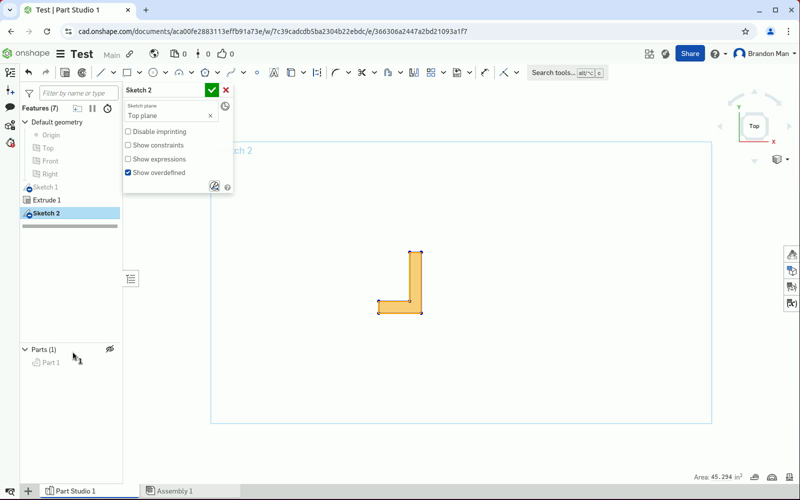
key(shift+y)
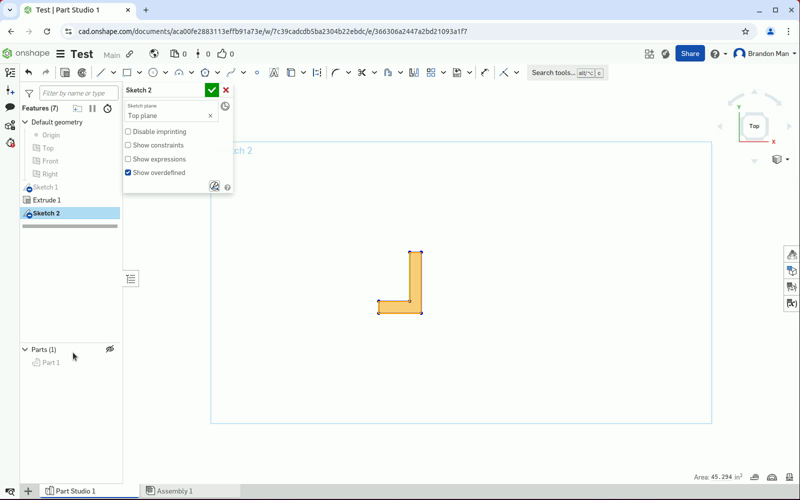
key(shift+e)
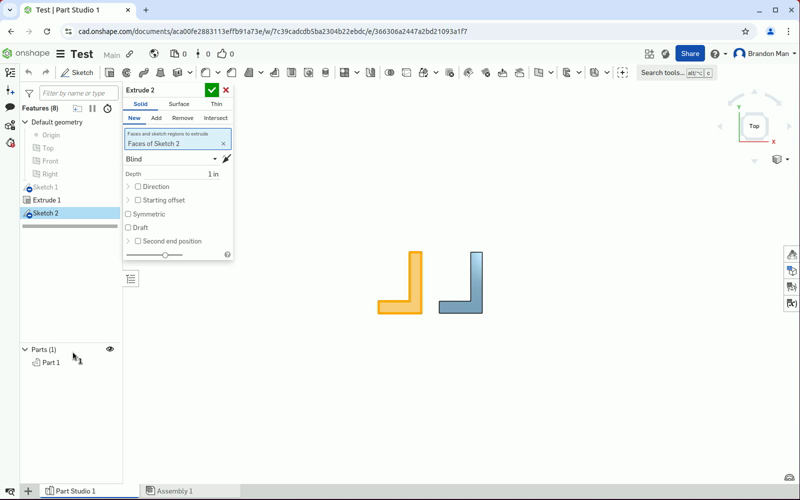
mouse_move(143, 106)
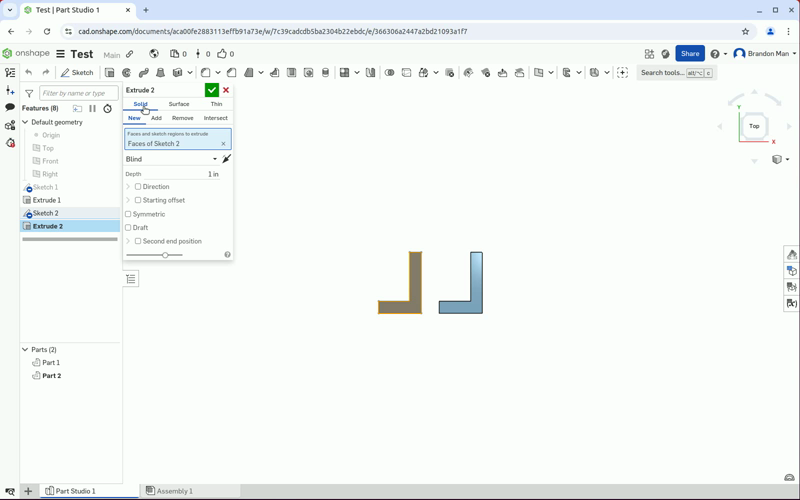
click(143, 106)
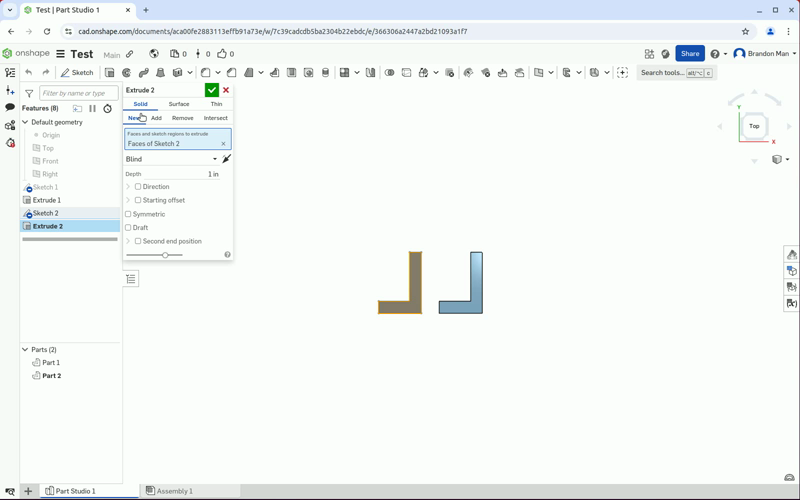
mouse_move(137, 120)
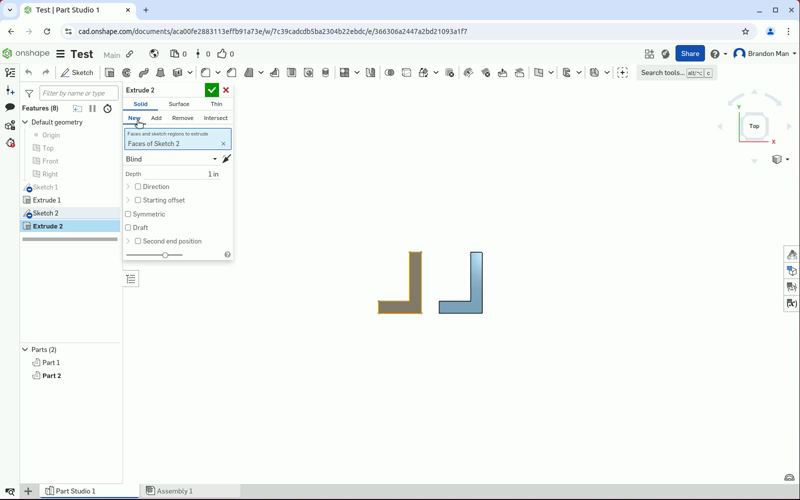
click(137, 120)
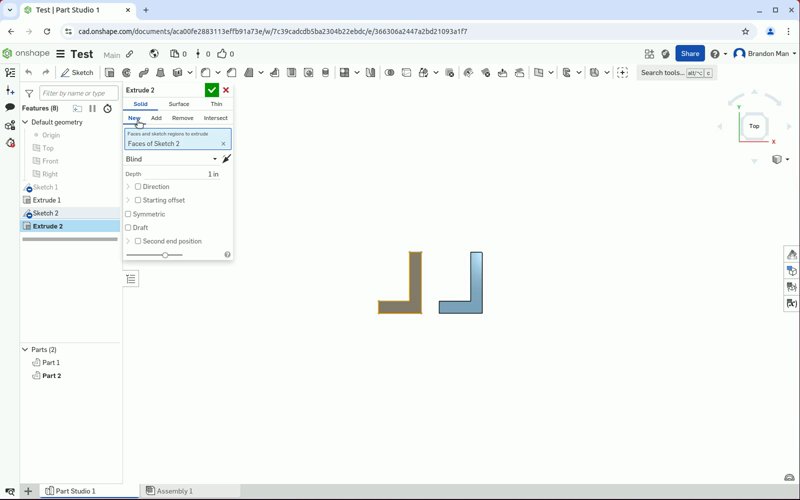
key(tab, 4)
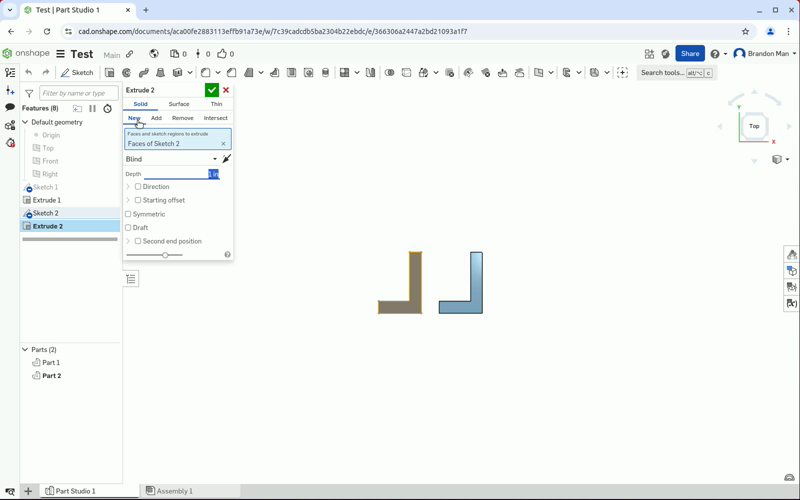
text(6.258)
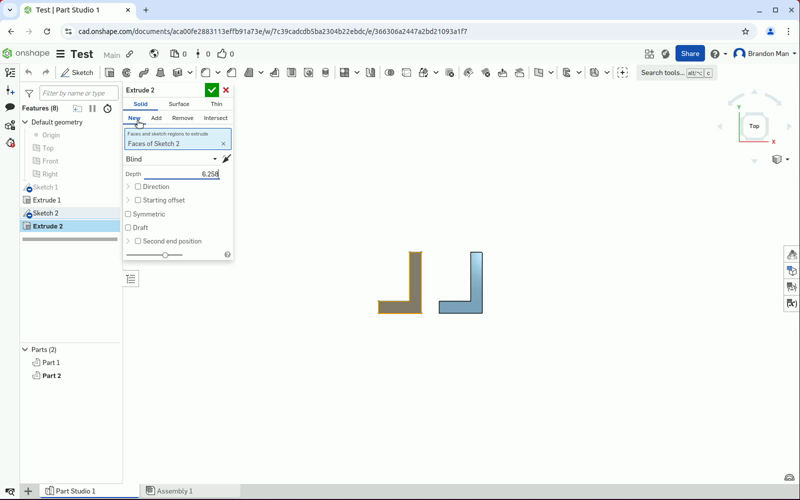
key(enter)
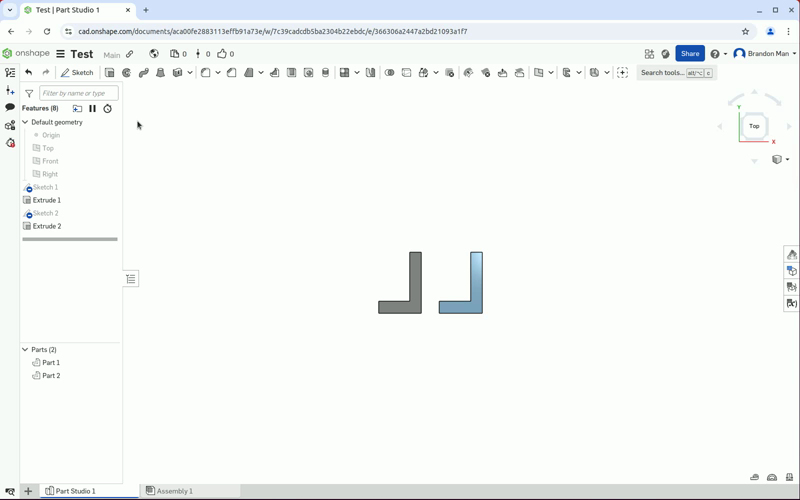
key(shift+h)
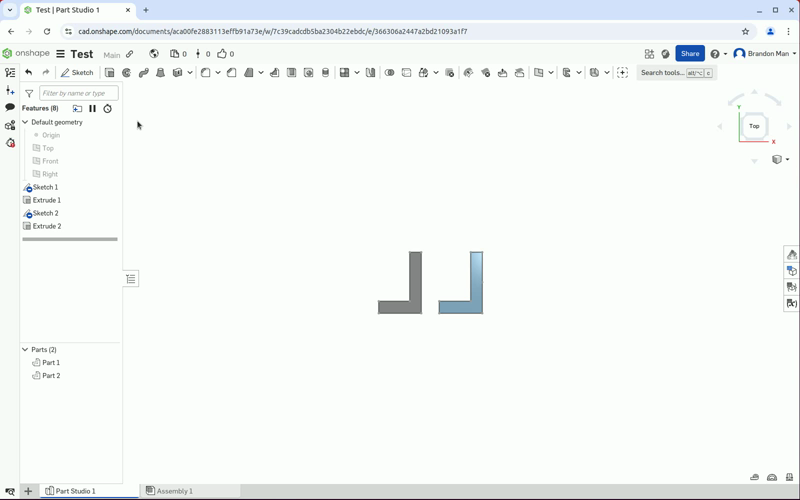
key(shift+h)
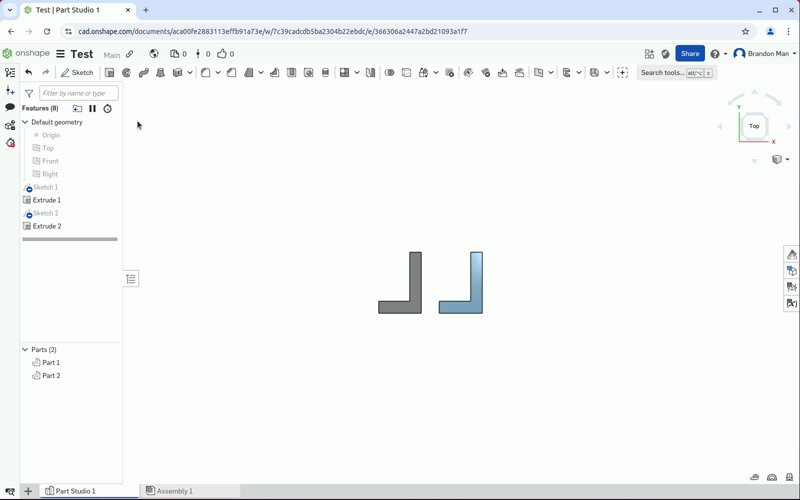
mouse_move(73, 189)
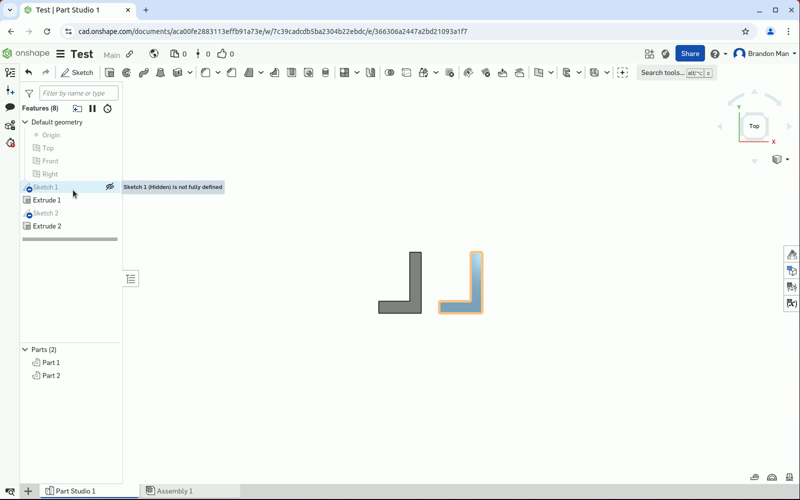
click(73, 189)
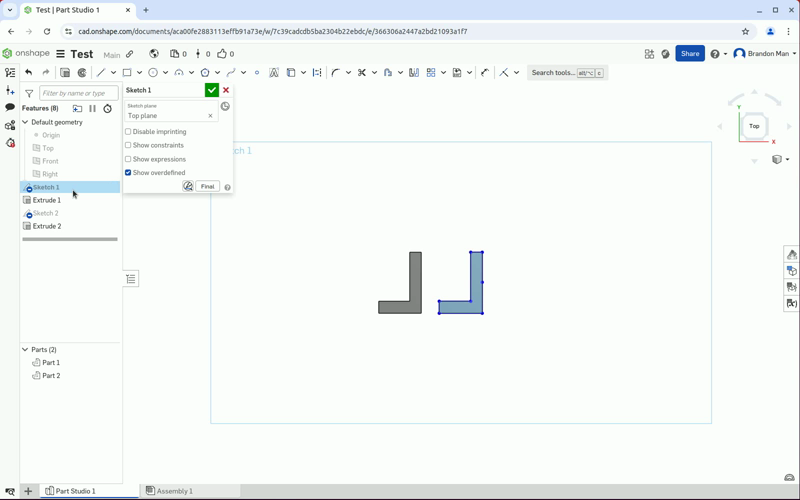
mouse_move(229, 92)
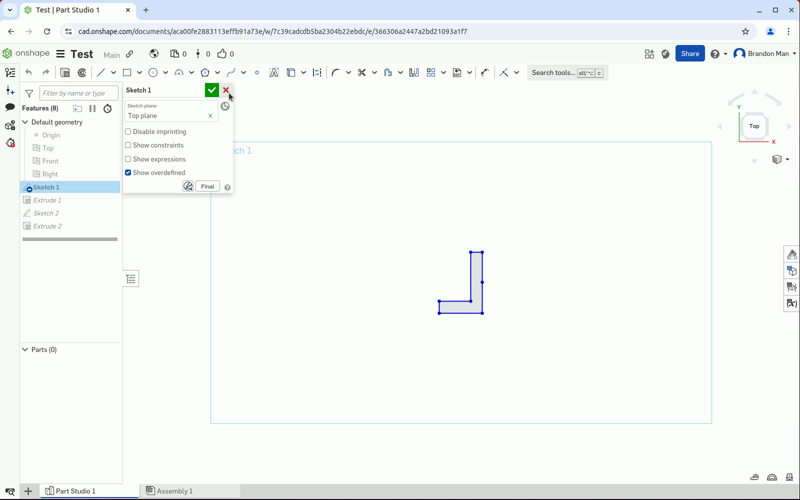
click(229, 92)
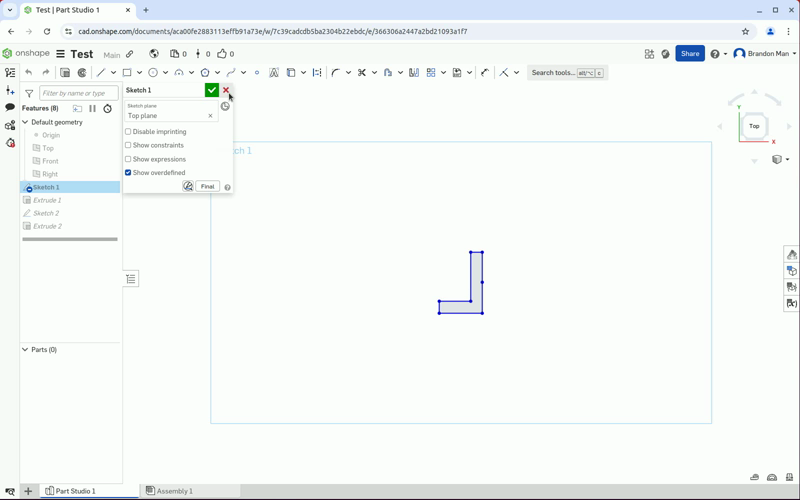
key(shift+s)
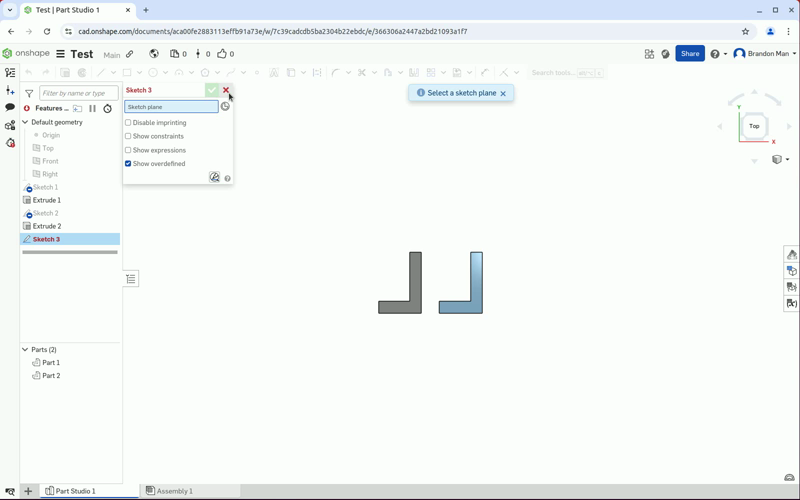
mouse_move(73, 150)
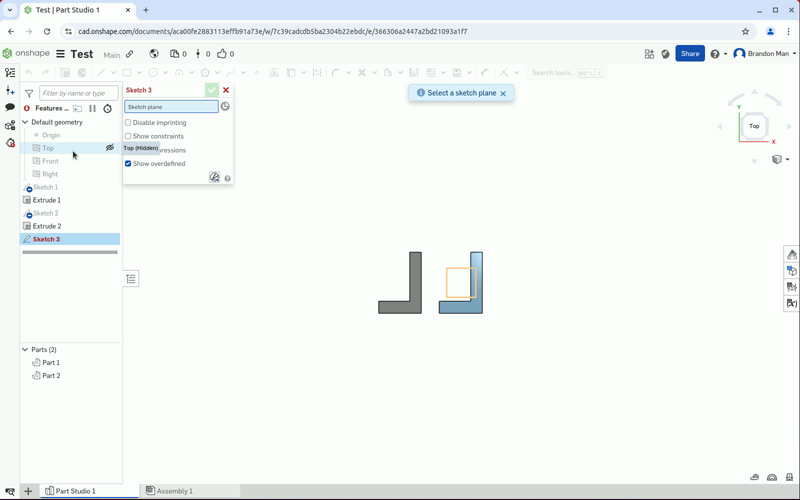
click(73, 150)
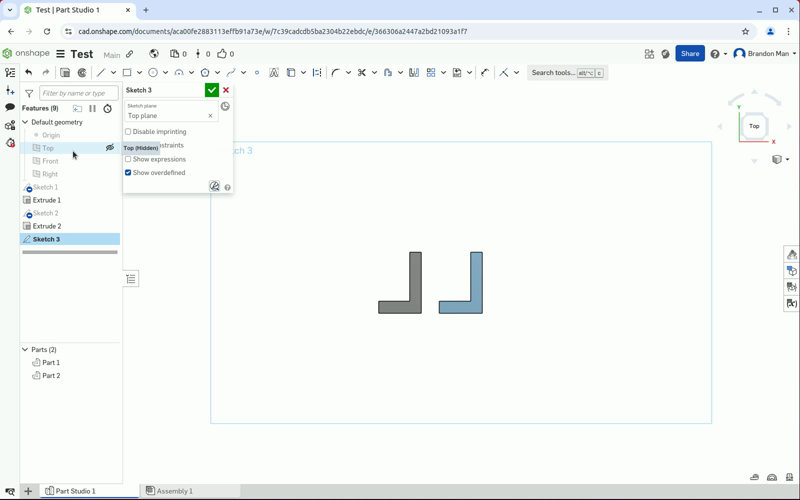
mouse_move(73, 352)
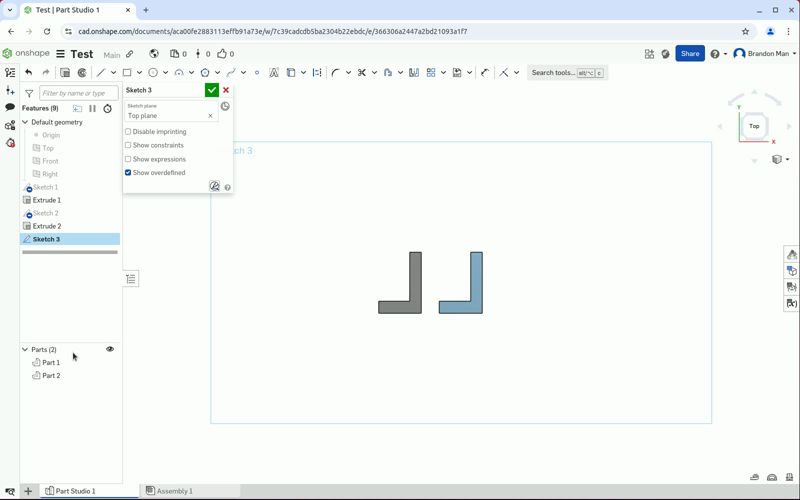
key(y)
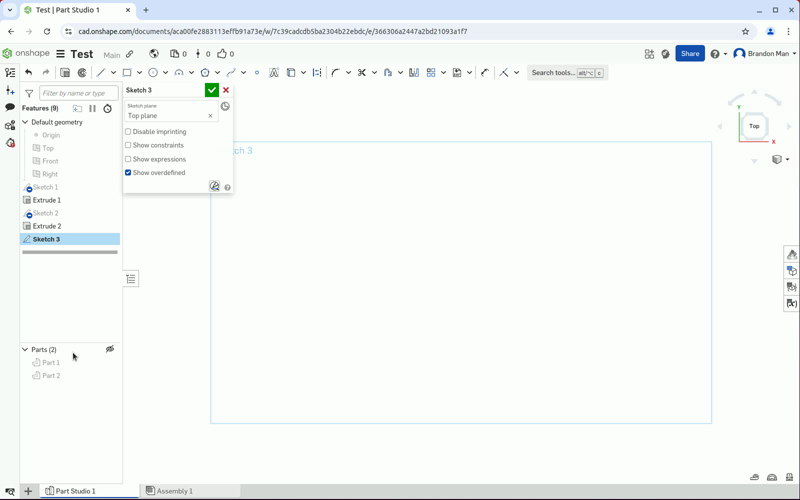
key(l)
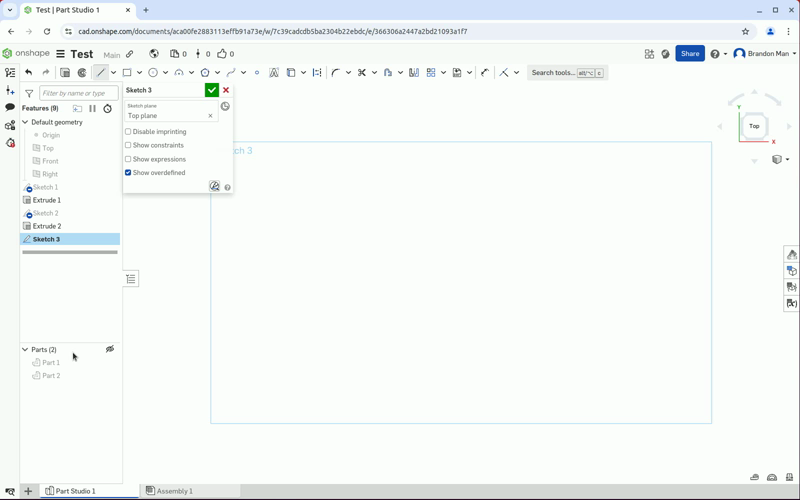
key_down(shift)
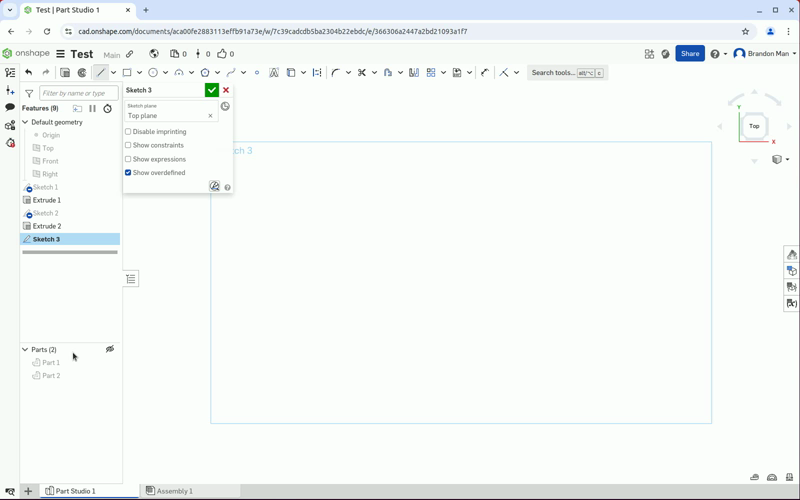
mouse_move(501, 313)
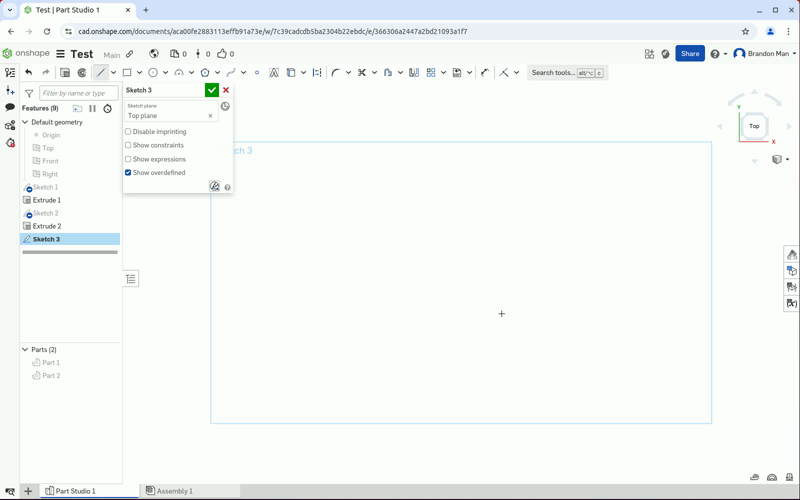
click(501, 313)
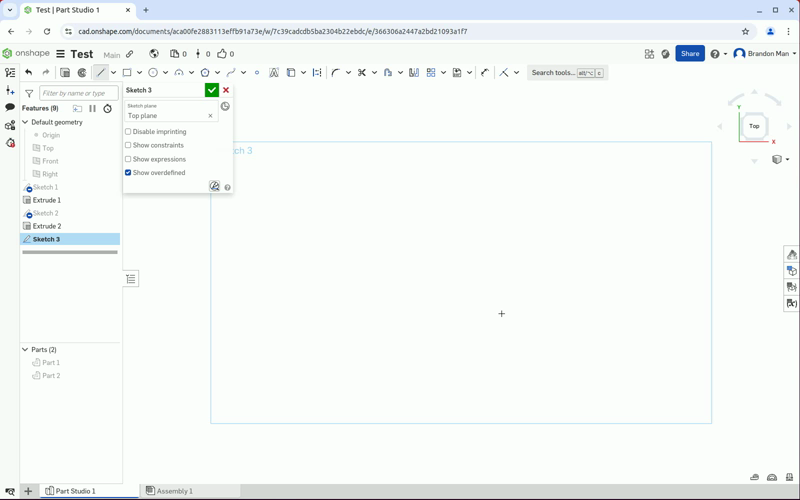
key_up(shift)
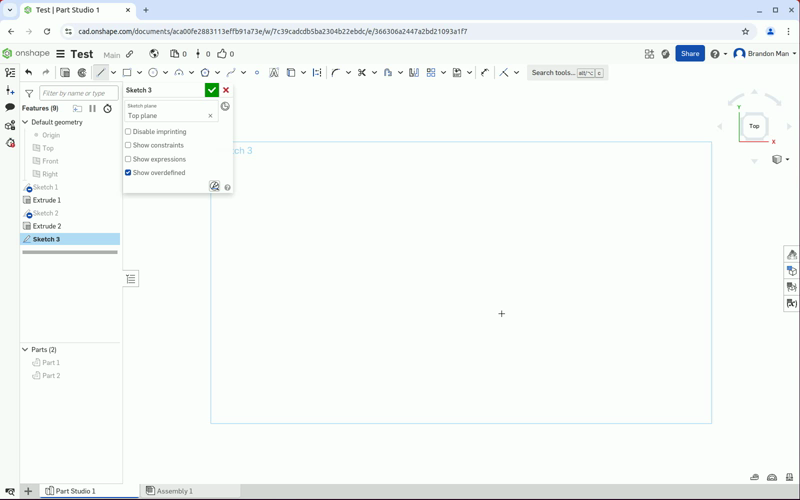
key_down(shift)
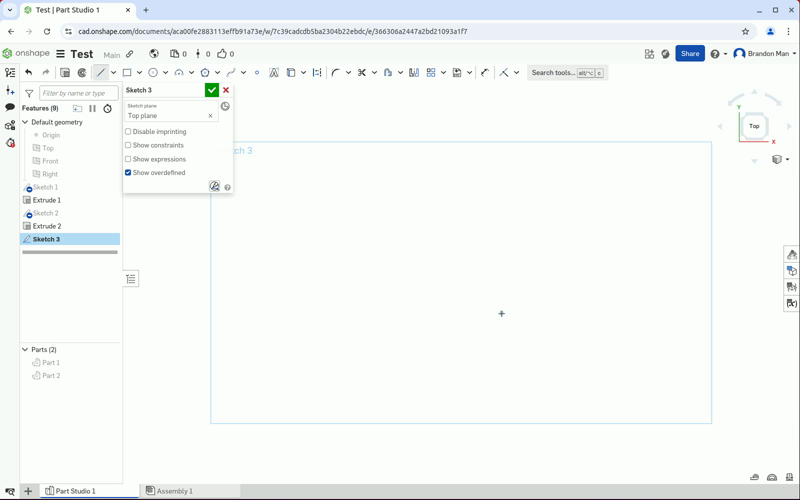
mouse_move(531, 313)
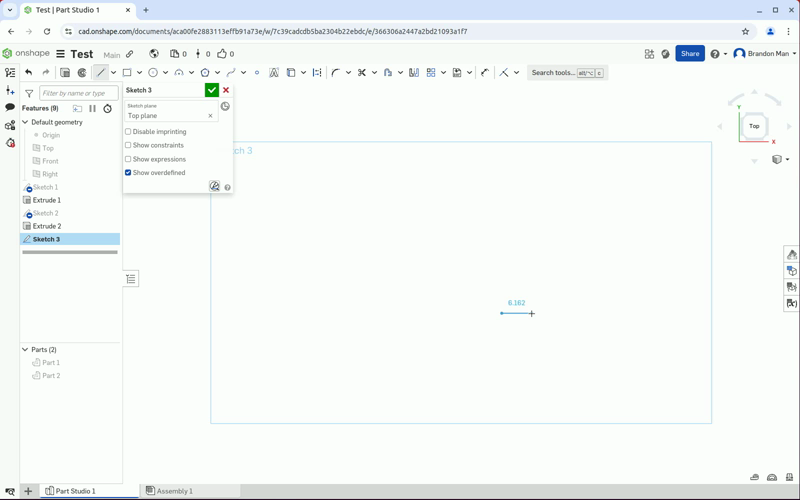
mouse_move(544, 313)
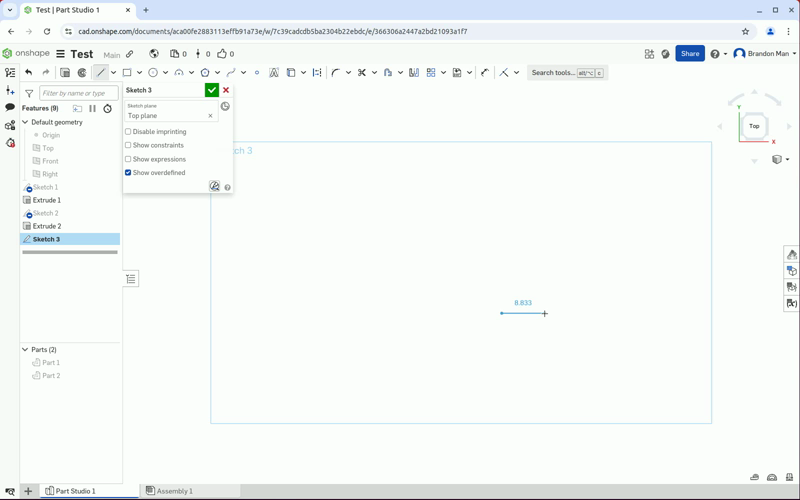
click(544, 313)
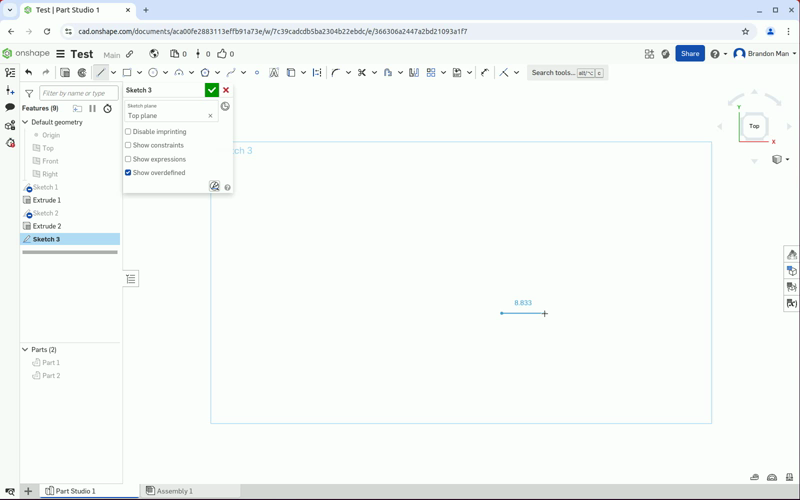
key_up(shift)
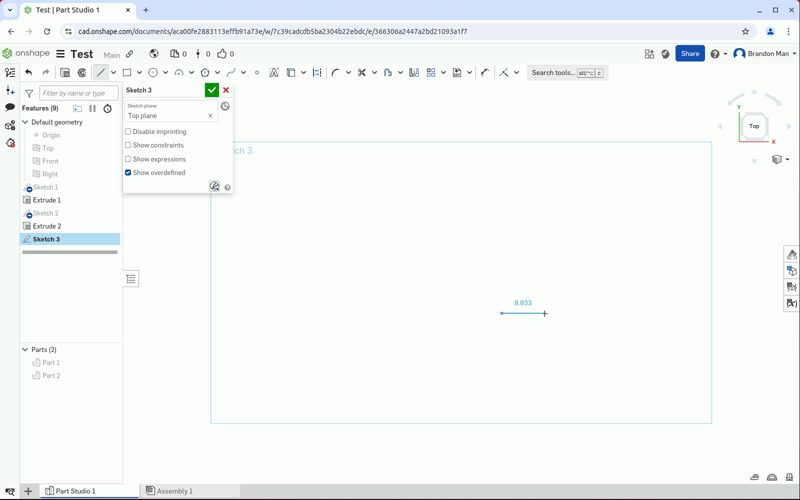
key_down(shift)
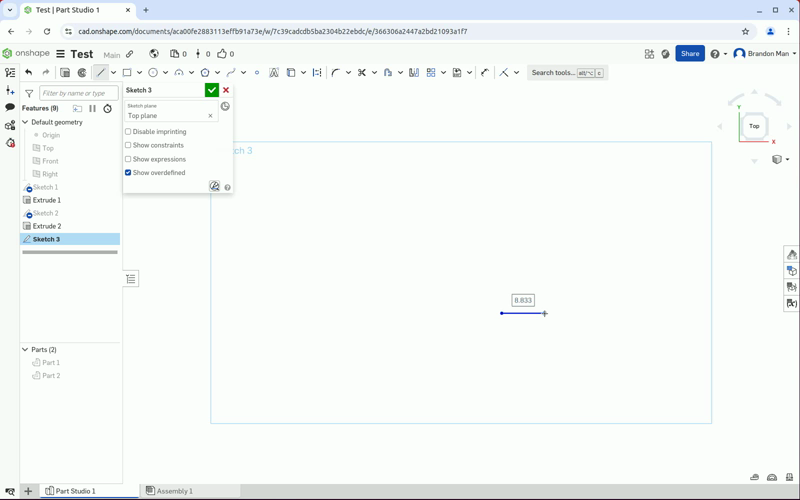
mouse_move(574, 313)
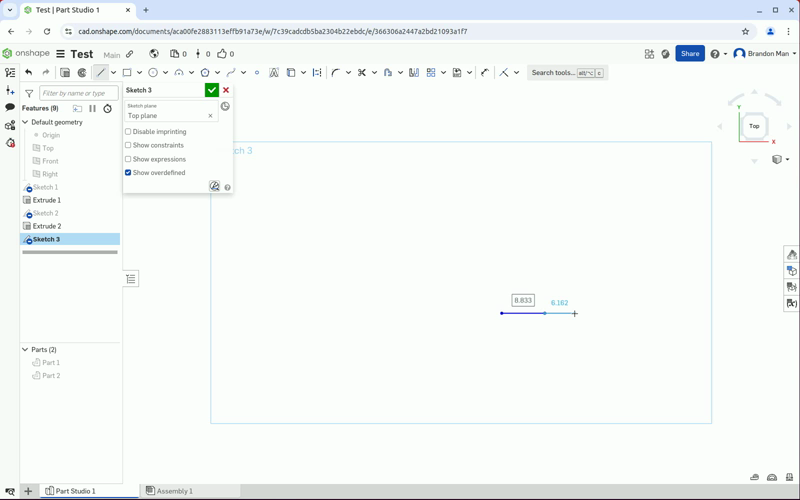
mouse_move(544, 288)
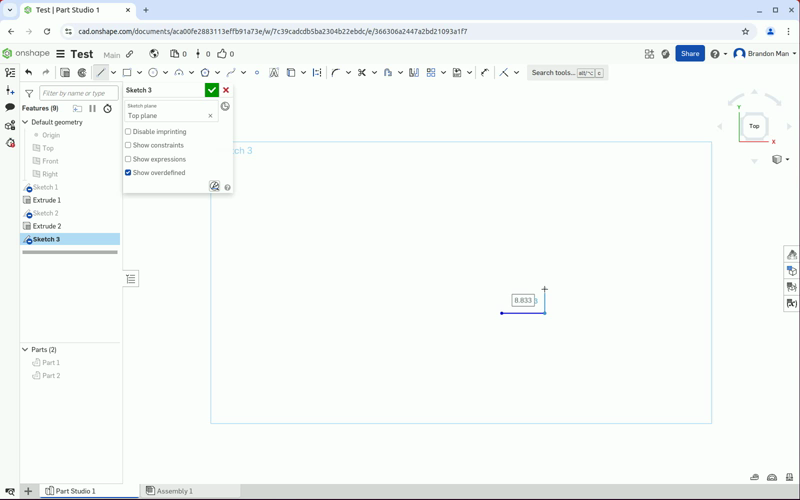
click(544, 288)
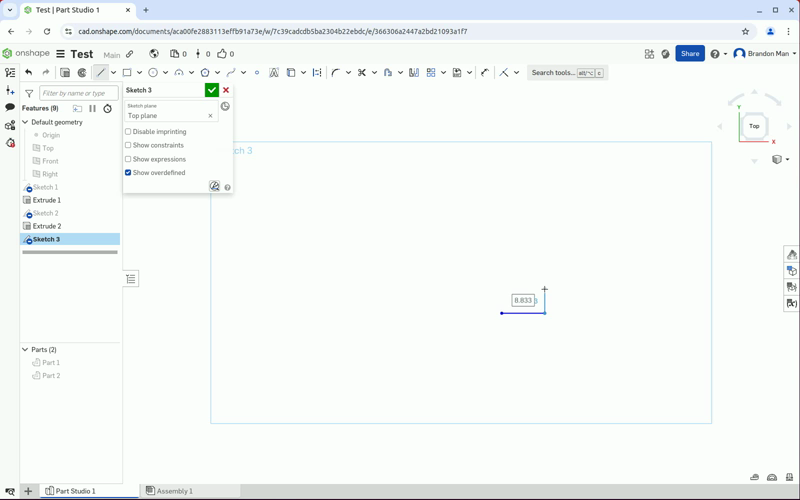
key_up(shift)
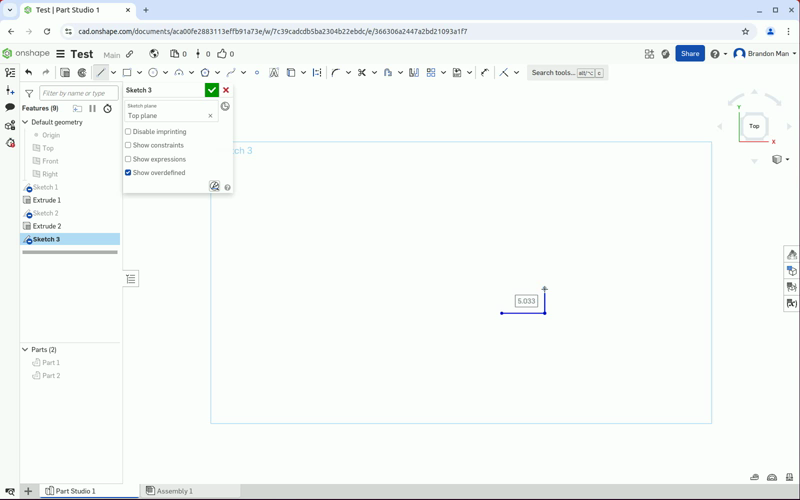
key_down(shift)
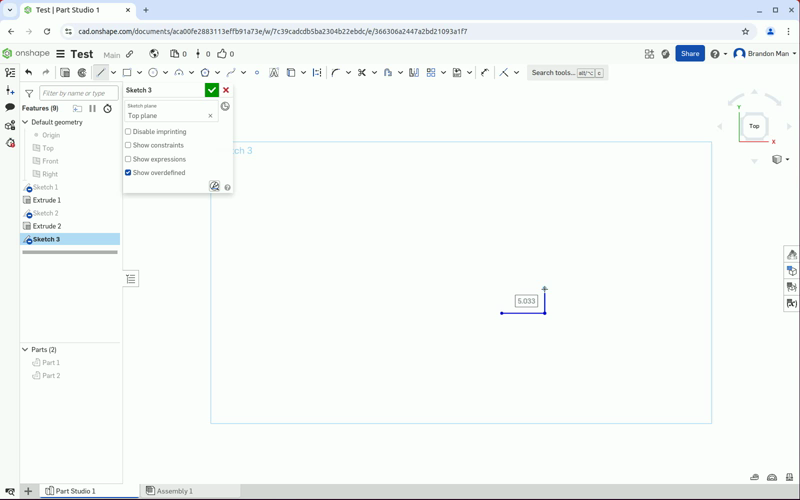
mouse_move(574, 288)
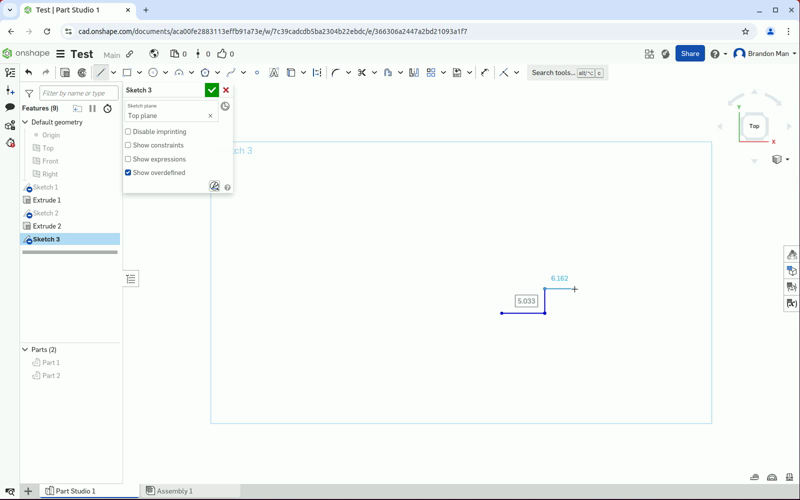
mouse_move(532, 288)
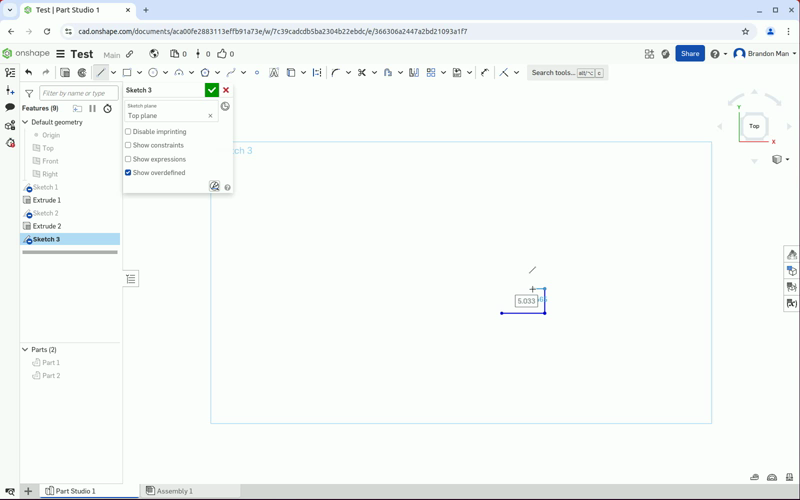
click(532, 288)
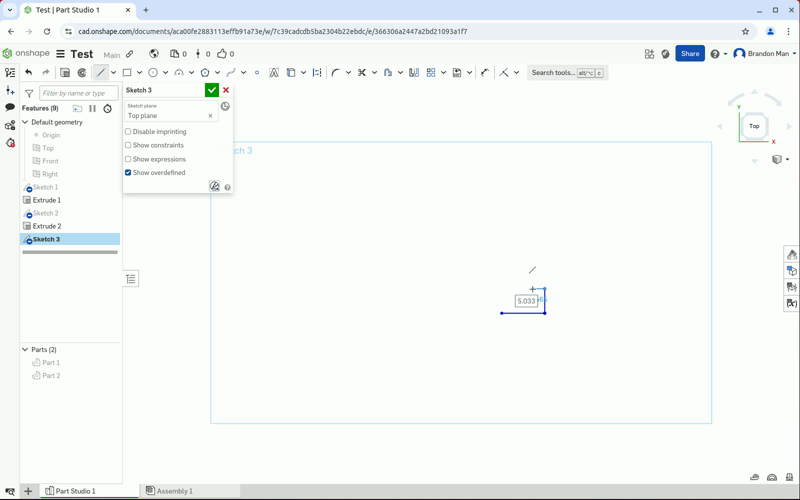
key_up(shift)
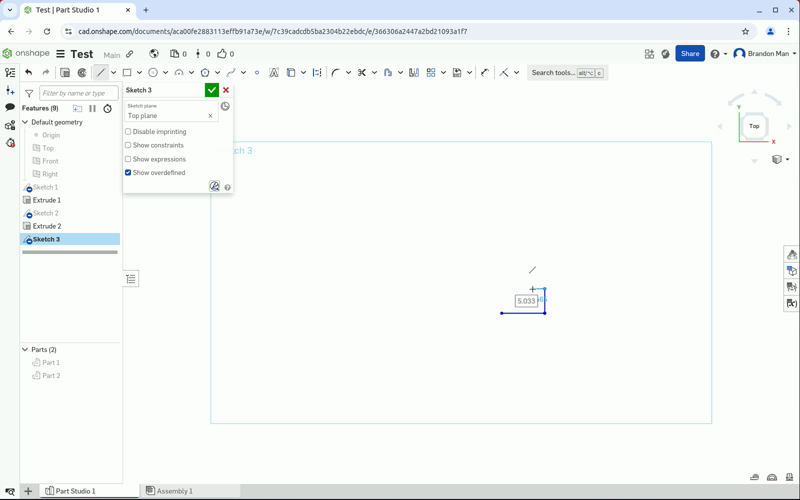
key_down(shift)
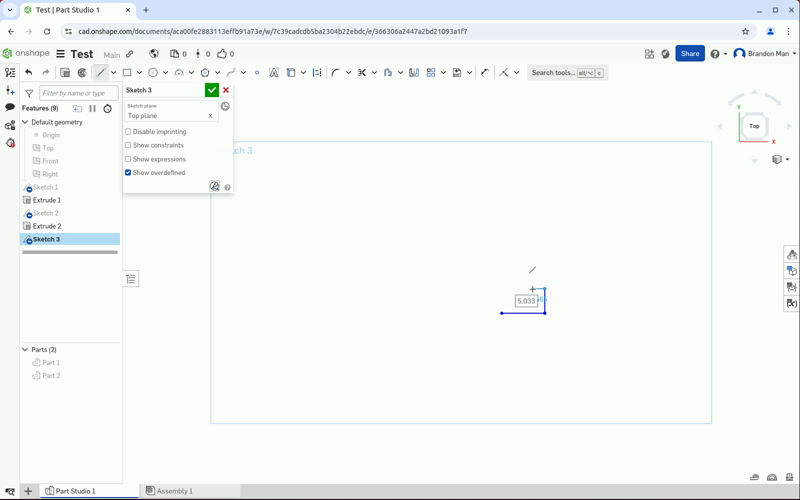
mouse_move(562, 288)
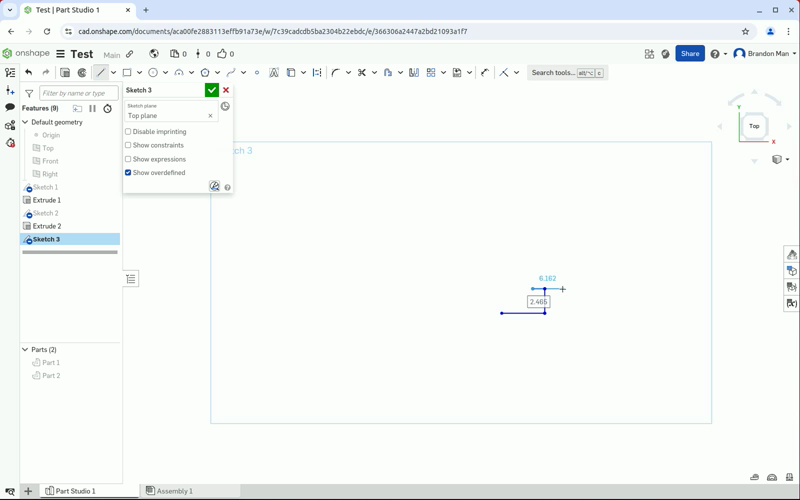
mouse_move(532, 276)
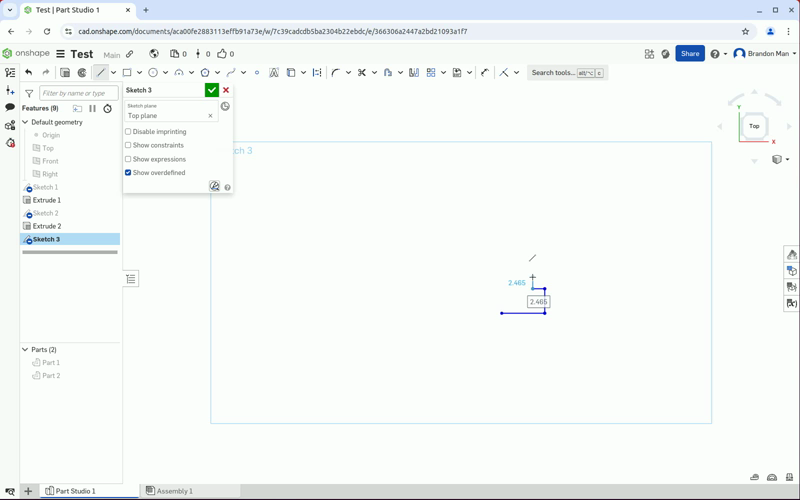
click(532, 276)
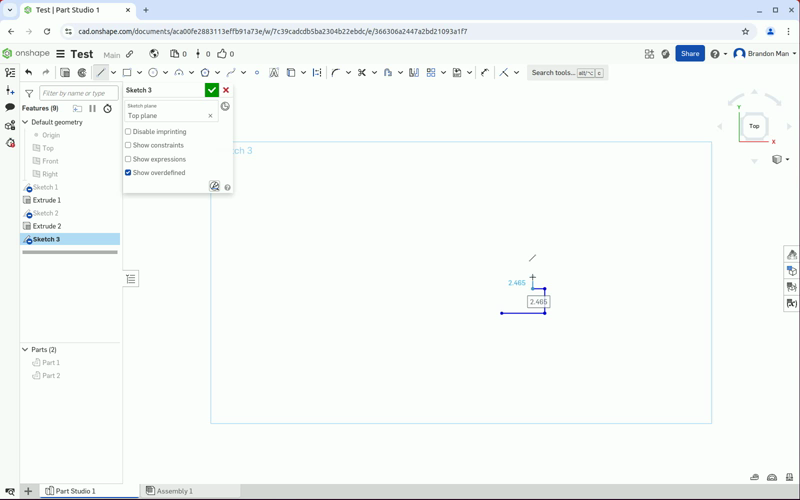
key_up(shift)
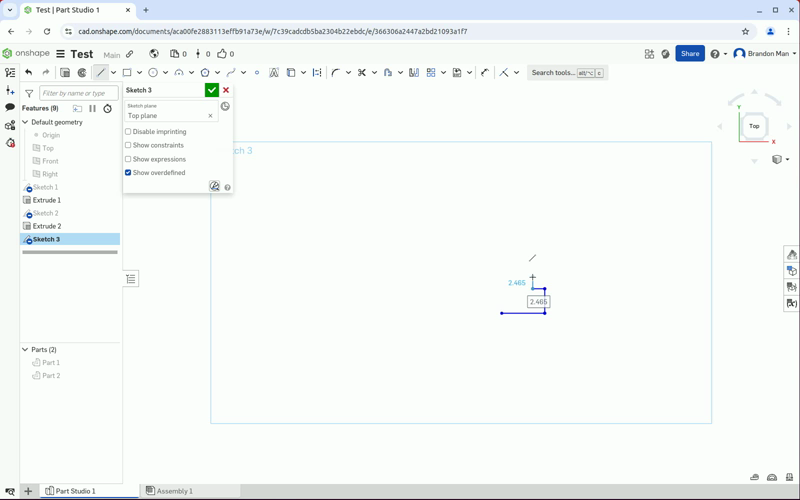
key_down(shift)
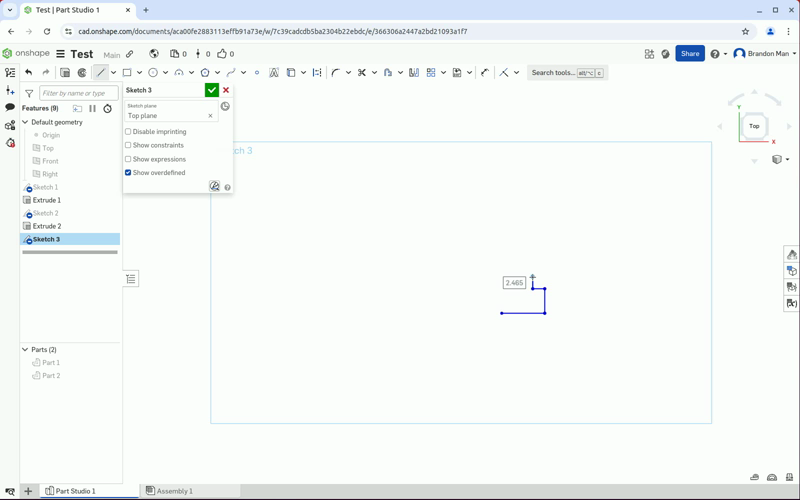
mouse_move(562, 276)
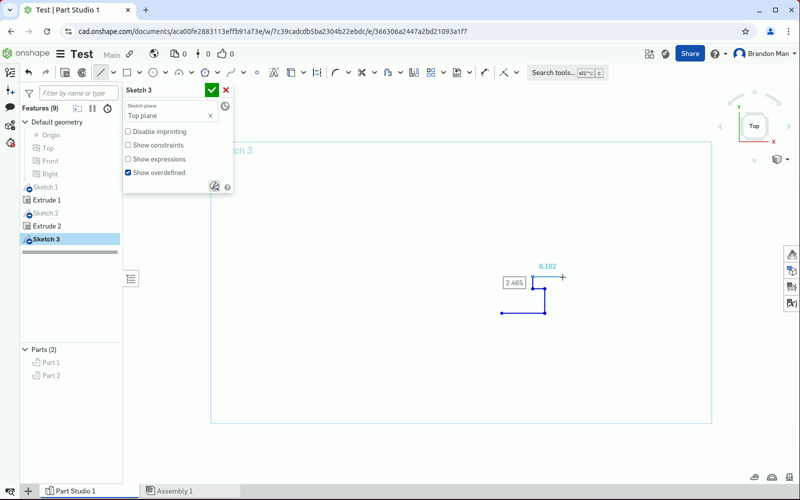
mouse_move(544, 276)
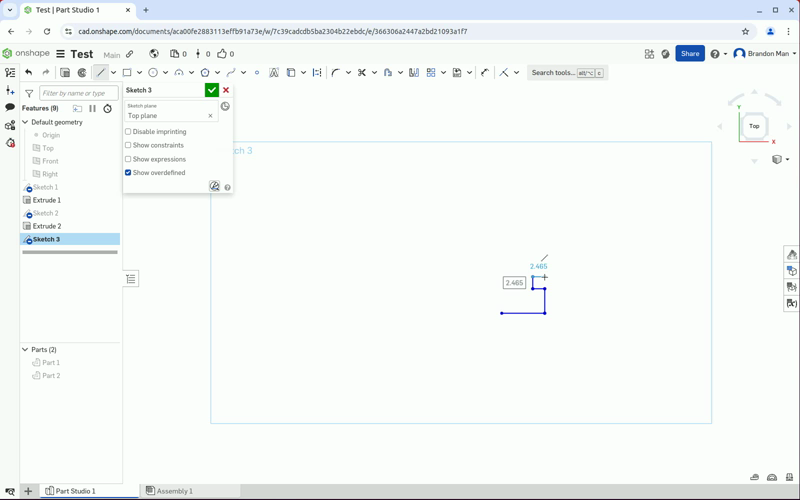
click(544, 276)
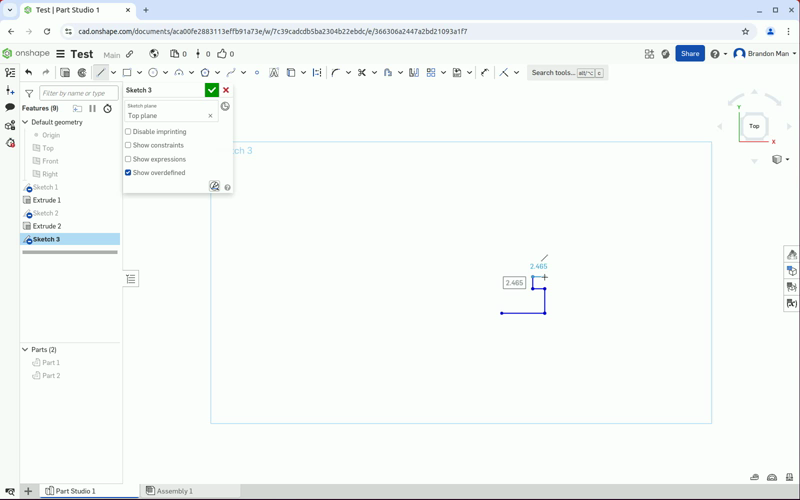
key_up(shift)
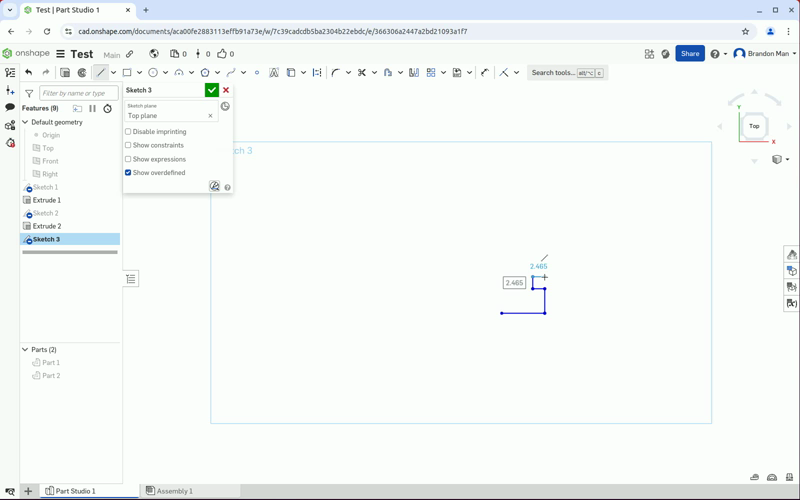
key_down(shift)
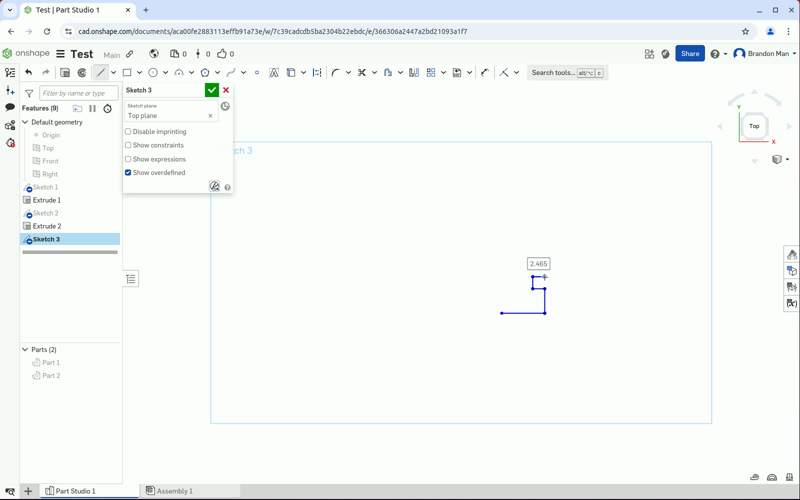
mouse_move(574, 276)
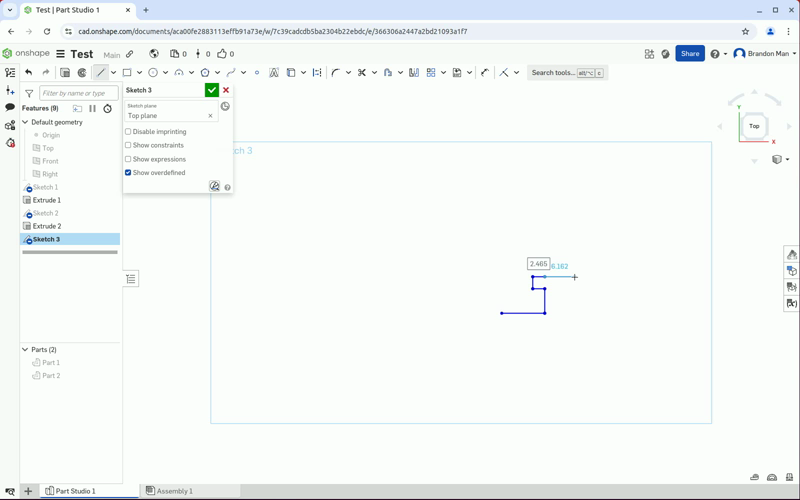
mouse_move(544, 252)
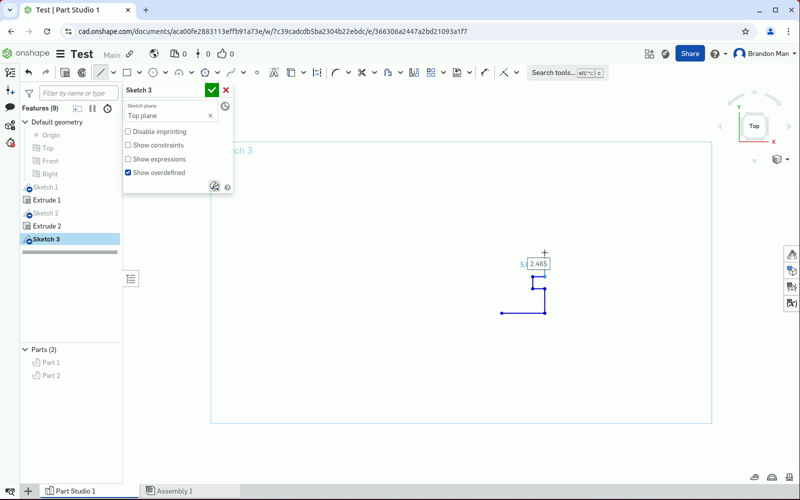
click(544, 252)
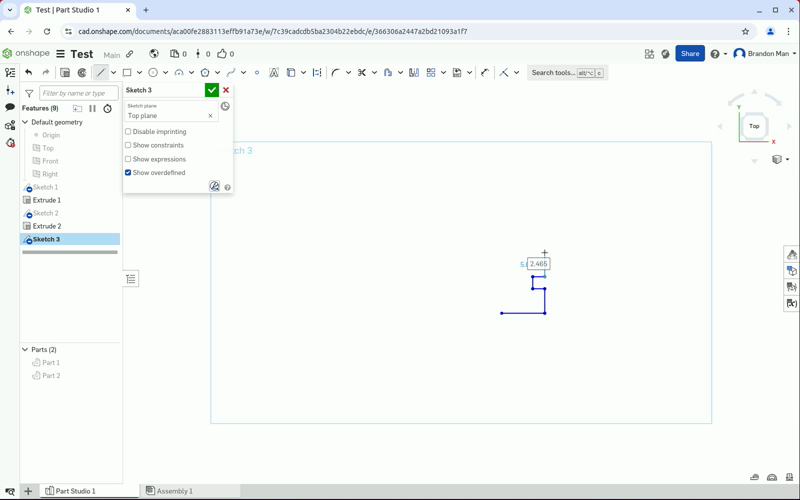
key_up(shift)
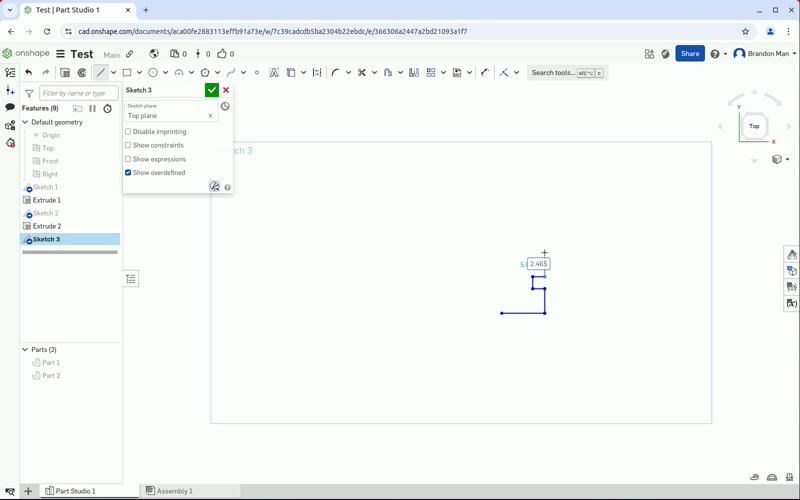
key_down(shift)
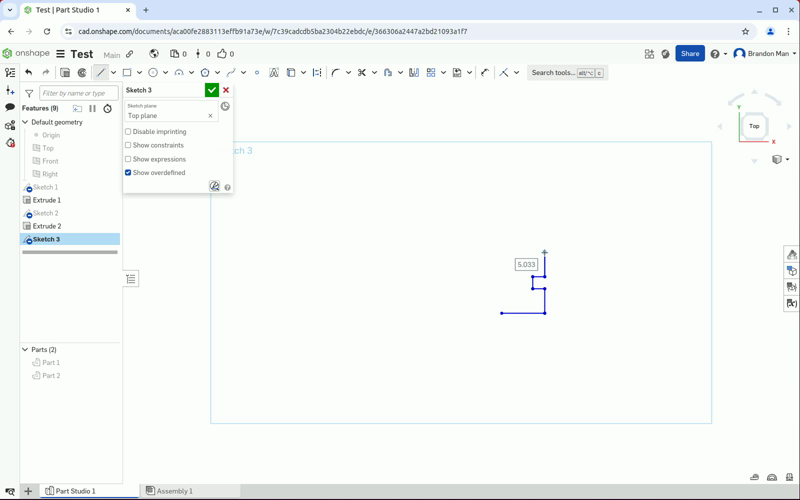
mouse_move(574, 252)
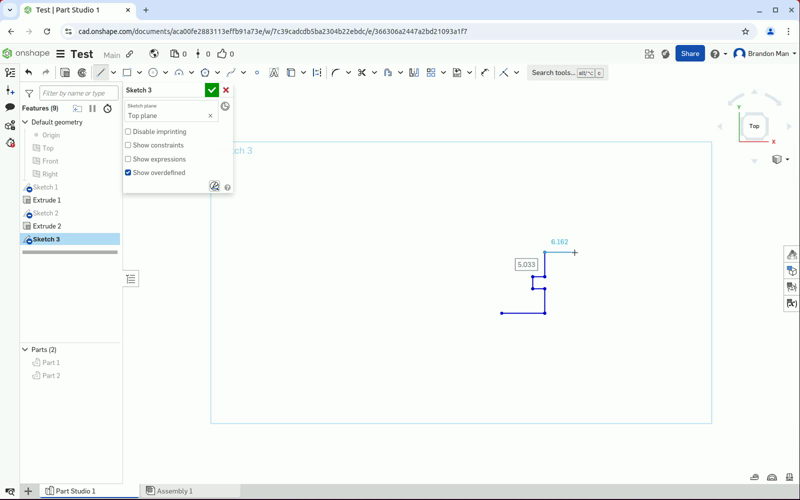
mouse_move(501, 252)
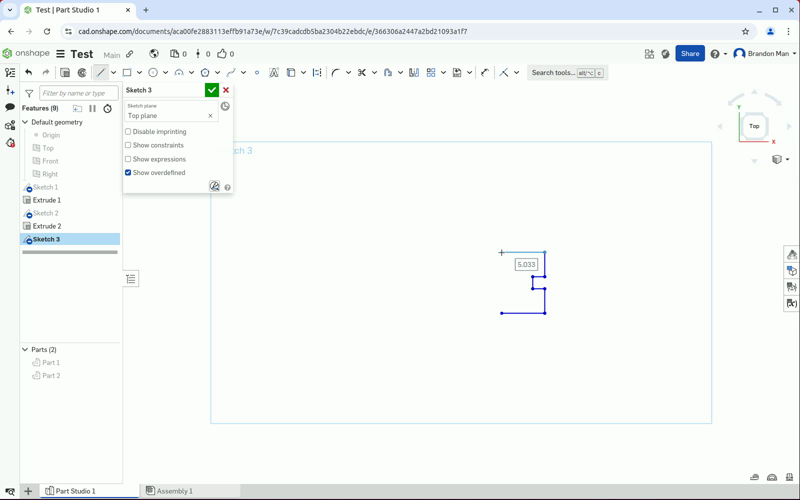
click(501, 252)
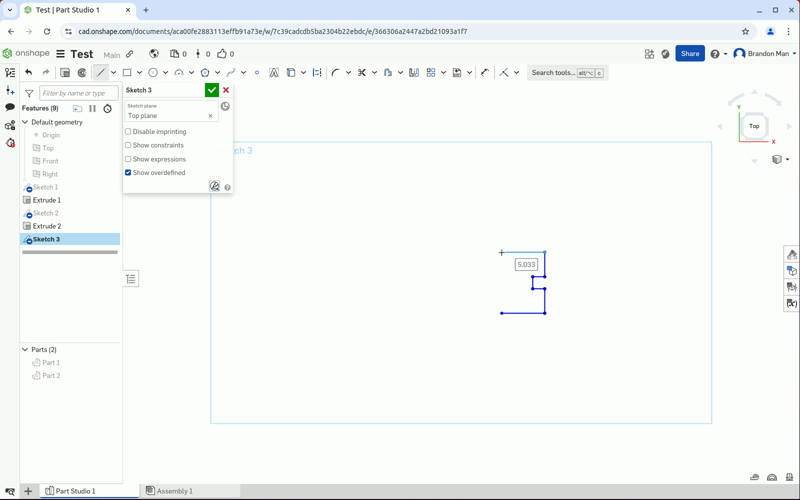
key_up(shift)
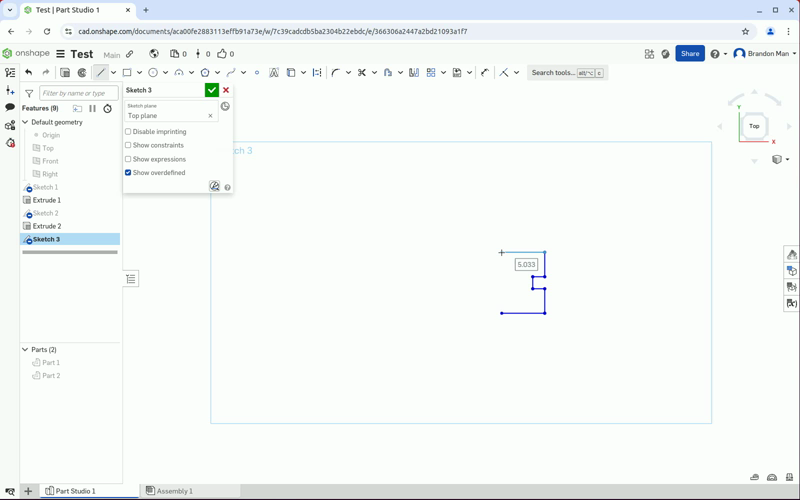
key_down(shift)
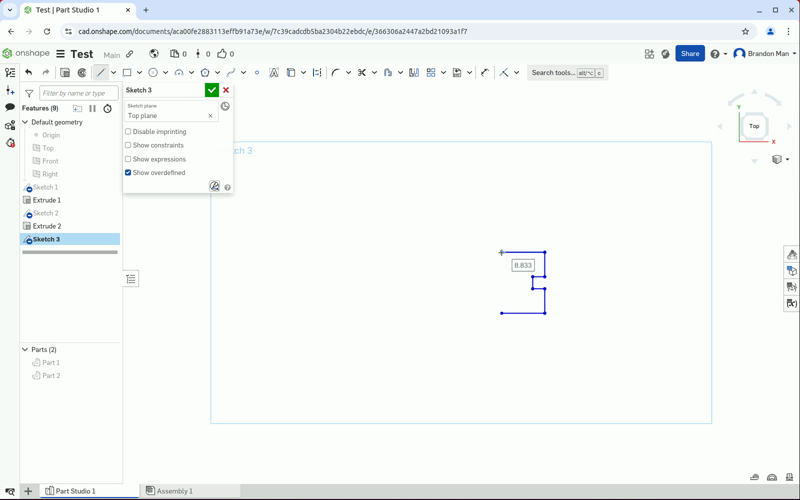
mouse_move(501, 313)
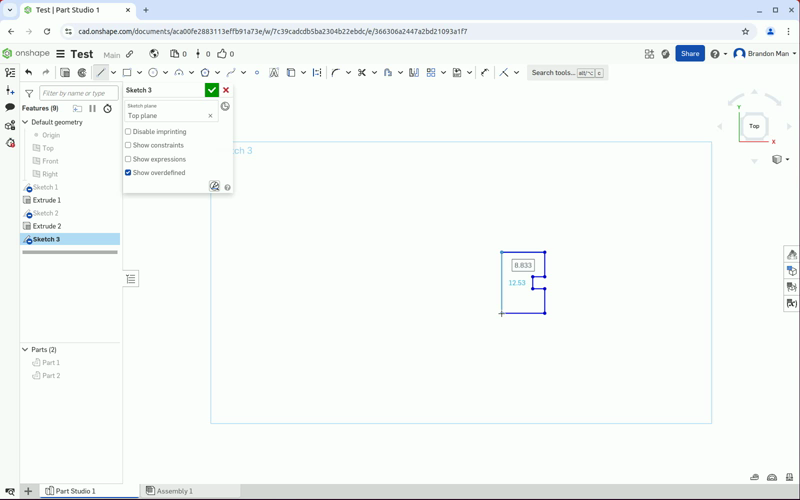
key_up(shift)
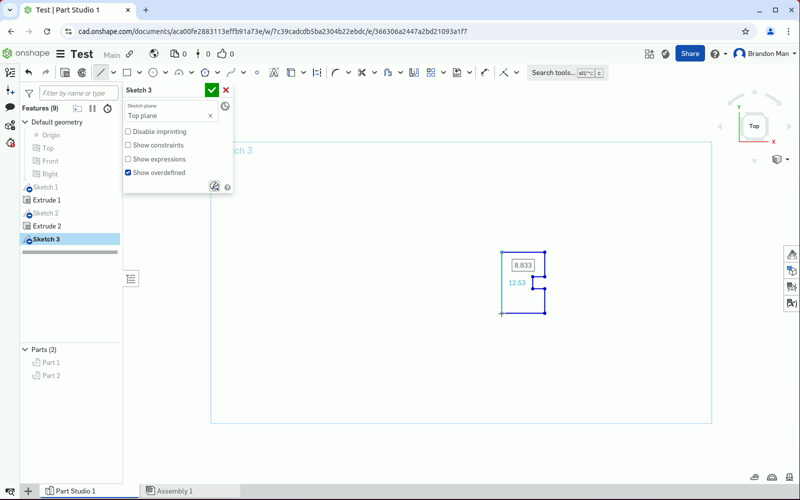
click(501, 313)
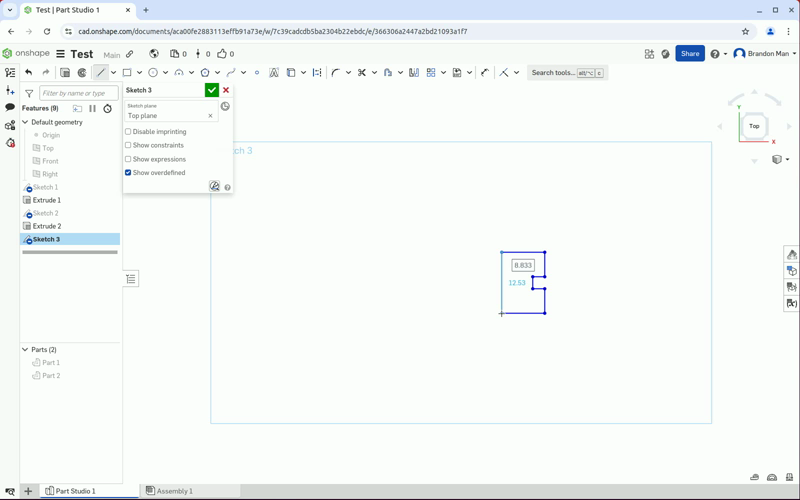
key(esc)
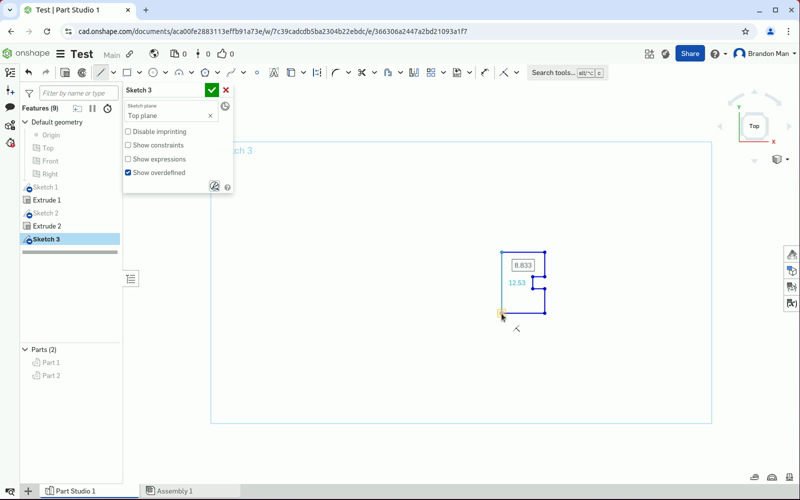
key(l)
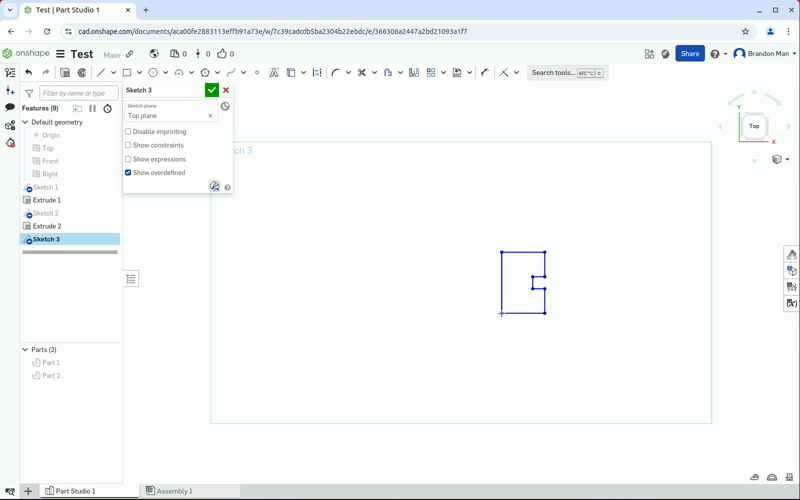
key_down(shift)
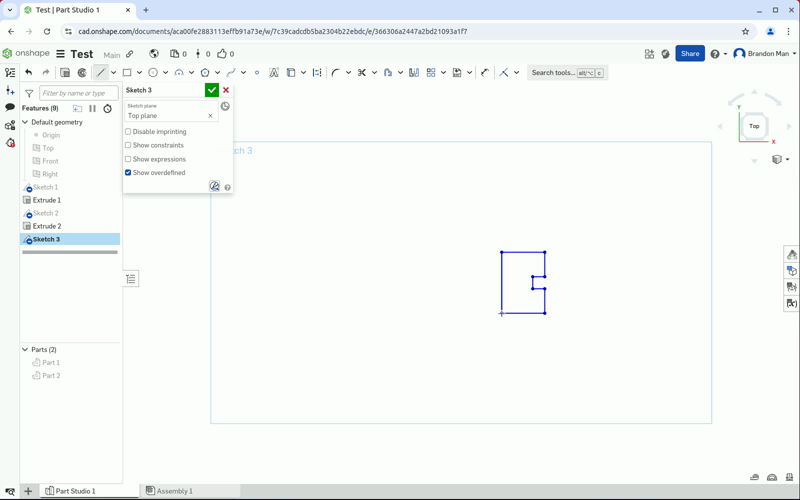
mouse_move(509, 304)
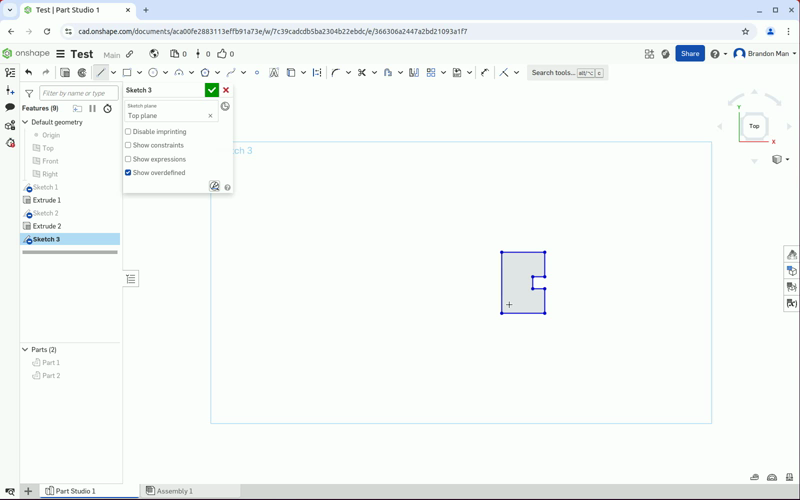
click(509, 304)
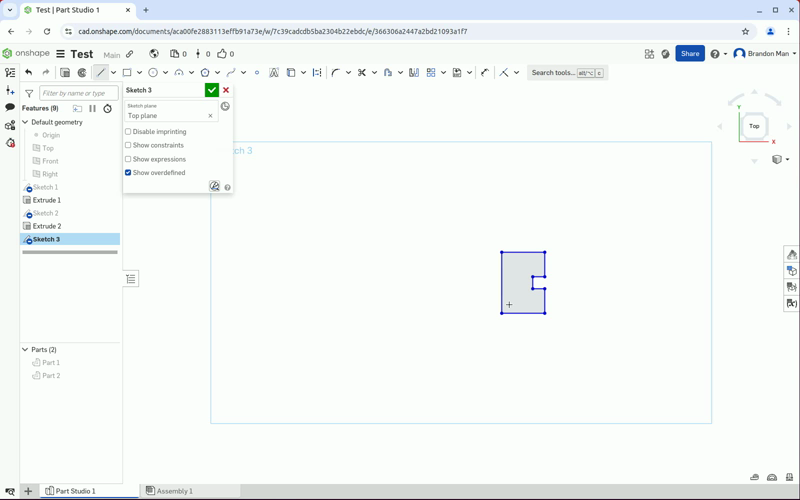
key_up(shift)
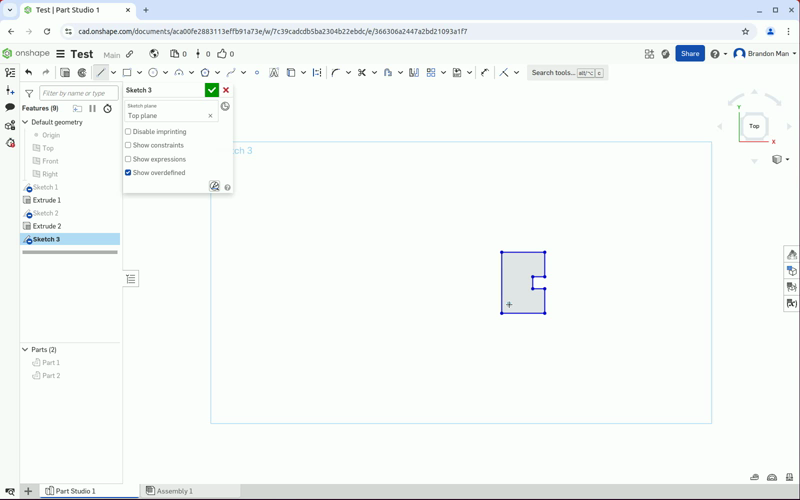
key_down(shift)
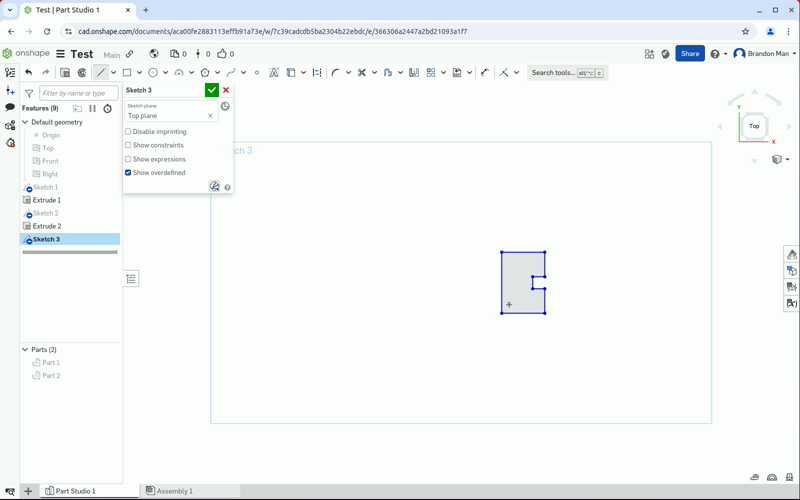
mouse_move(539, 304)
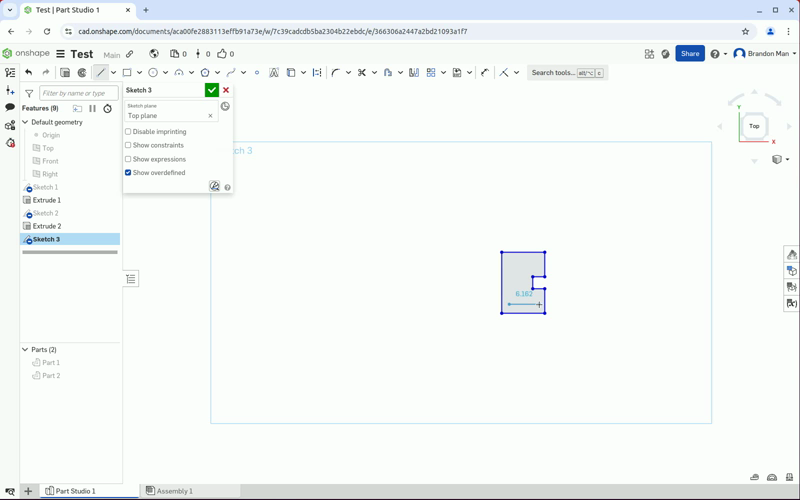
mouse_move(537, 304)
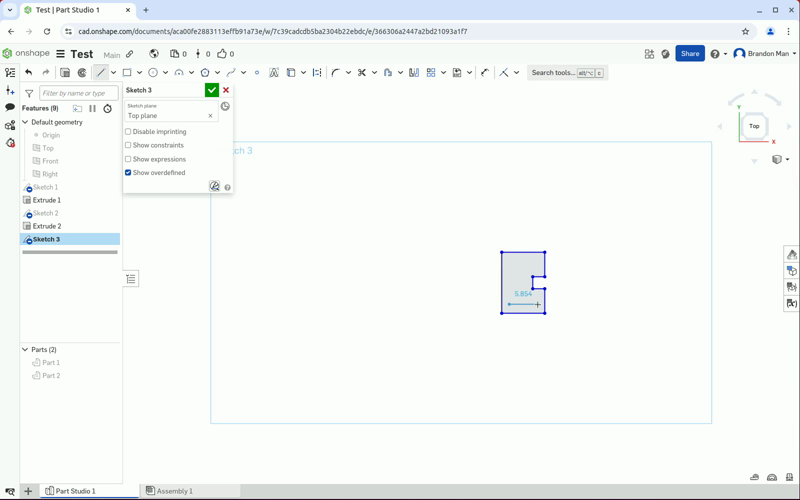
click(537, 304)
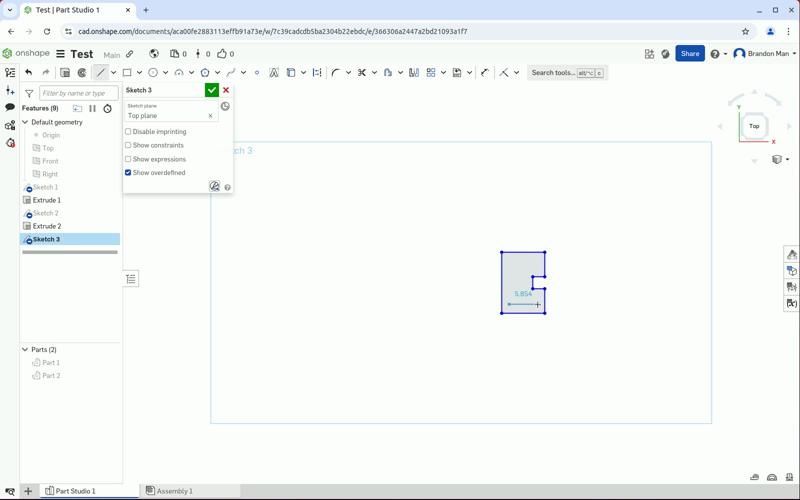
key_up(shift)
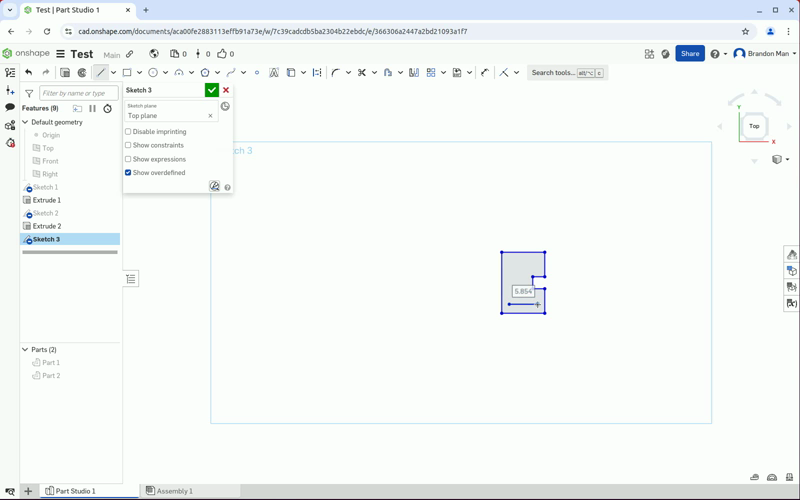
key_down(shift)
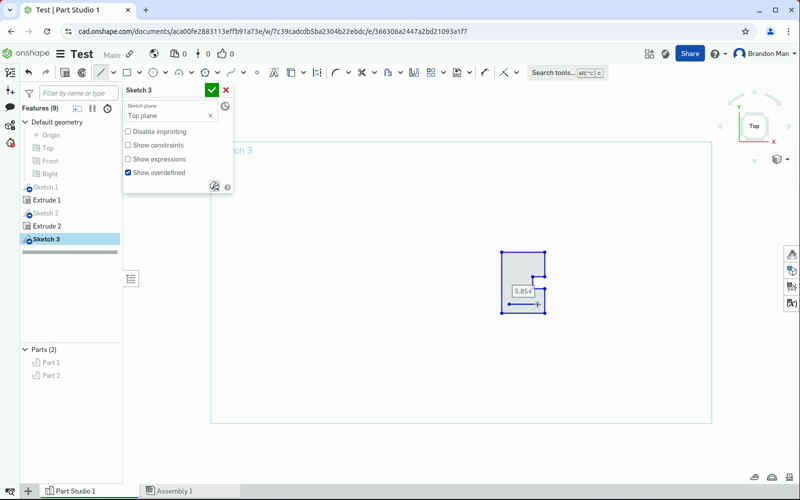
mouse_move(567, 304)
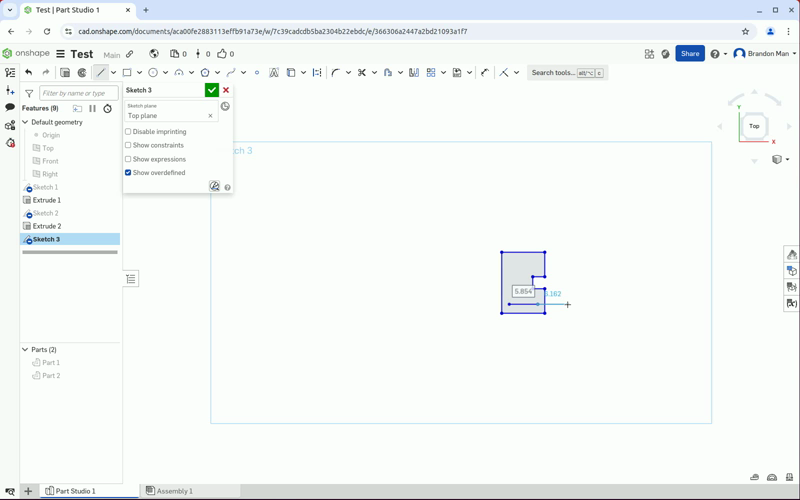
mouse_move(537, 295)
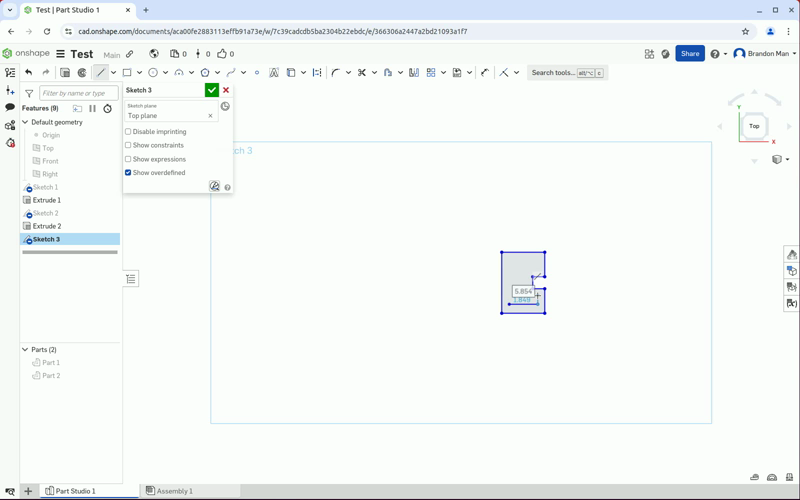
click(537, 295)
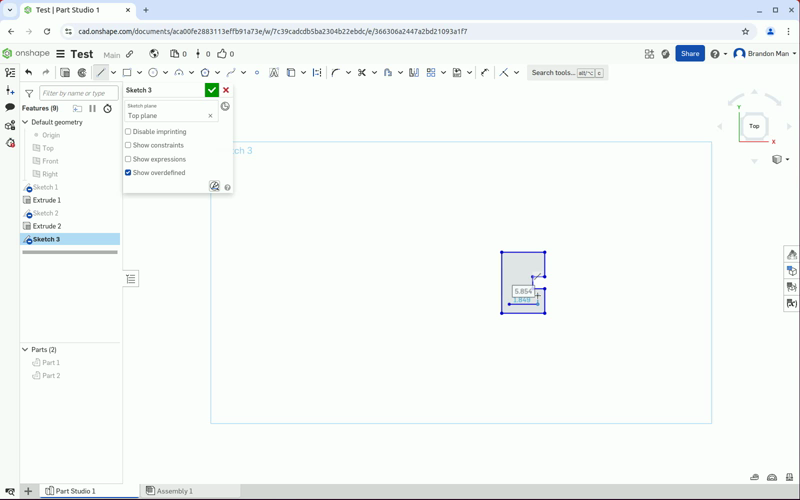
key_up(shift)
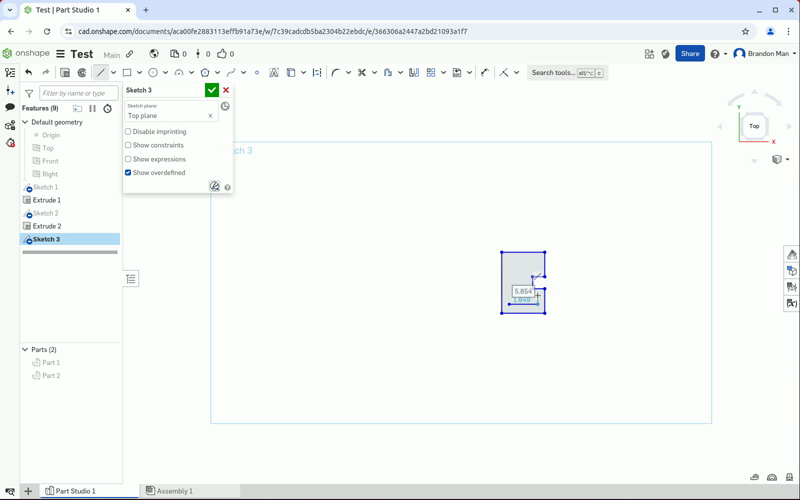
key_down(shift)
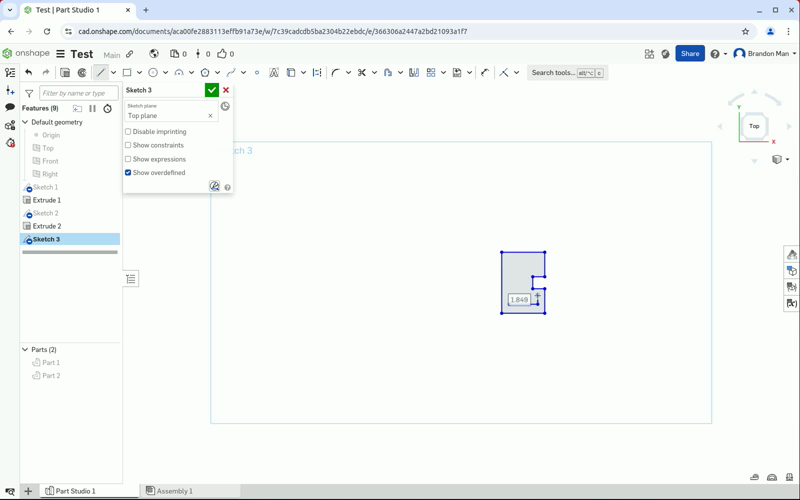
mouse_move(567, 295)
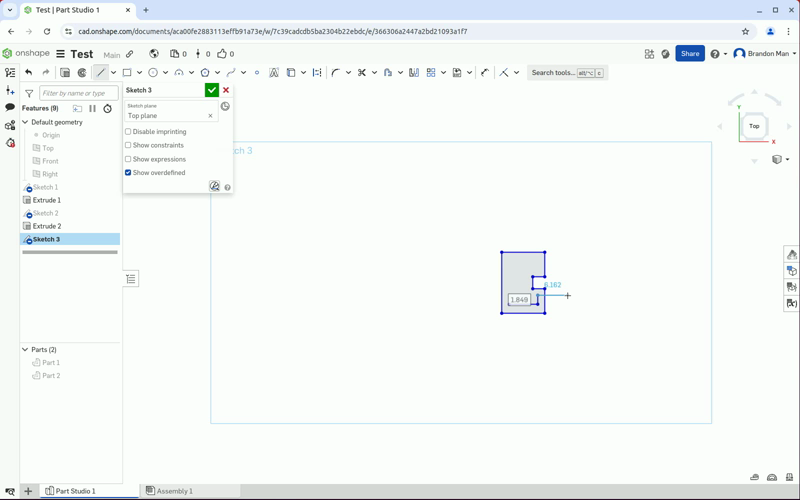
mouse_move(509, 295)
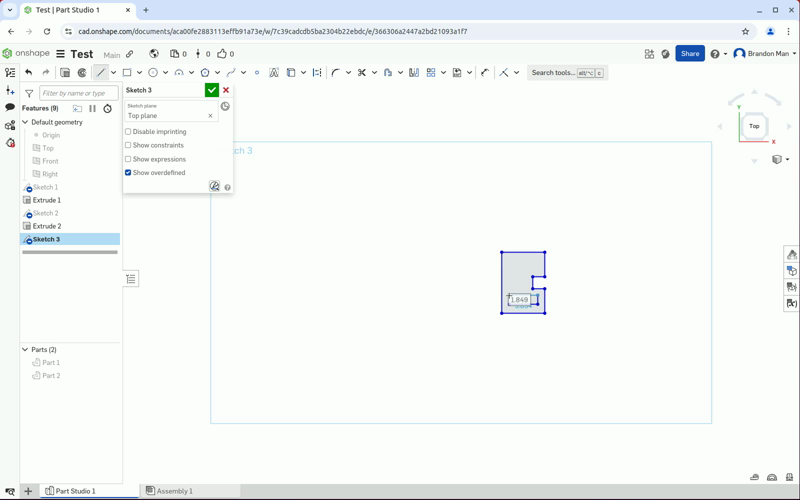
click(509, 295)
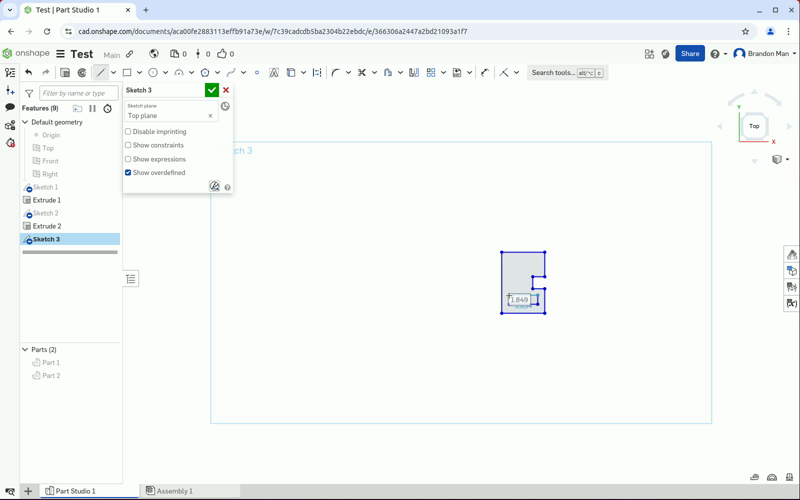
key_up(shift)
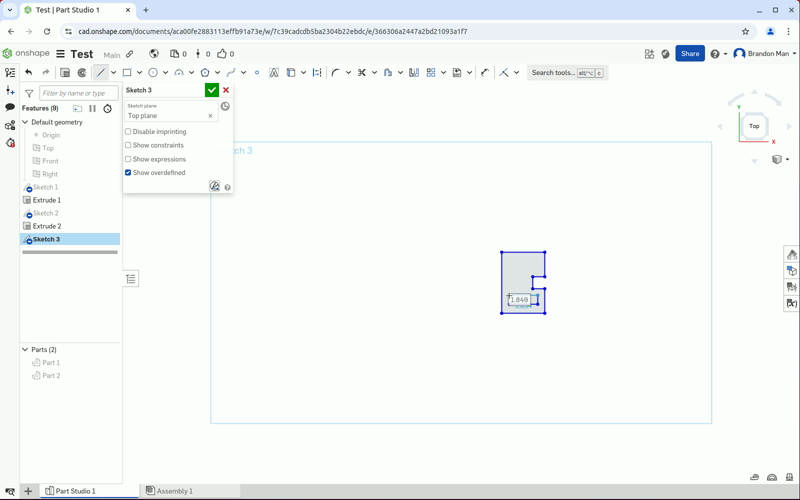
mouse_move(539, 295)
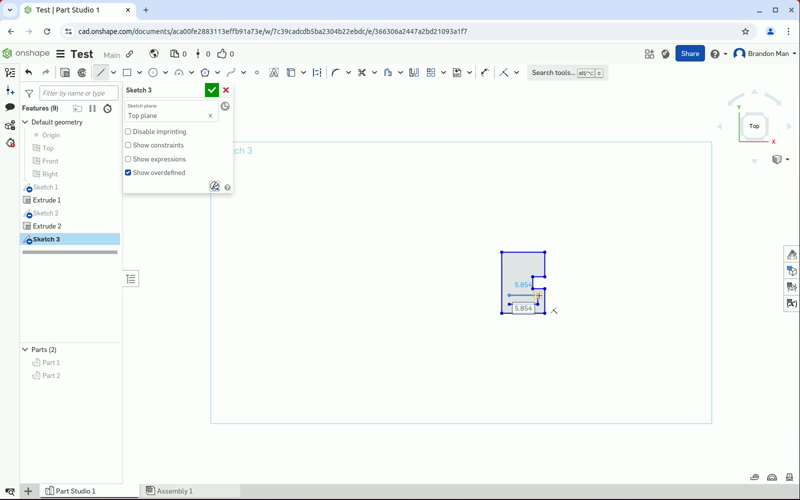
key_down(shift)
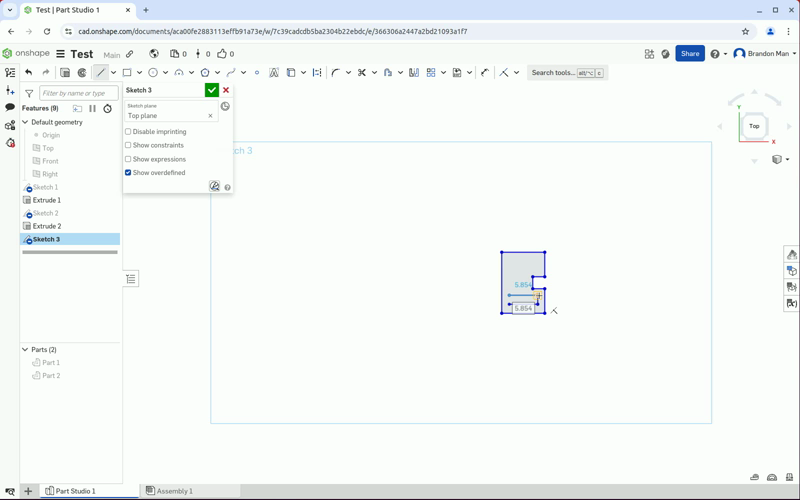
mouse_move(509, 304)
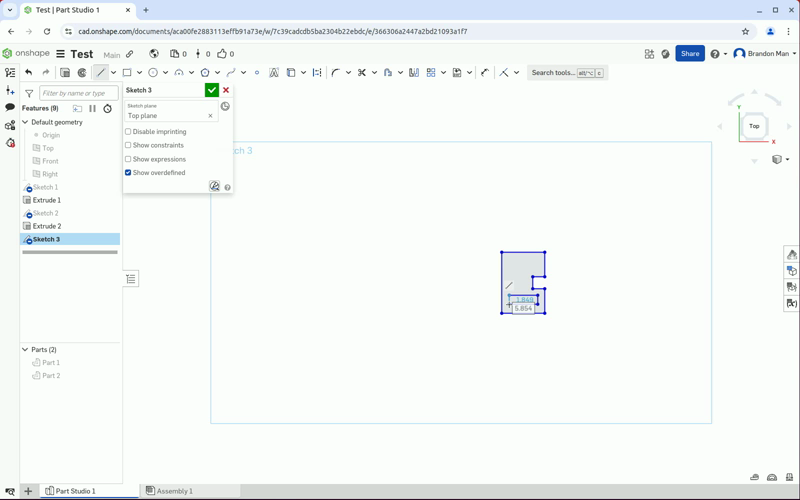
key_up(shift)
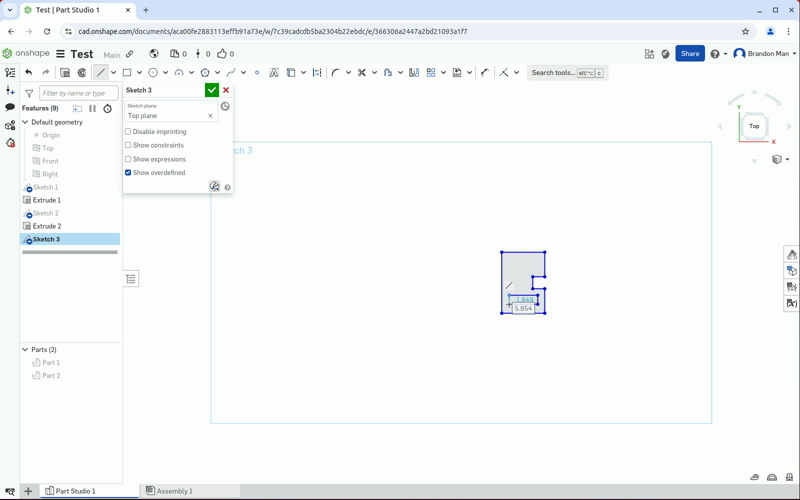
click(509, 304)
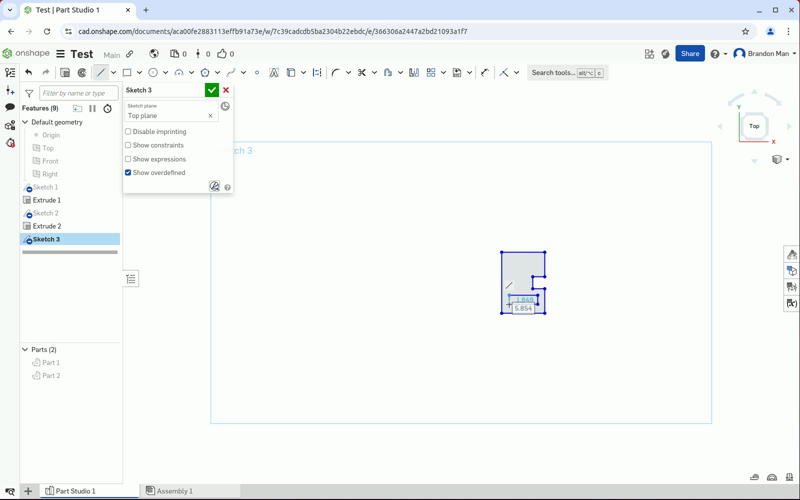
key(esc)
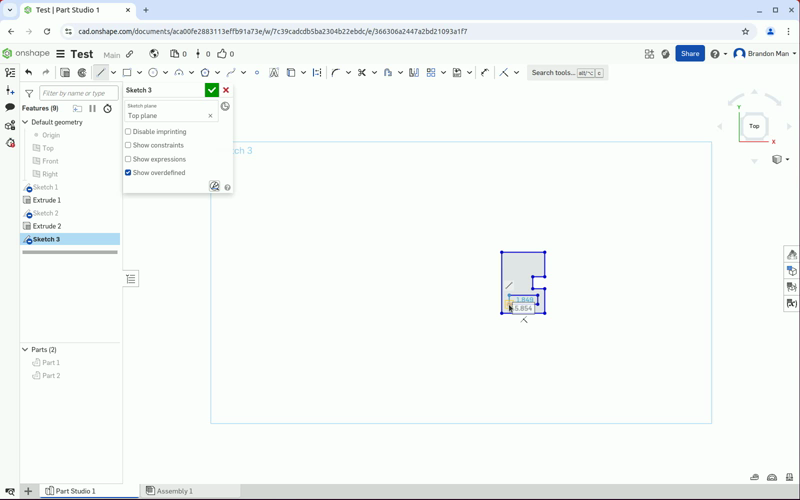
key(l)
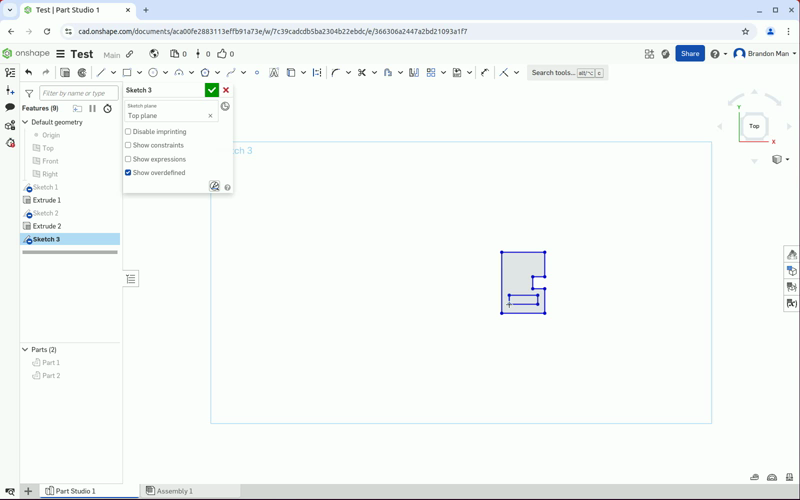
key_down(shift)
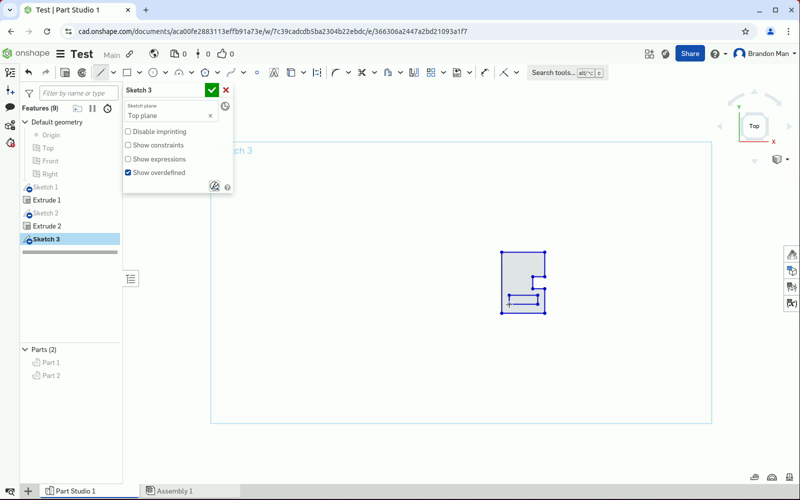
mouse_move(511, 268)
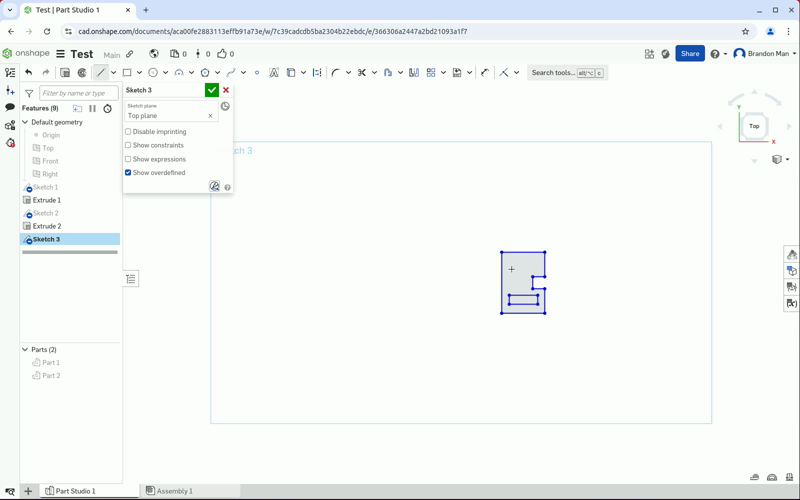
click(511, 268)
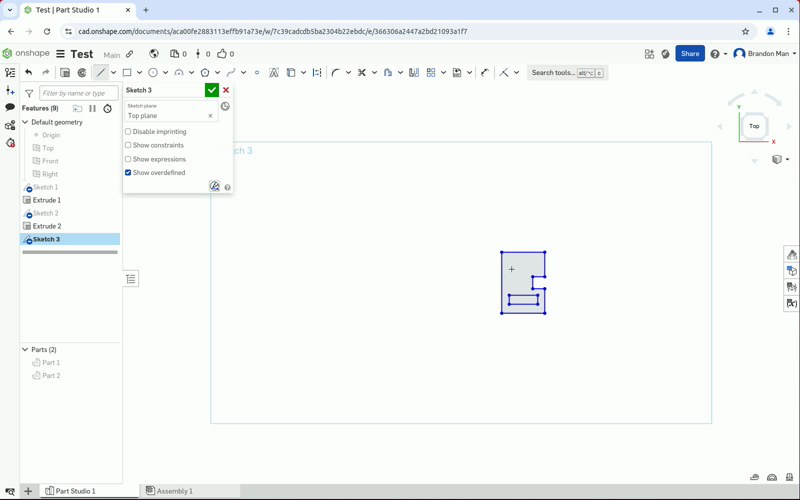
key_up(shift)
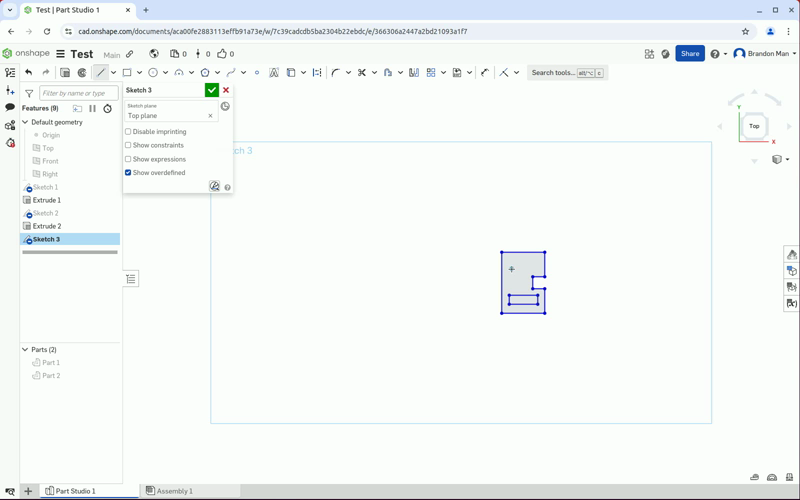
key_down(shift)
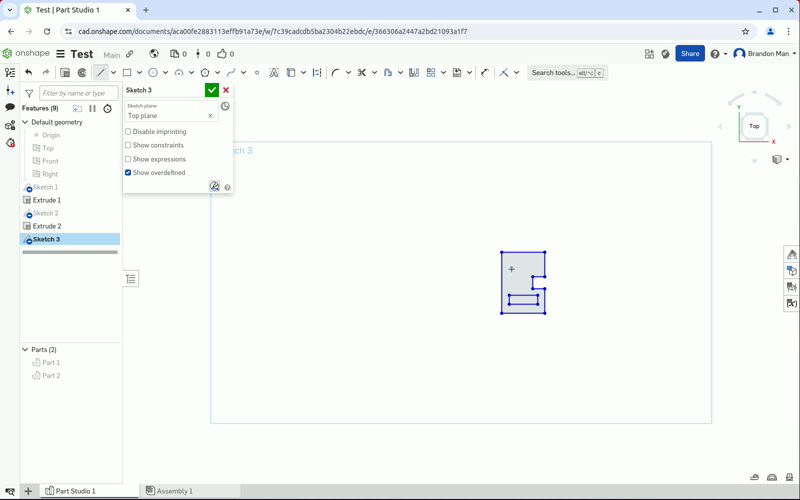
mouse_move(541, 268)
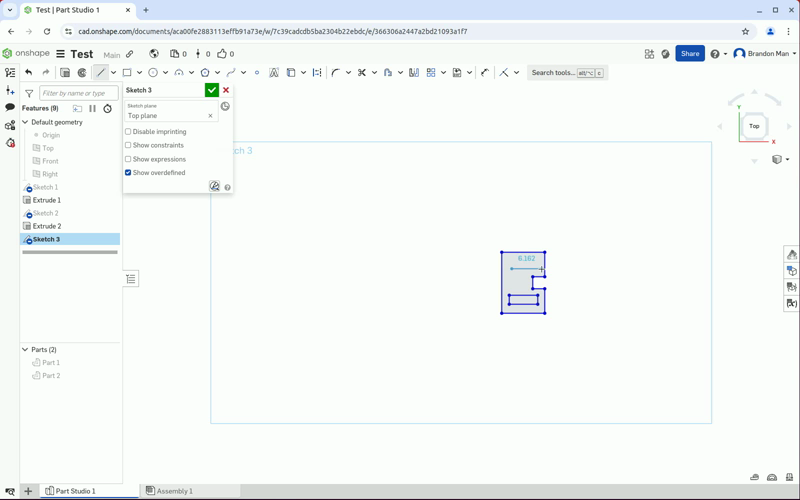
mouse_move(537, 268)
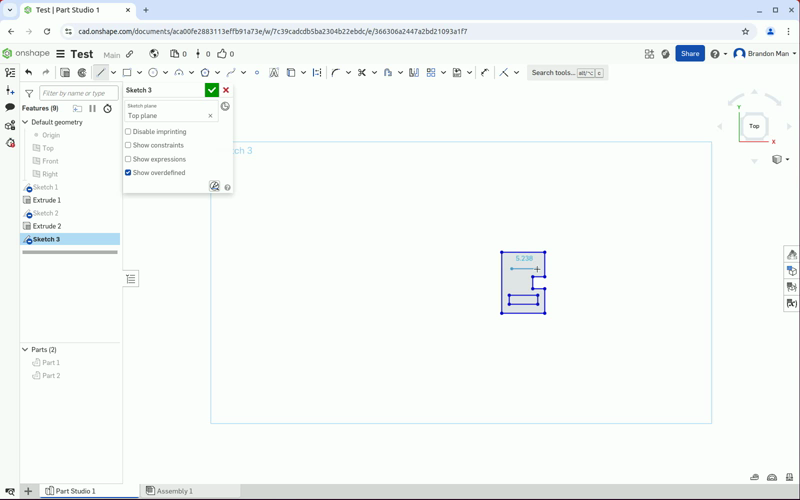
click(537, 268)
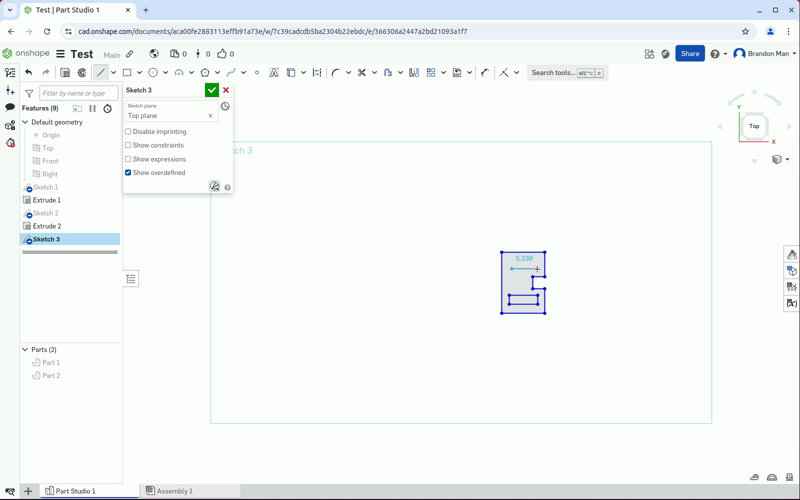
key_up(shift)
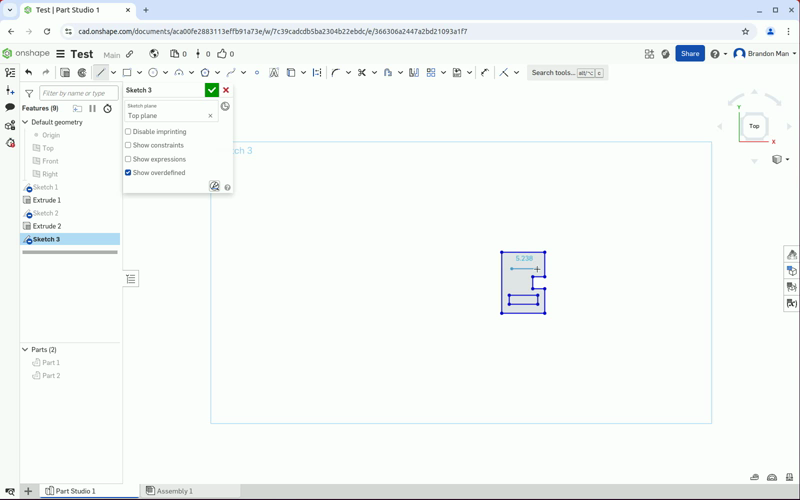
key_down(shift)
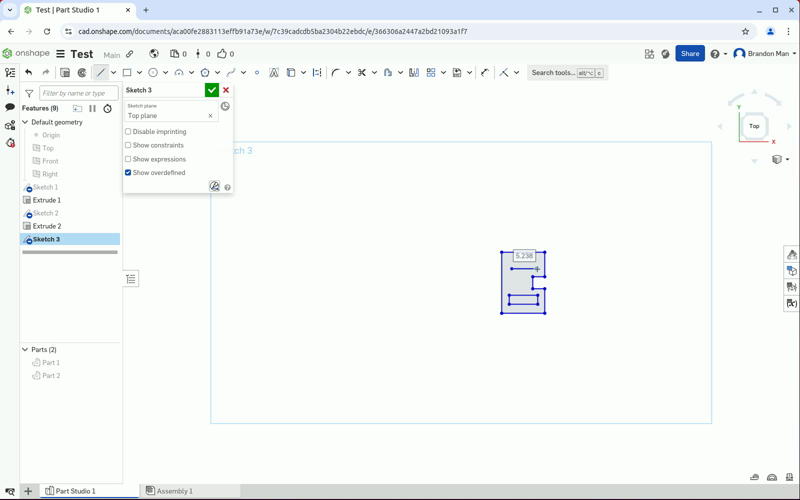
mouse_move(567, 268)
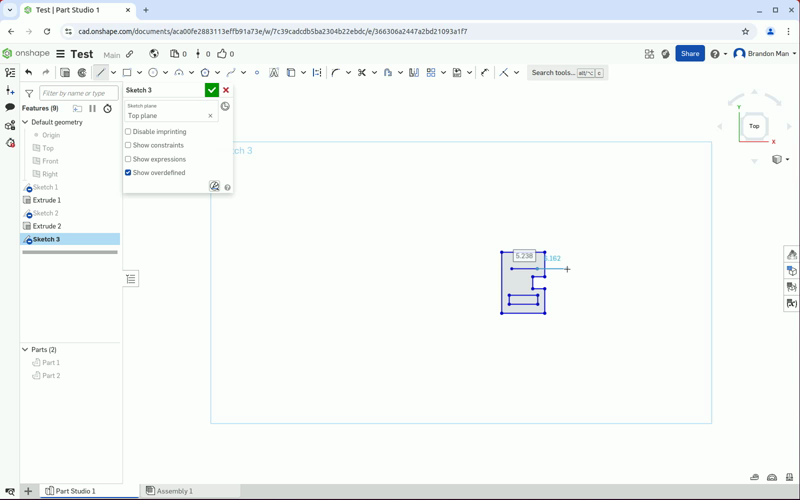
mouse_move(537, 258)
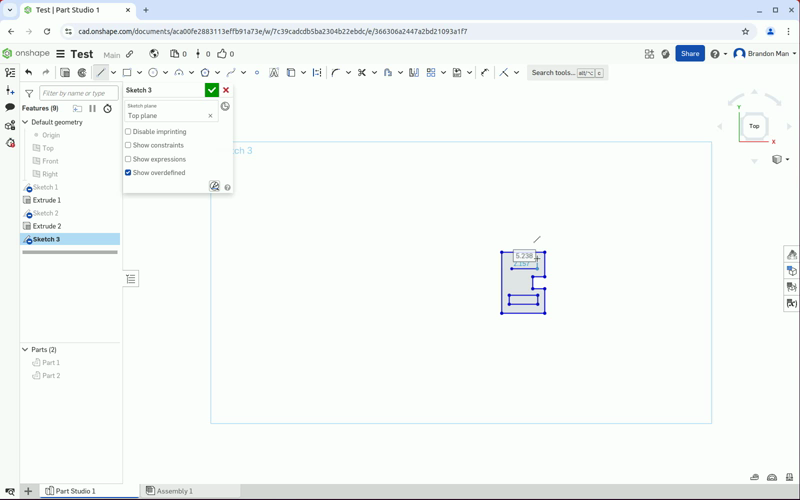
click(537, 258)
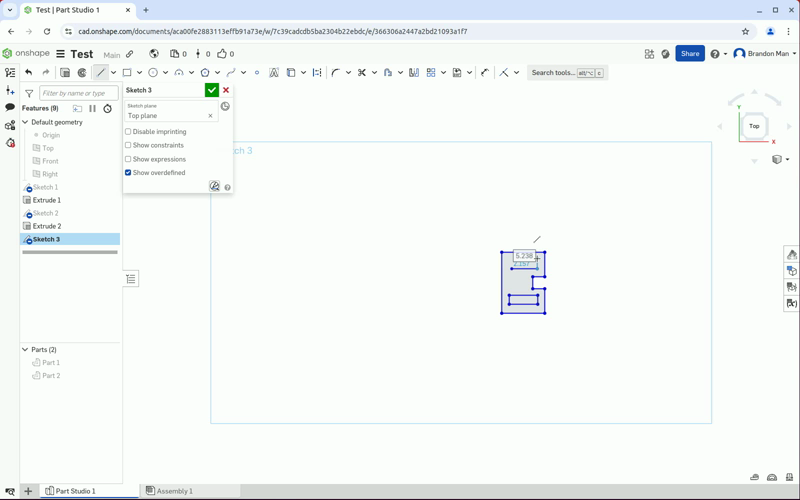
key_up(shift)
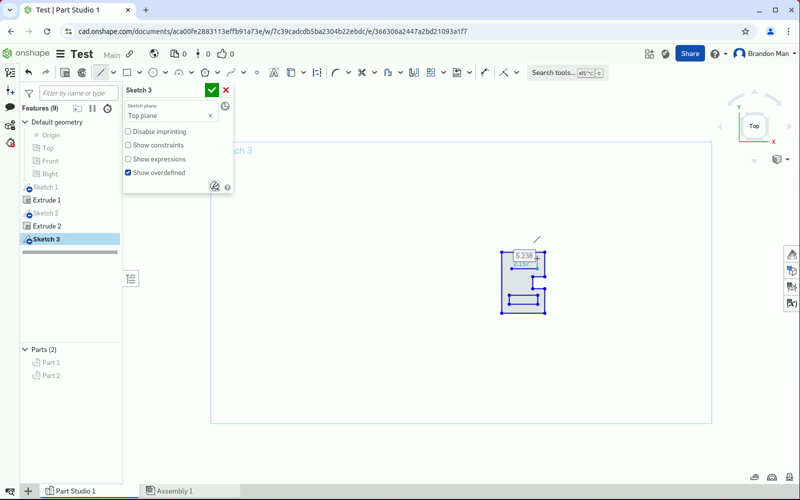
key_down(shift)
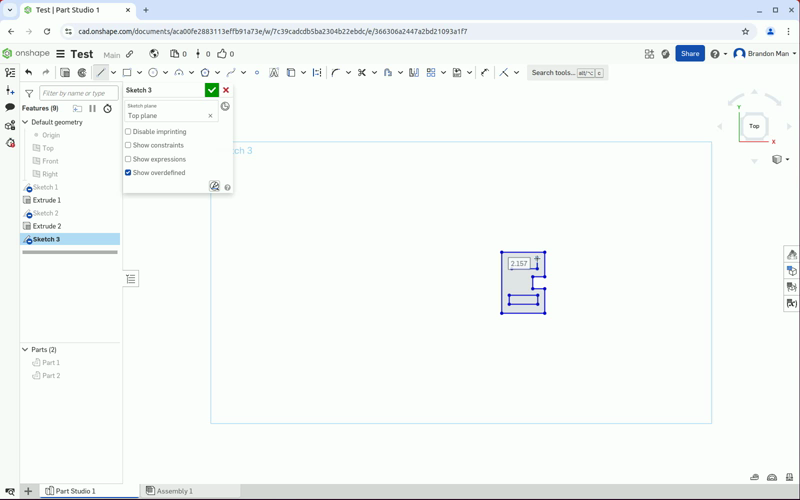
mouse_move(567, 258)
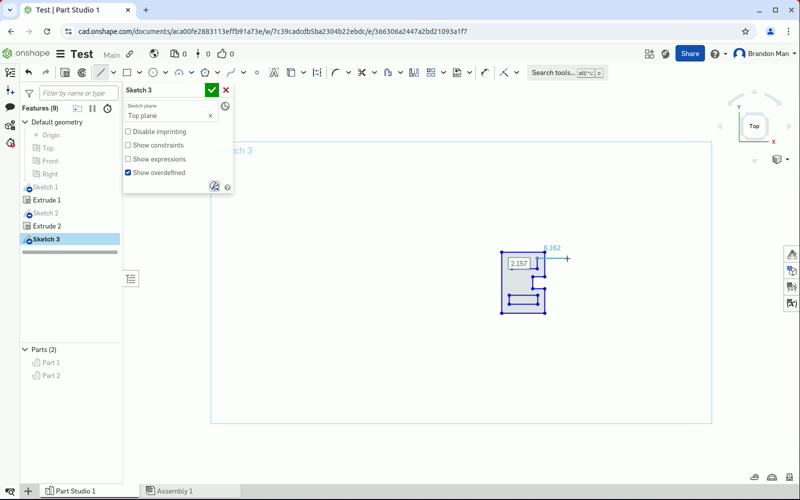
mouse_move(511, 258)
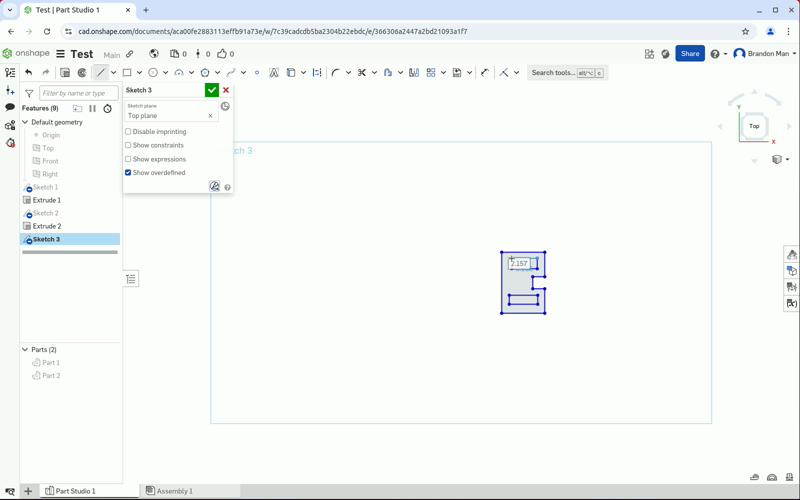
click(511, 258)
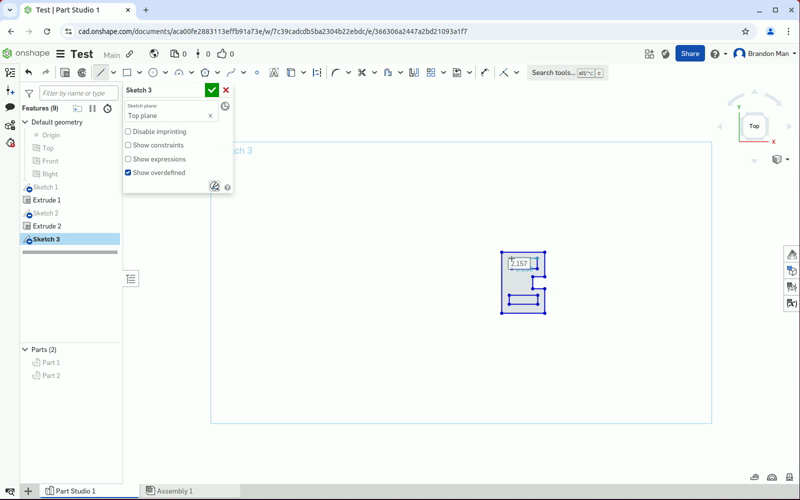
key_up(shift)
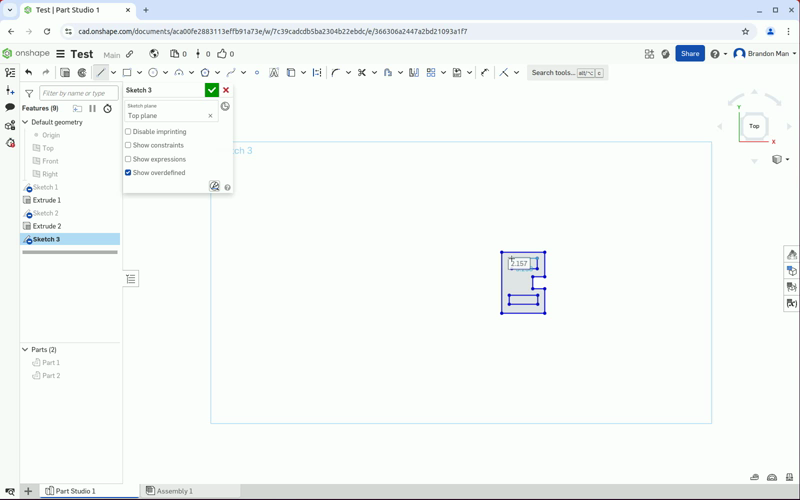
mouse_move(541, 258)
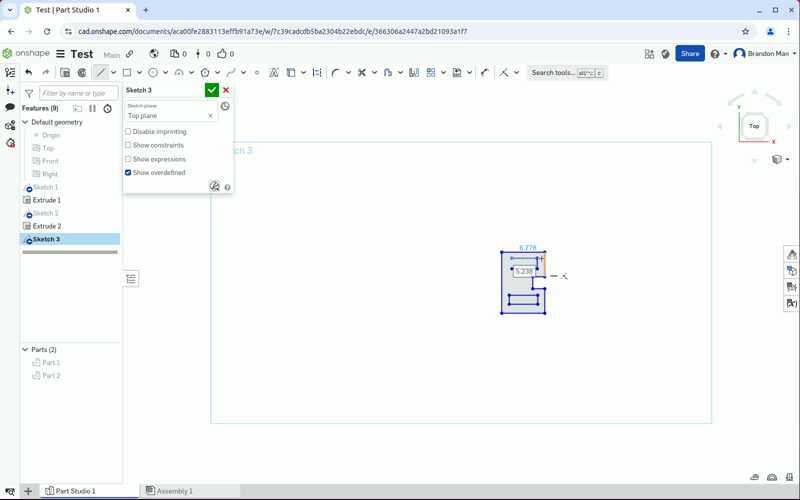
key_down(shift)
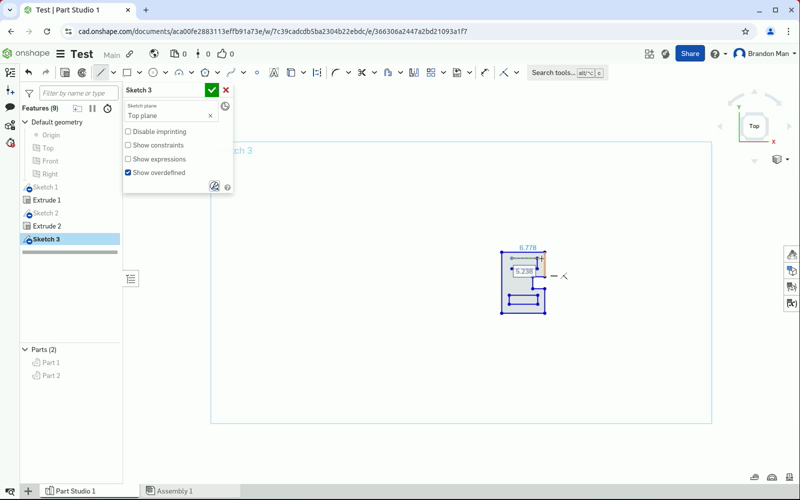
mouse_move(511, 268)
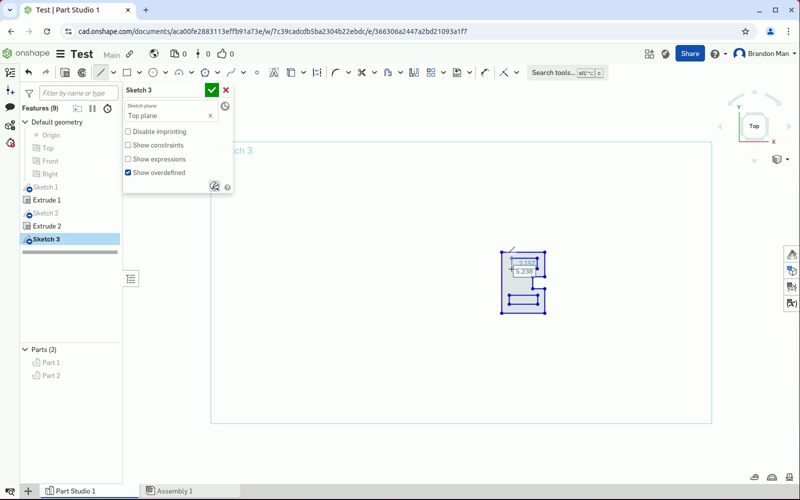
key_up(shift)
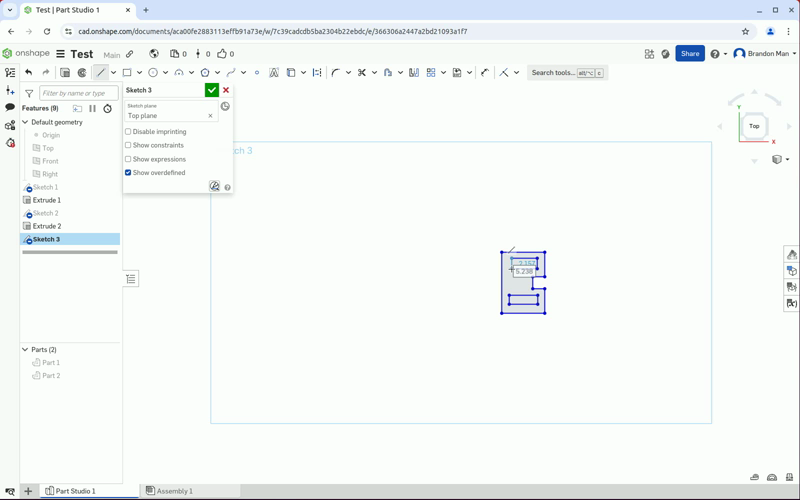
click(511, 268)
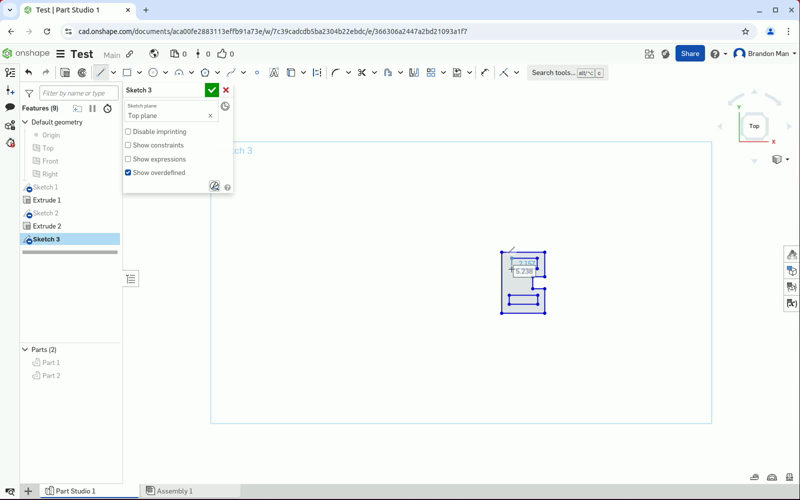
key(esc)
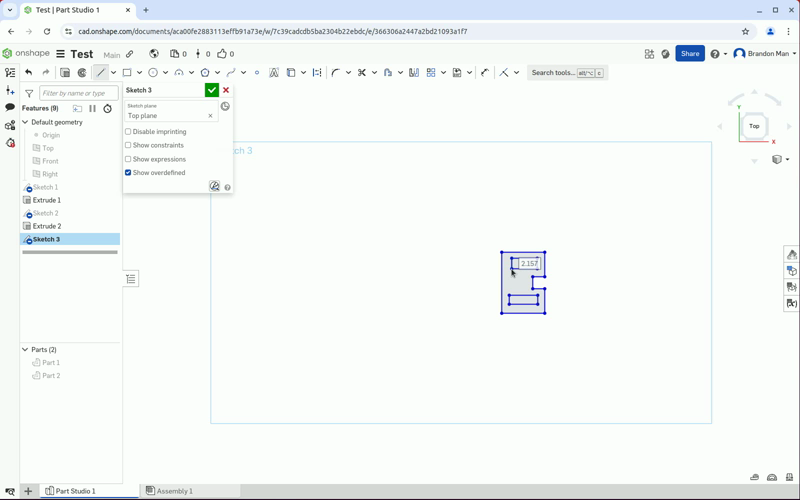
mouse_move(539, 258)
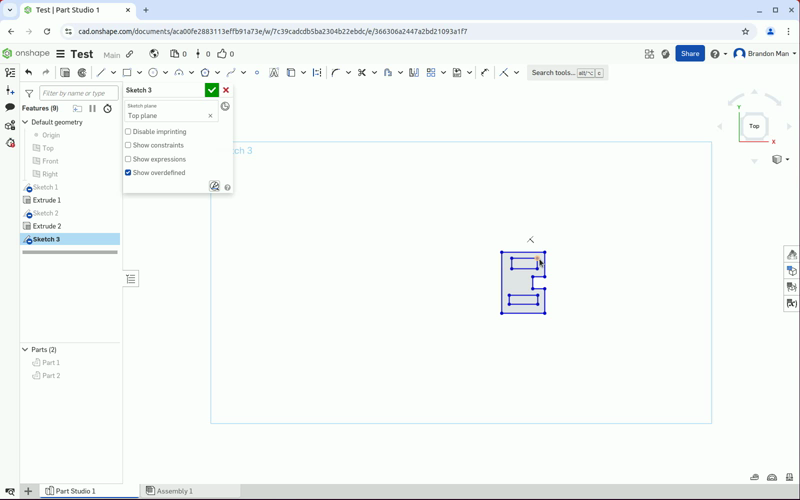
click(539, 258)
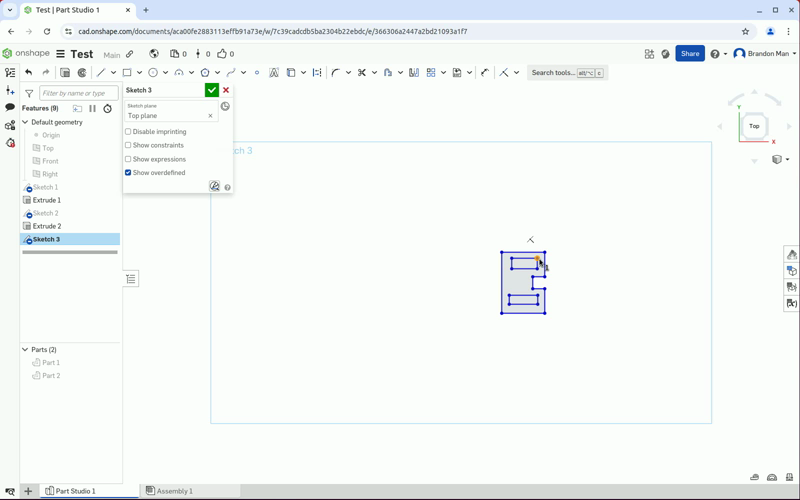
mouse_move(73, 352)
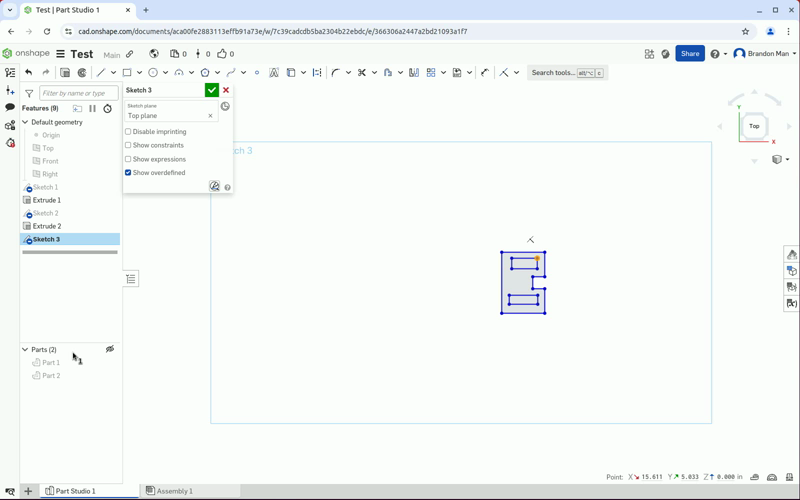
key(shift+y)
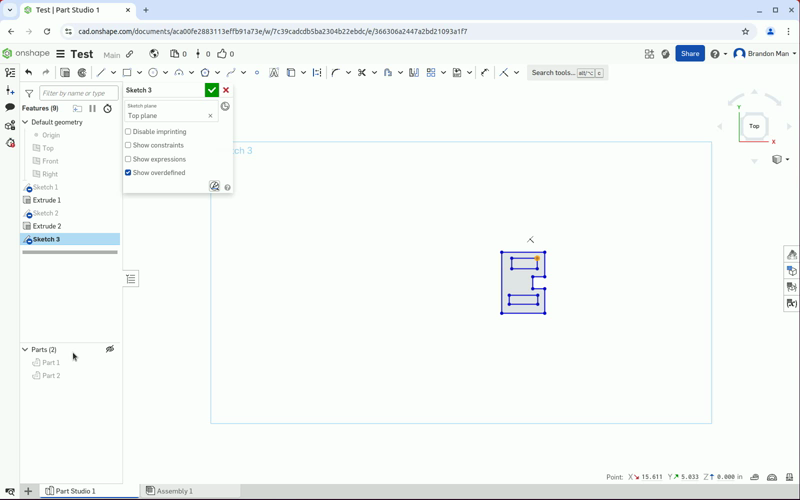
key(shift+e)
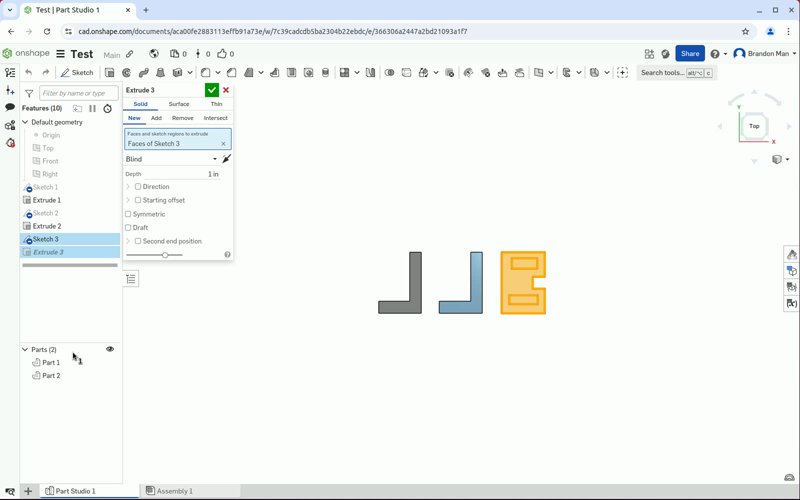
mouse_move(143, 106)
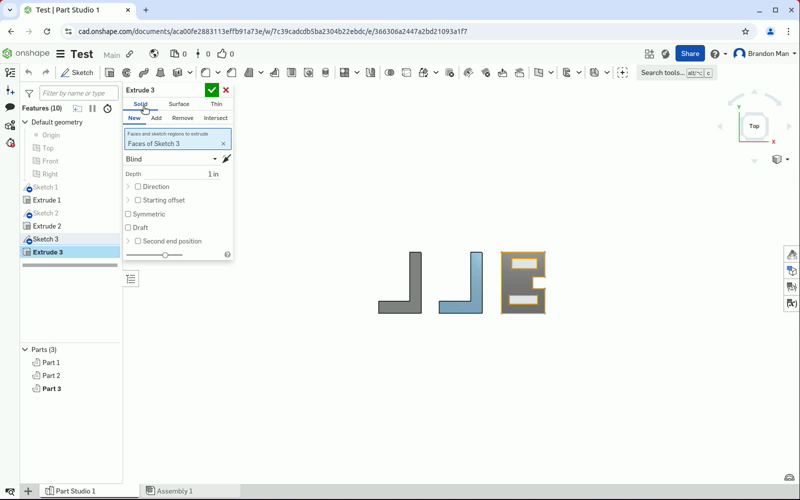
click(143, 106)
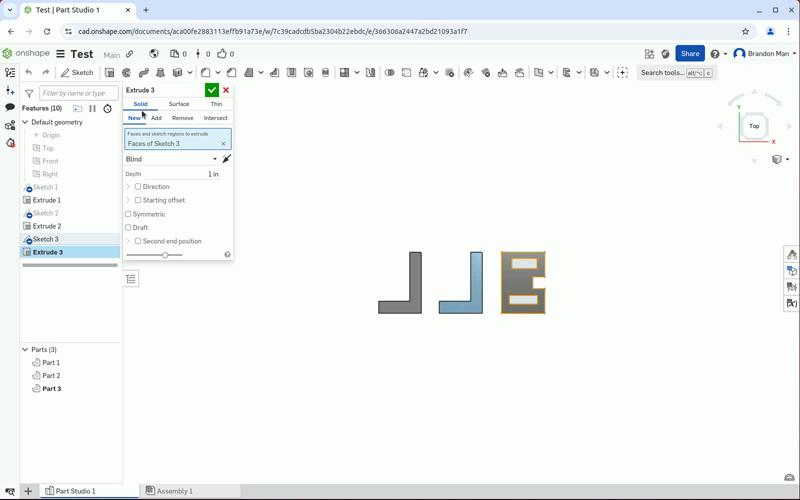
mouse_move(137, 120)
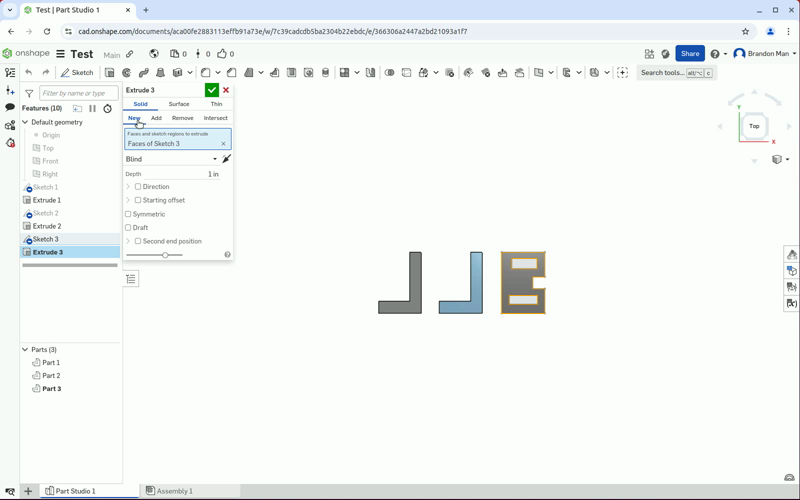
click(137, 120)
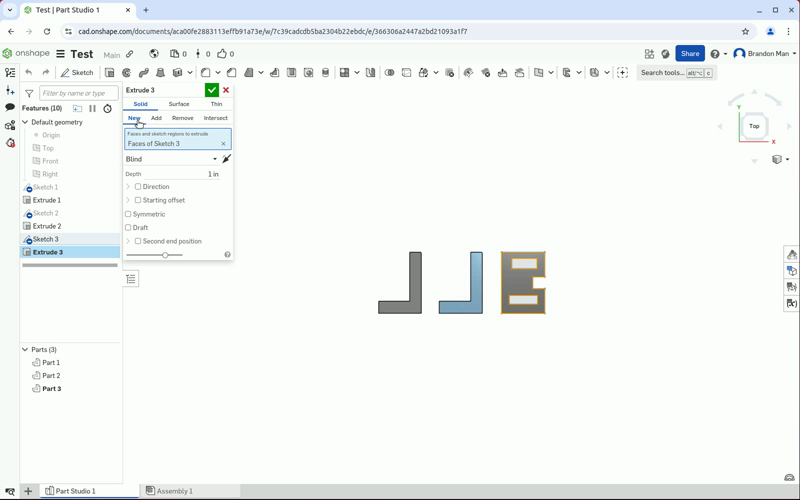
key(tab, 4)
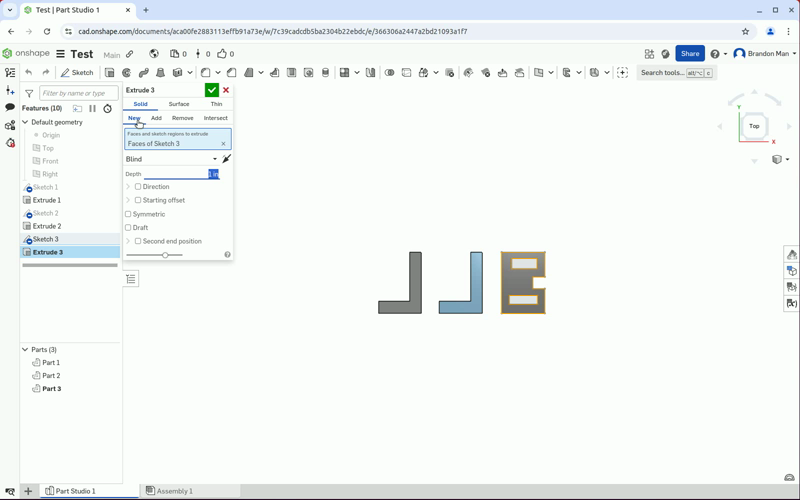
text(6.258)
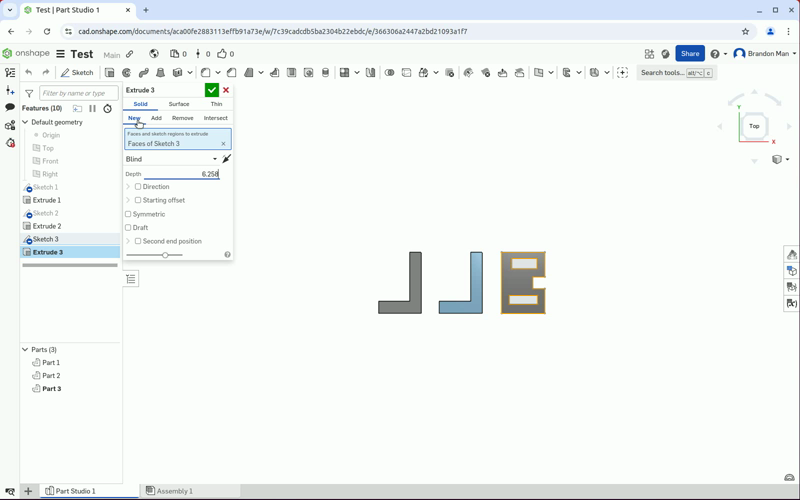
key(enter)
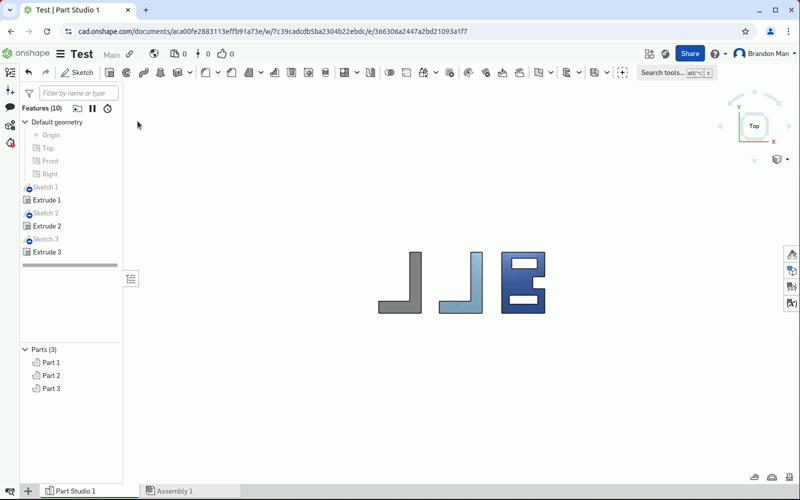
key(shift+h)
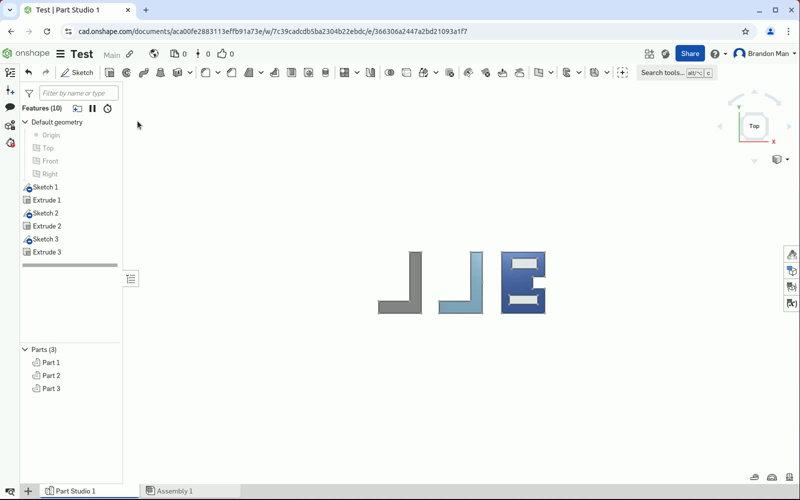
key(shift+h)
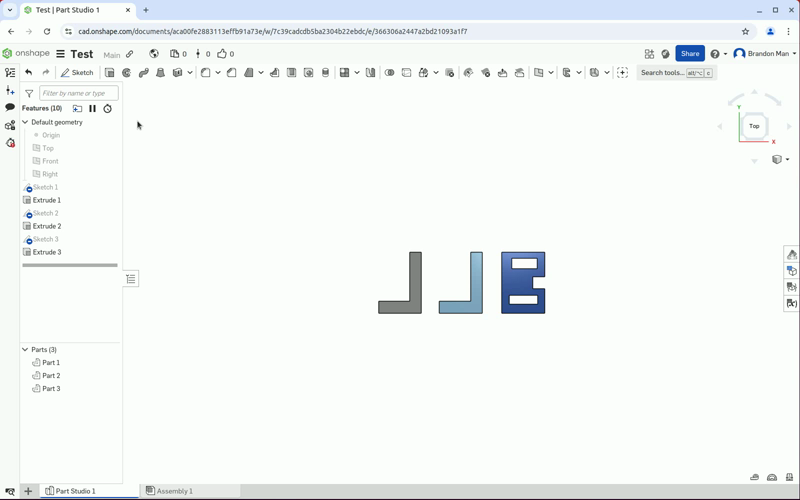
mouse_move(73, 189)
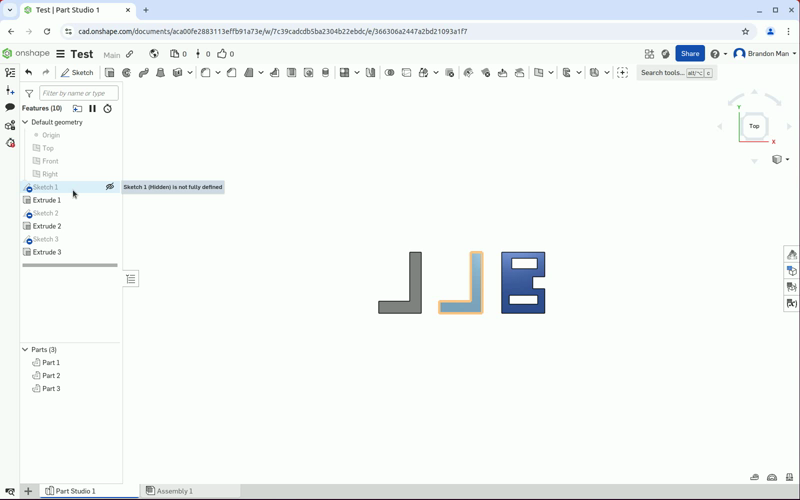
click(73, 189)
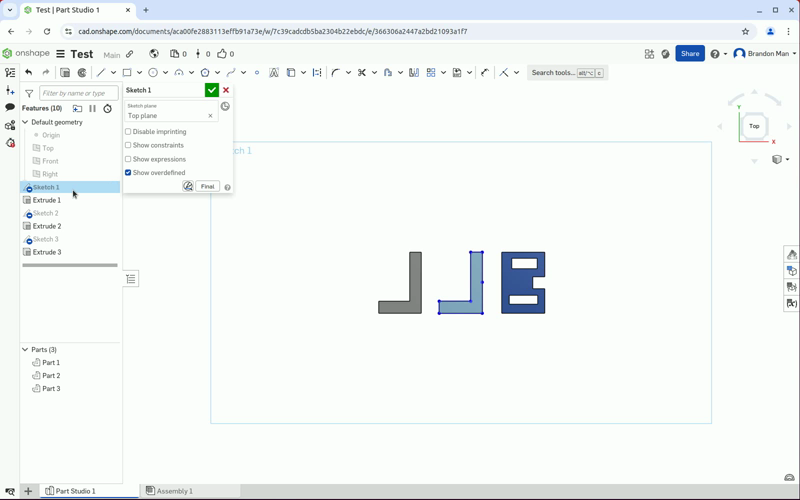
mouse_move(229, 92)
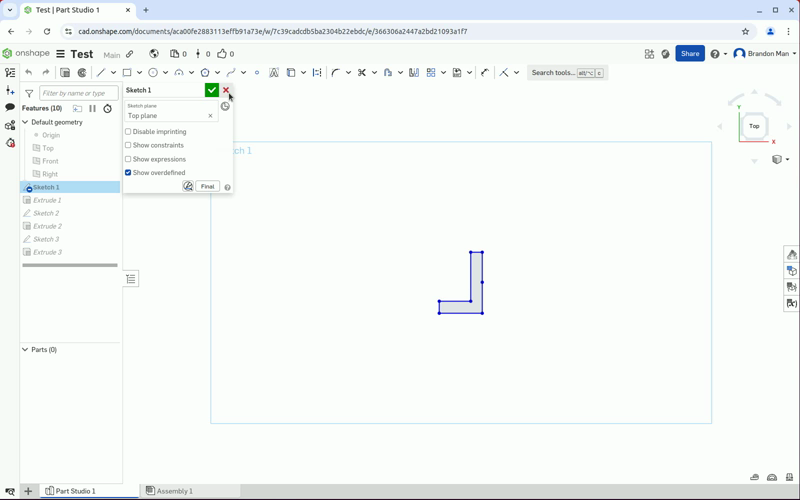
click(229, 92)
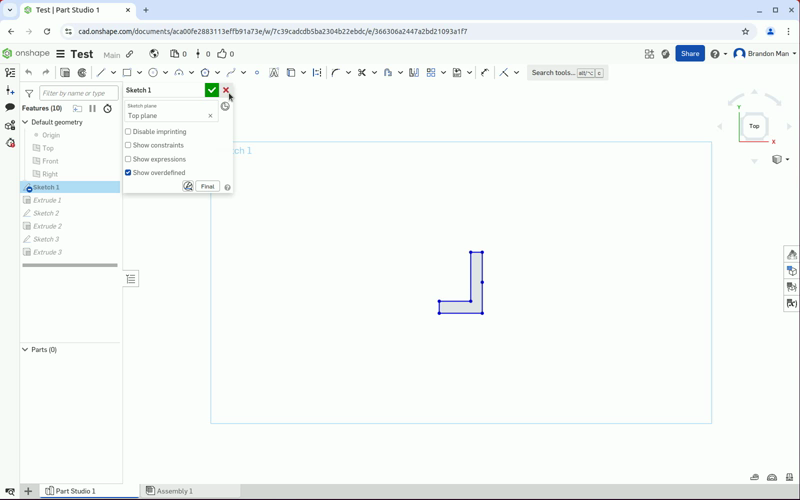
key(shift+s)
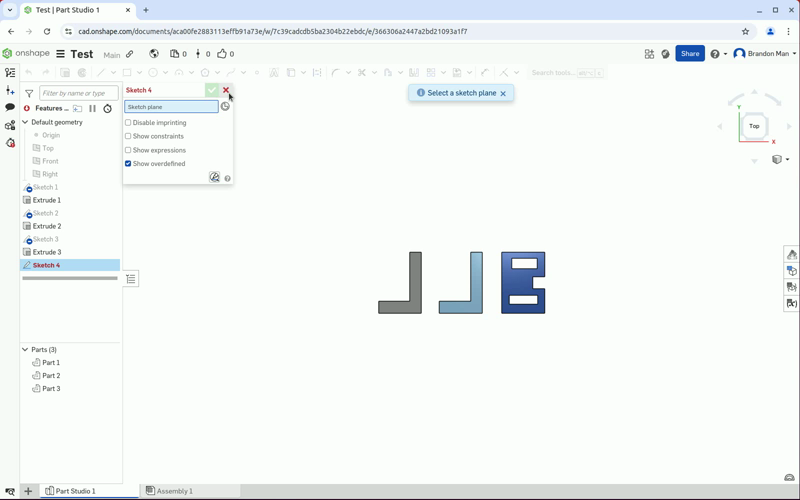
mouse_move(73, 150)
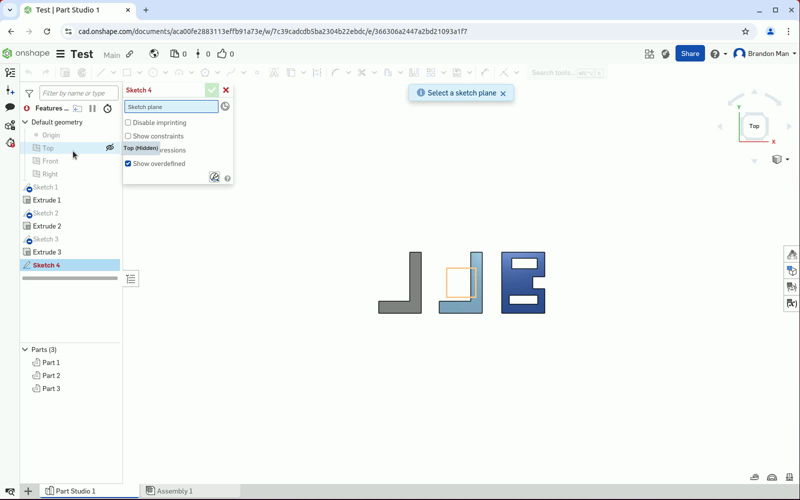
click(73, 150)
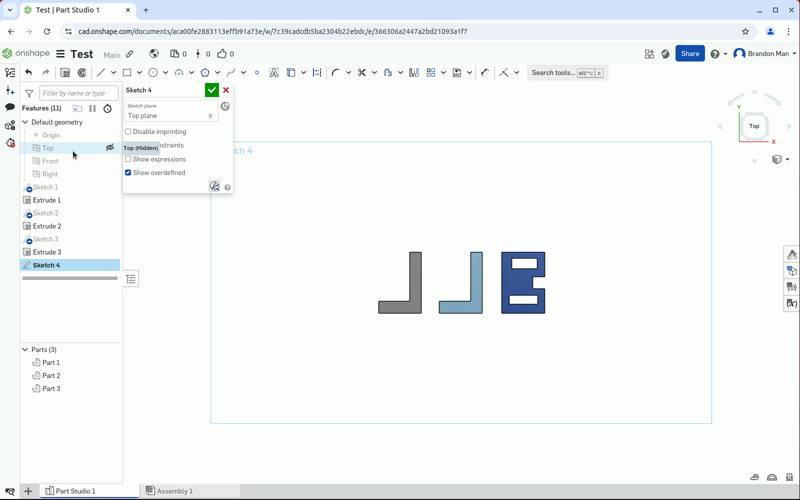
mouse_move(73, 352)
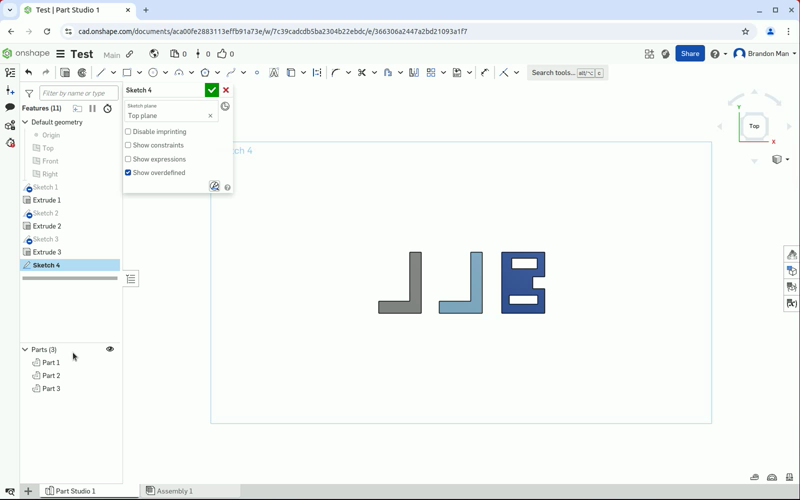
key(y)
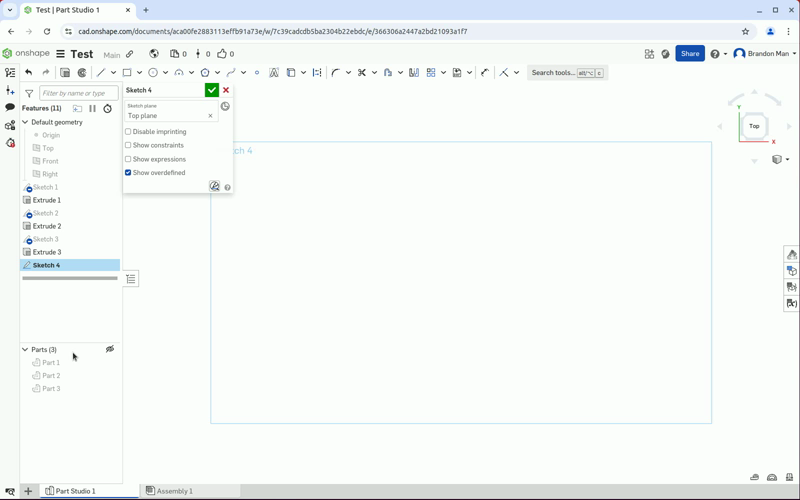
key(l)
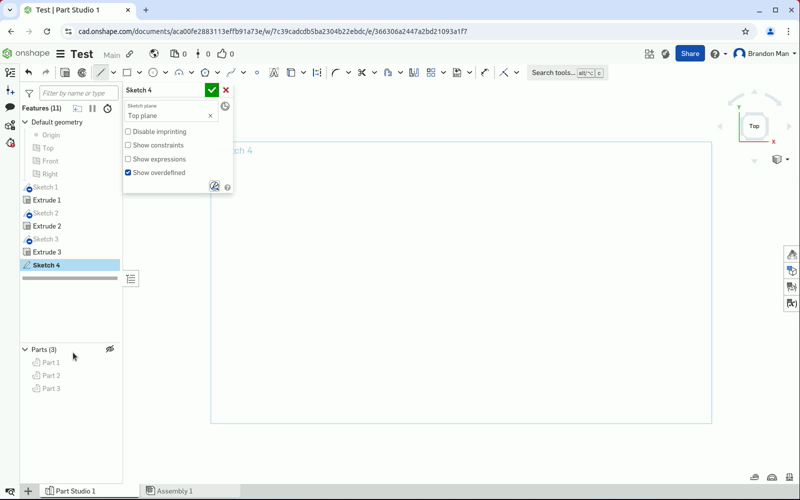
key_down(shift)
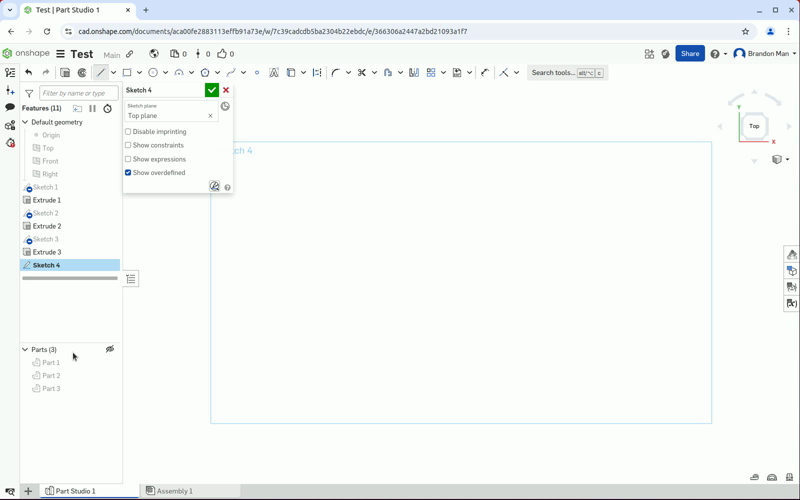
mouse_move(368, 330)
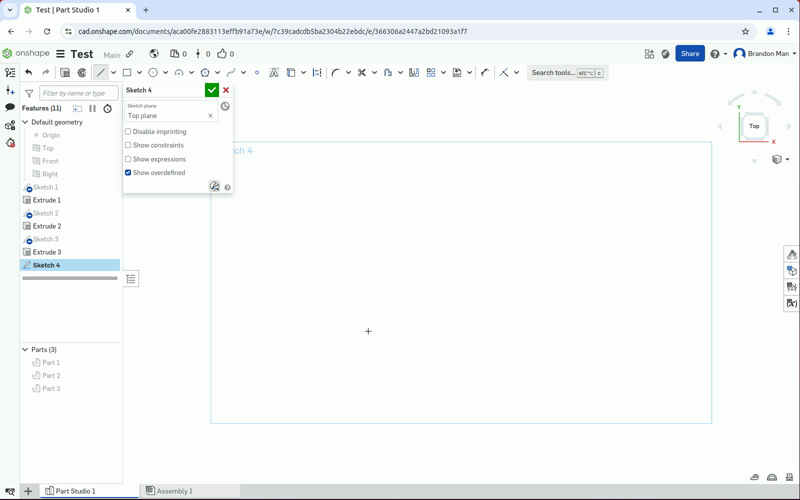
click(368, 330)
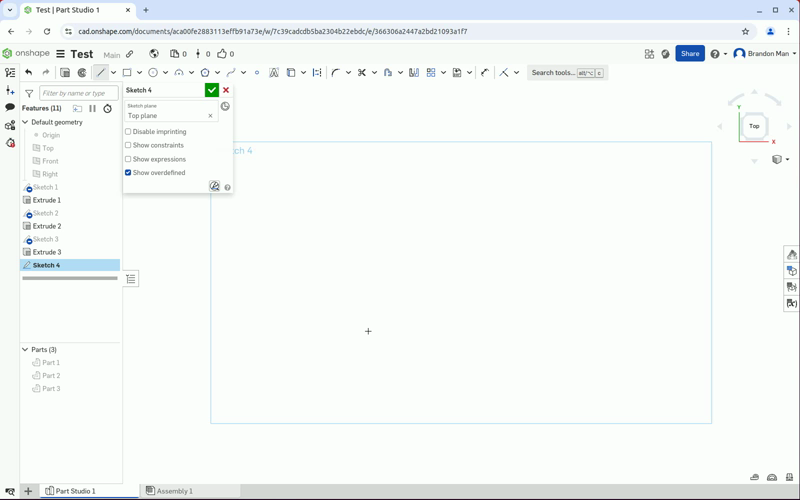
key_up(shift)
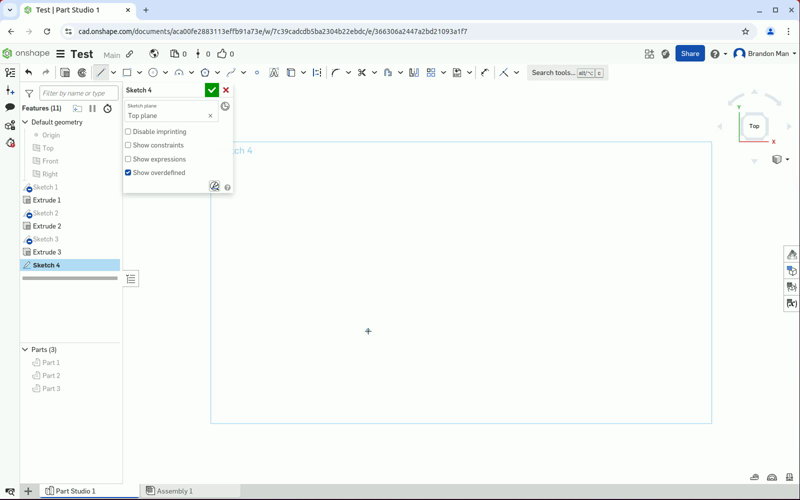
key_down(shift)
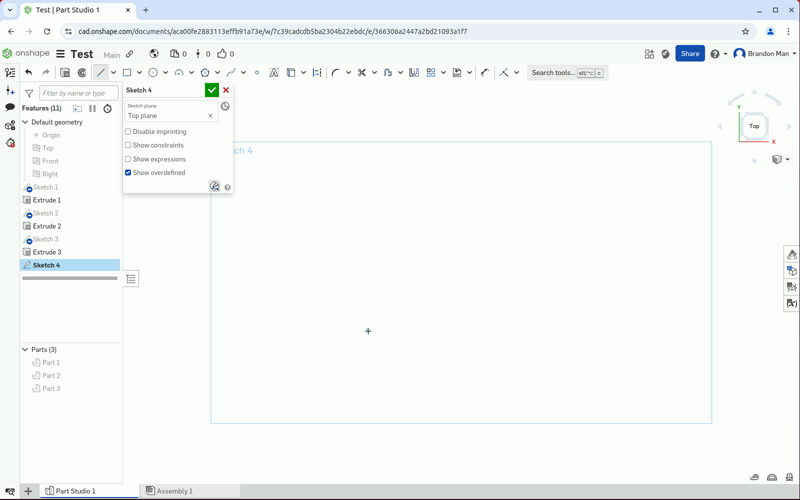
mouse_move(572, 330)
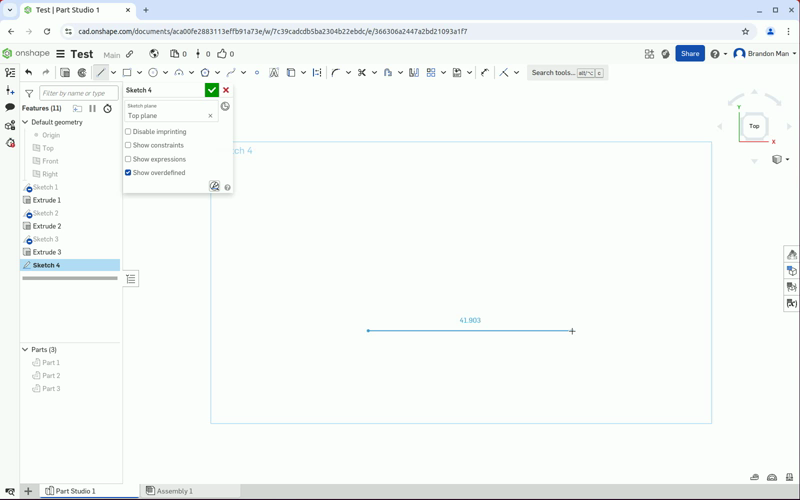
click(572, 330)
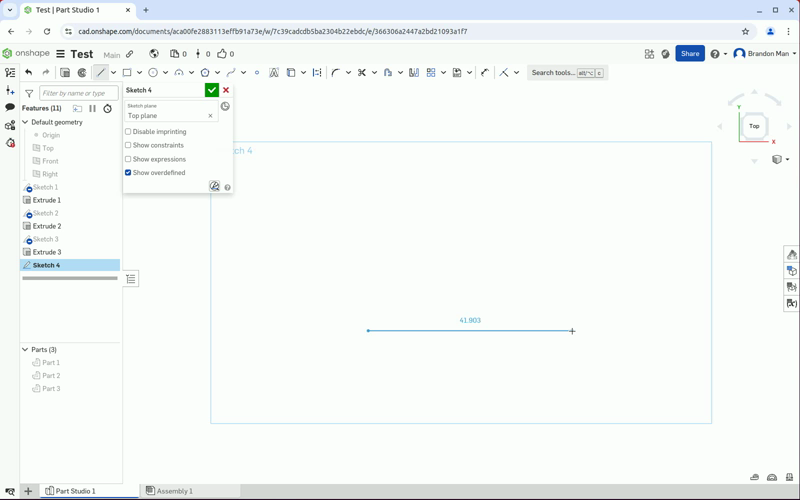
key_up(shift)
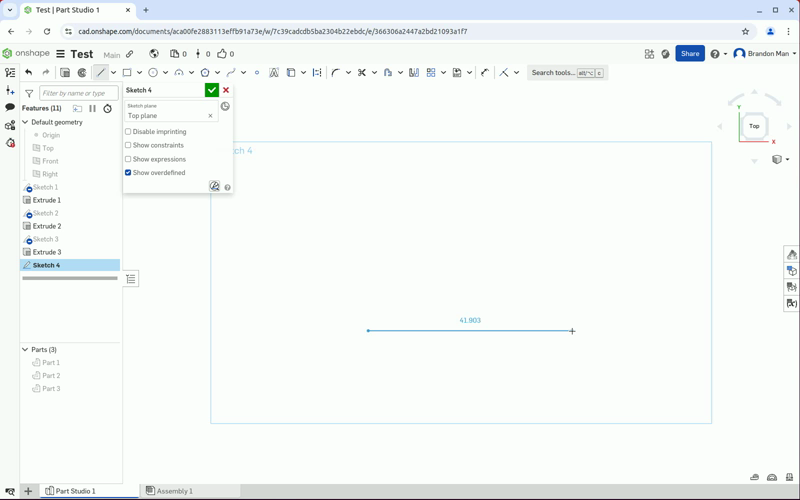
key_down(shift)
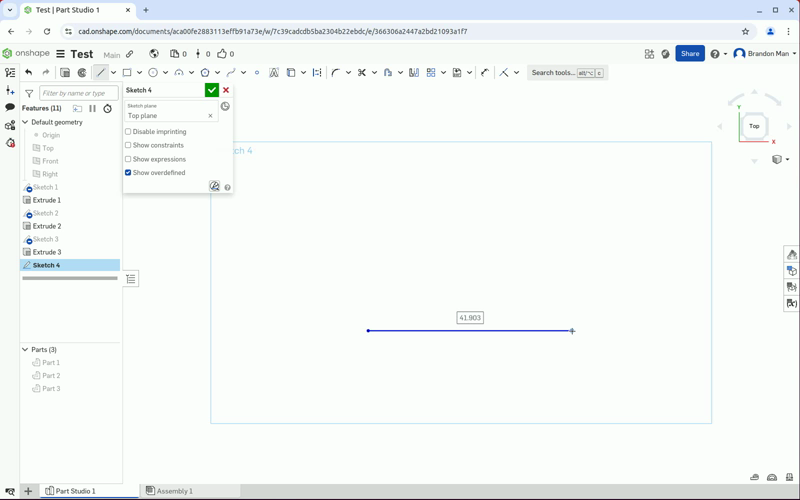
mouse_move(572, 229)
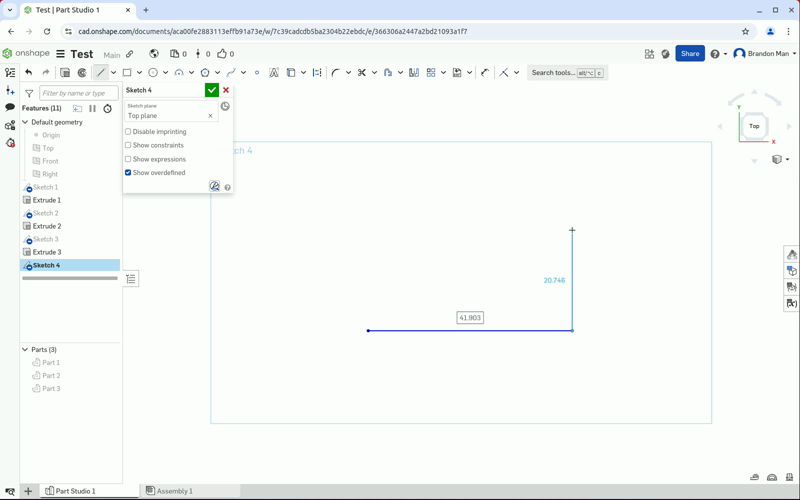
click(572, 229)
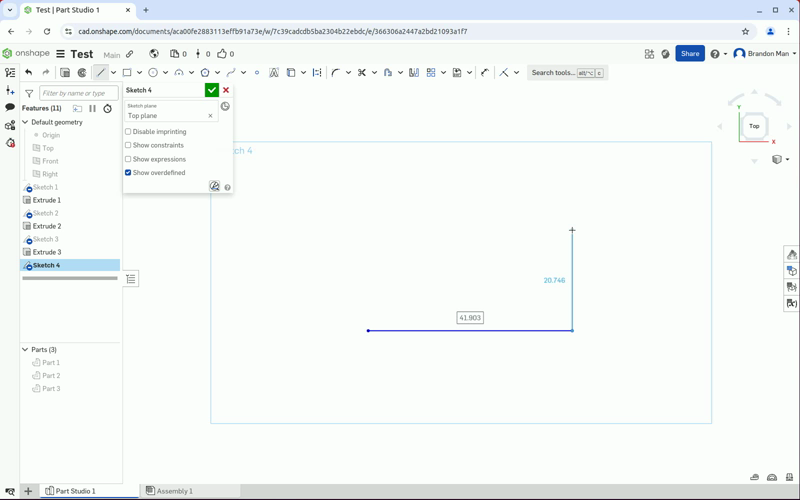
key_up(shift)
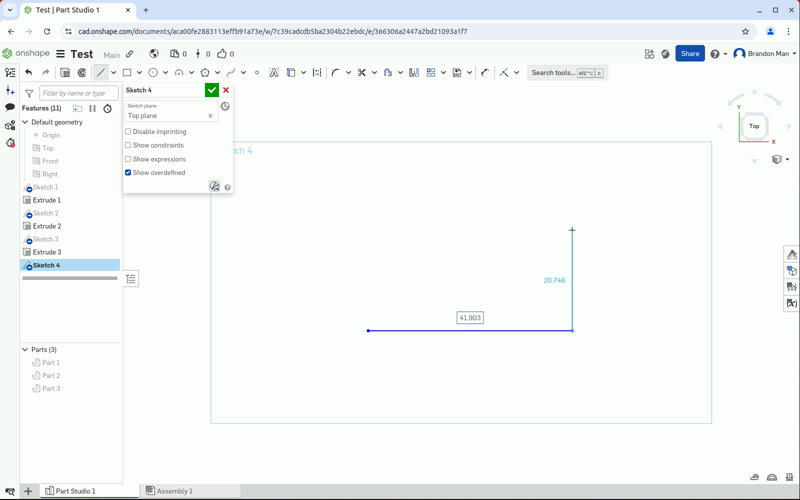
key_down(shift)
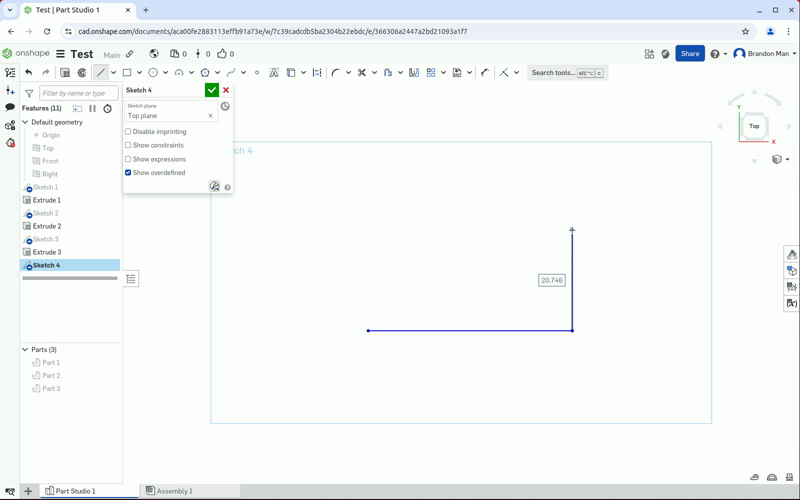
mouse_move(368, 229)
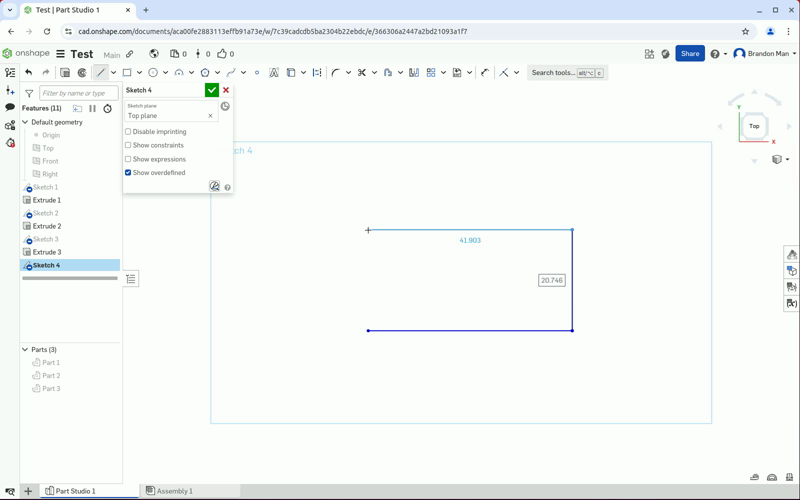
click(368, 229)
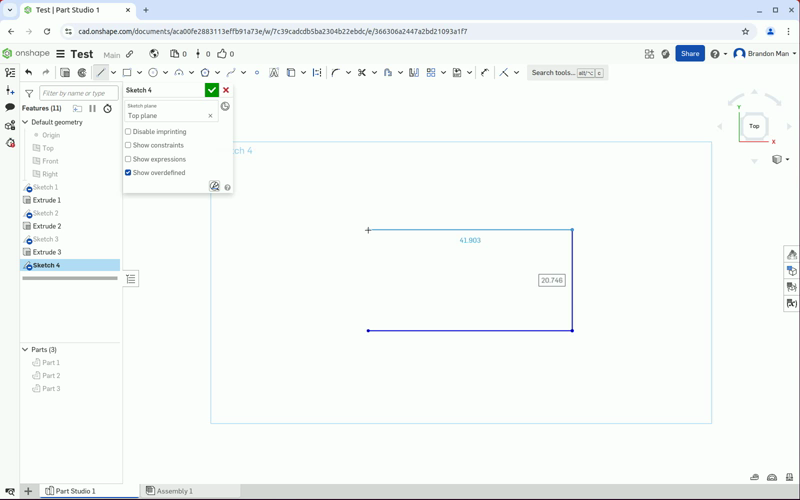
key_up(shift)
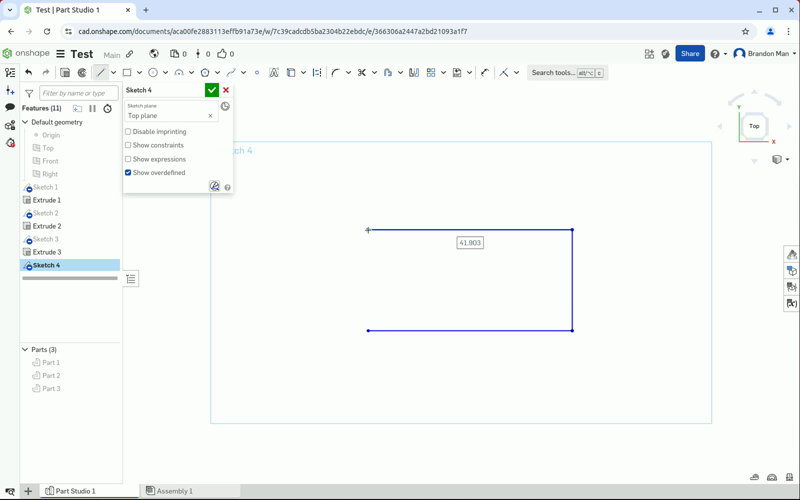
key_down(shift)
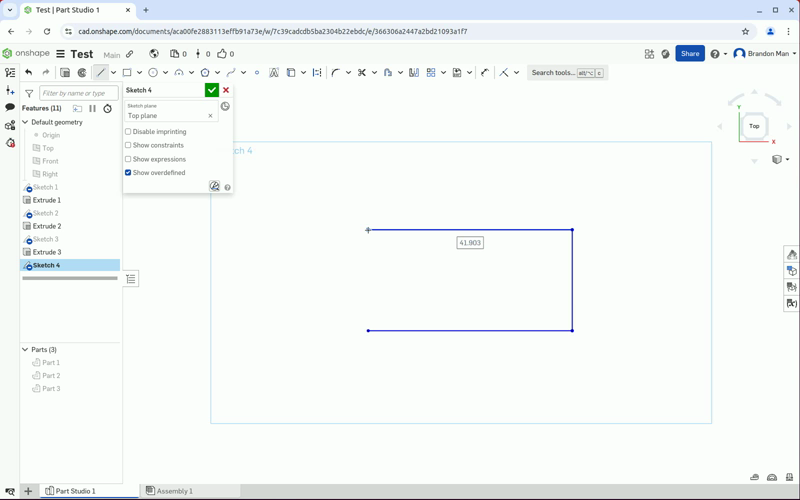
mouse_move(368, 330)
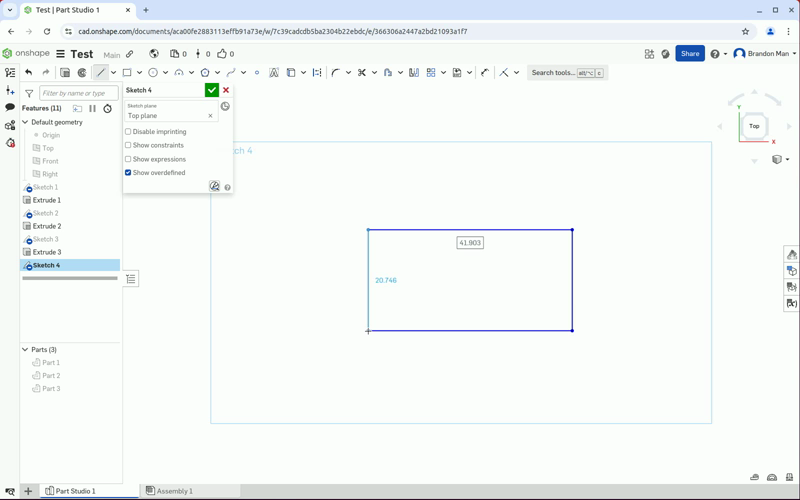
key_up(shift)
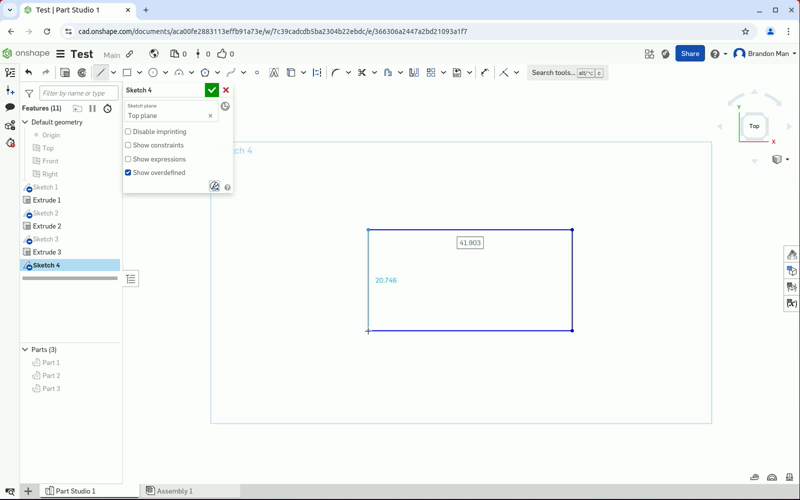
click(368, 330)
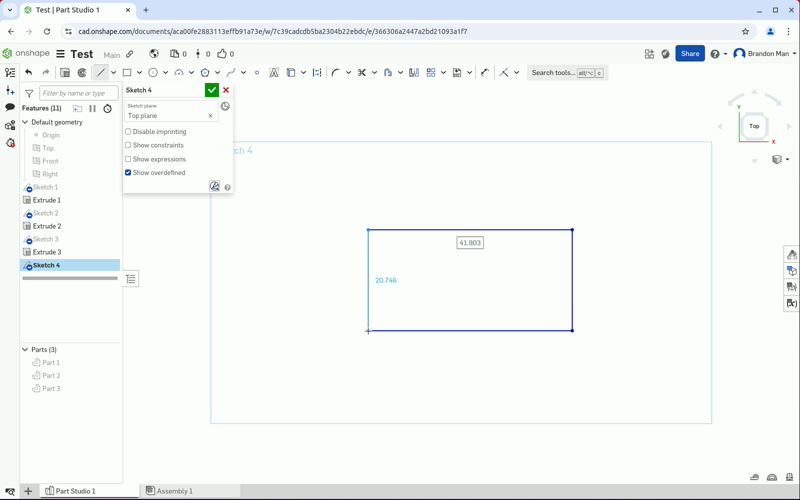
key(esc)
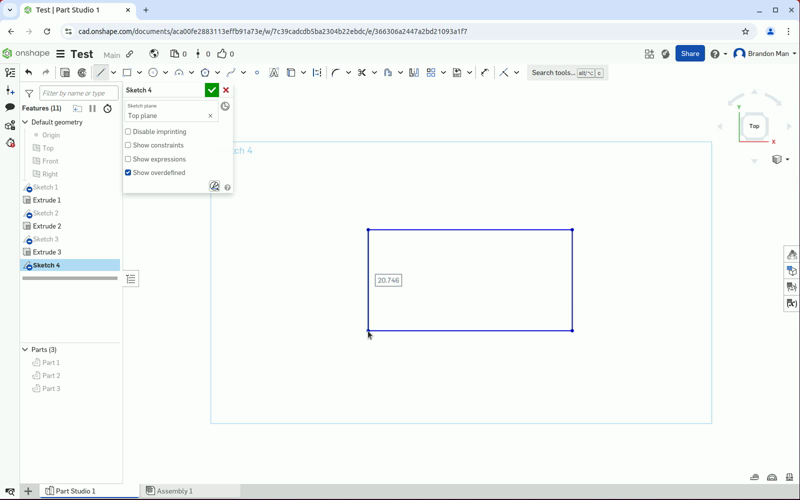
mouse_move(413, 306)
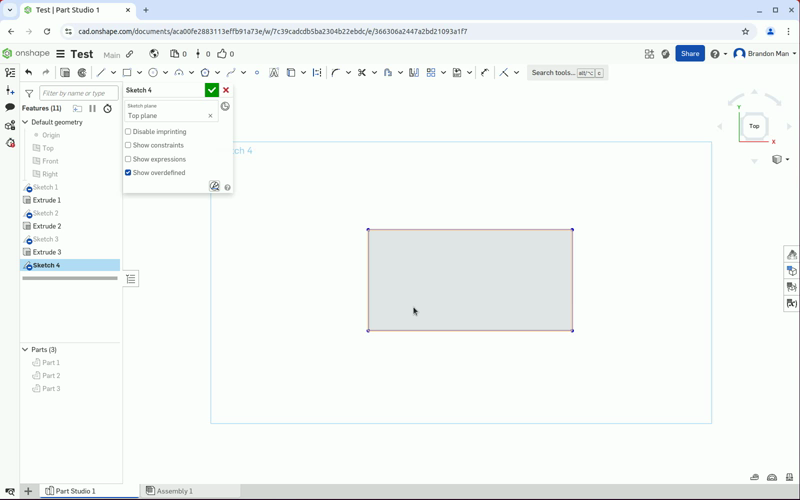
click(413, 306)
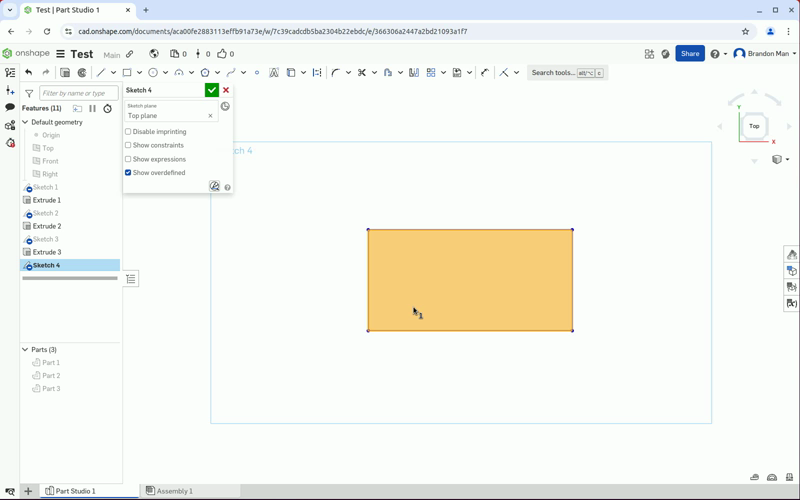
mouse_move(73, 352)
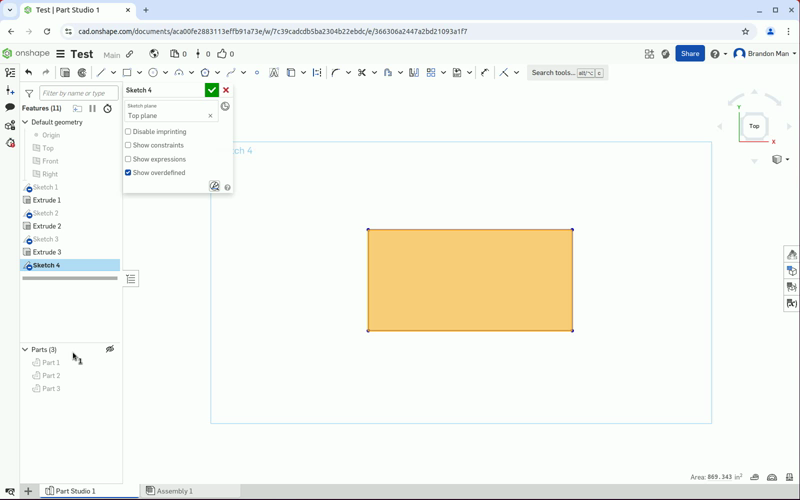
key(shift+y)
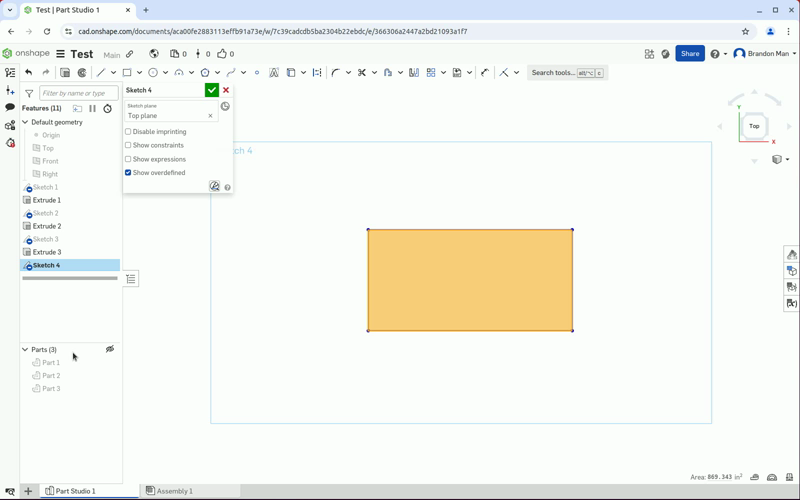
key(shift+e)
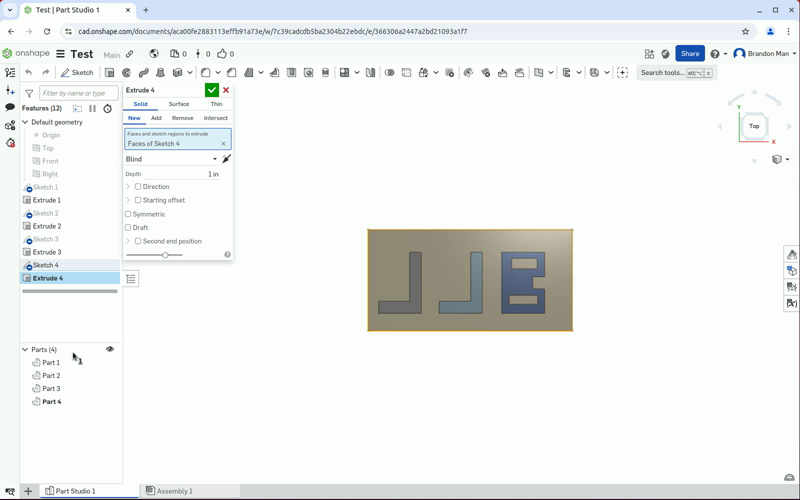
mouse_move(143, 106)
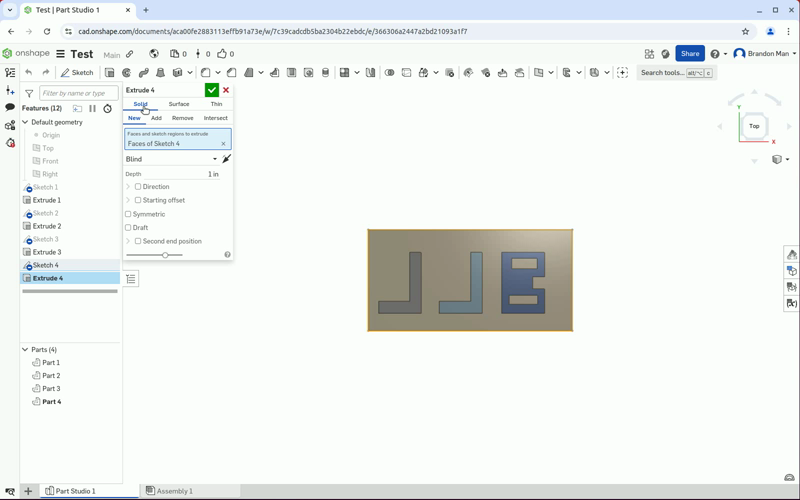
click(143, 106)
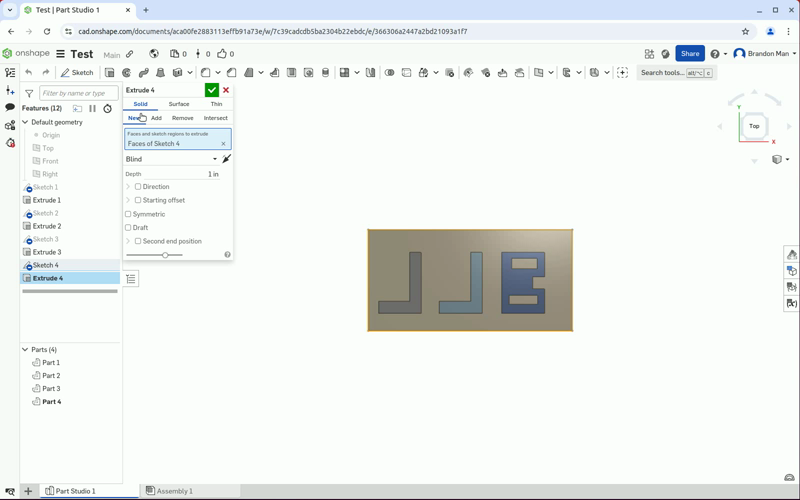
mouse_move(137, 120)
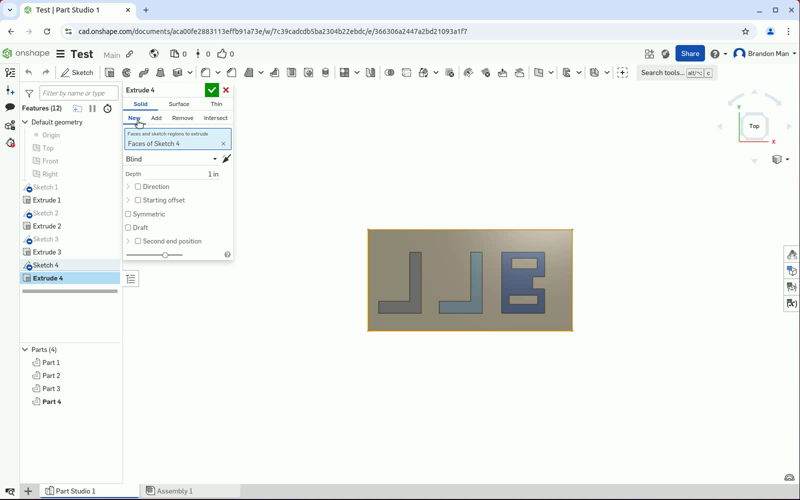
click(137, 120)
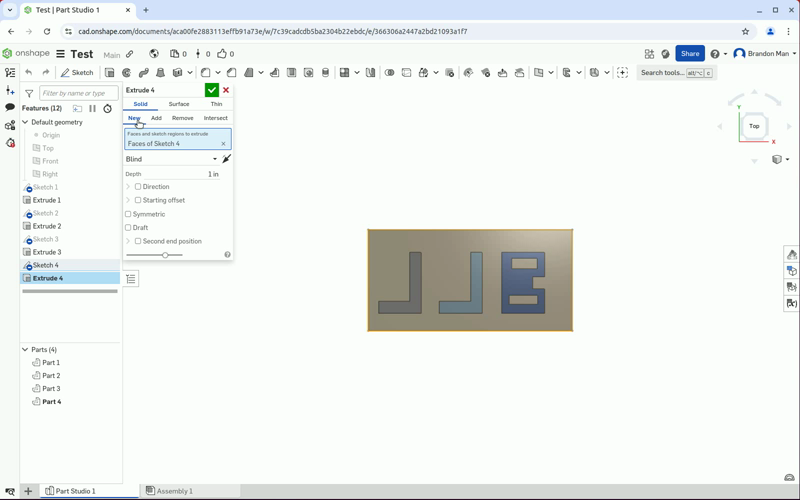
key(tab, 4)
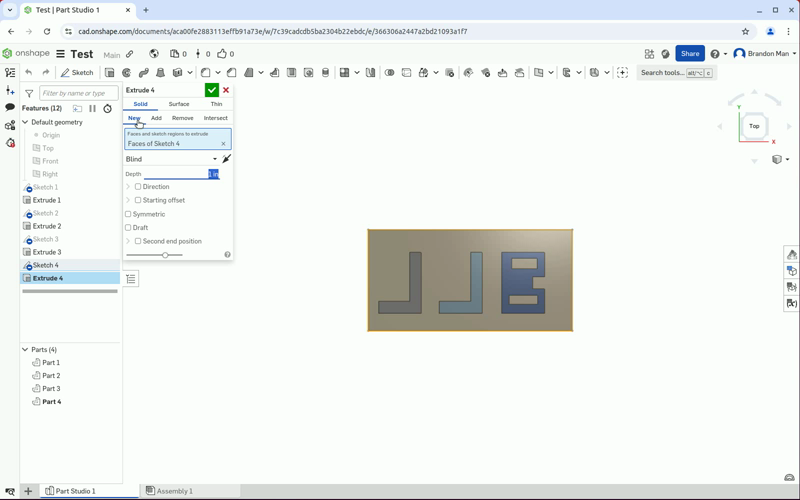
text(-1.204)
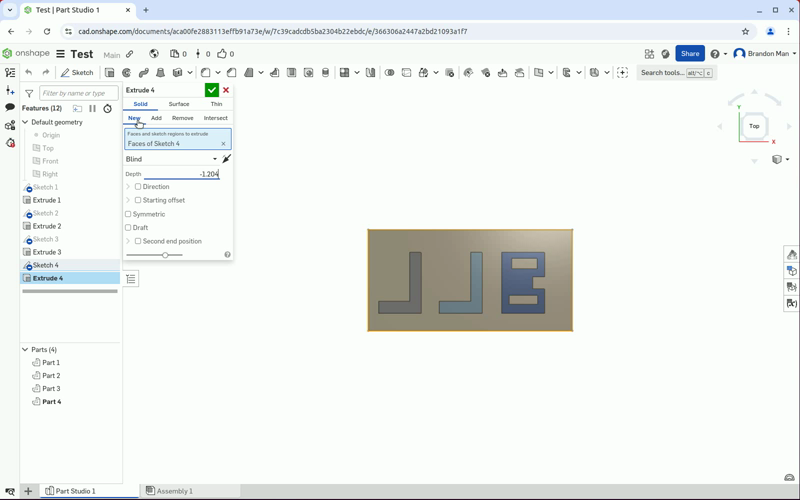
key(enter)
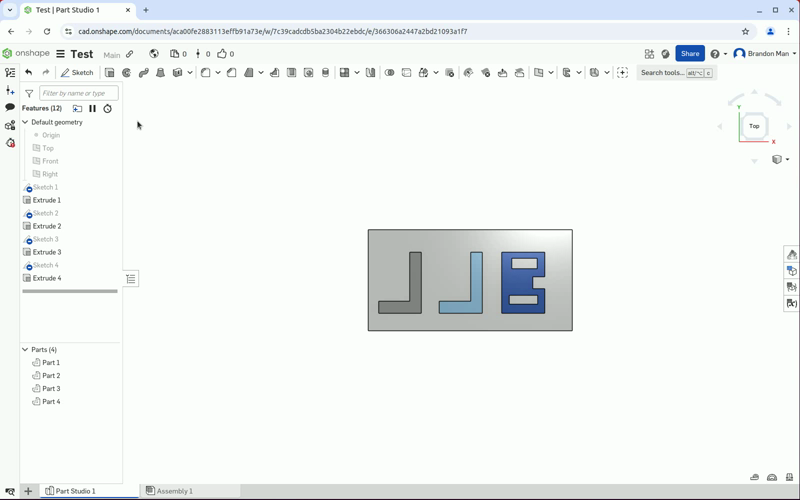
key(shift+h)
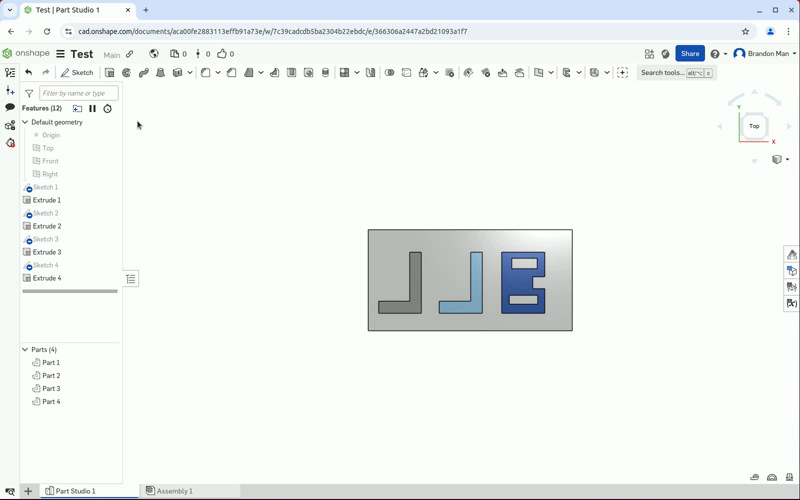
key(shift+h)
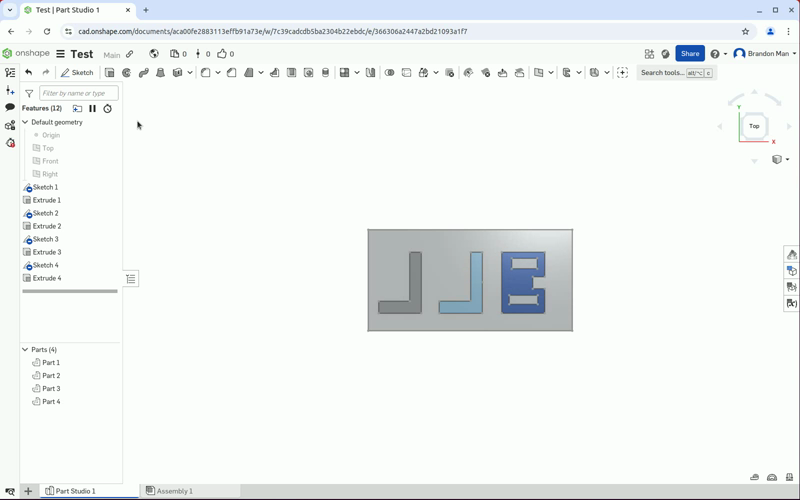
key(shift+7)
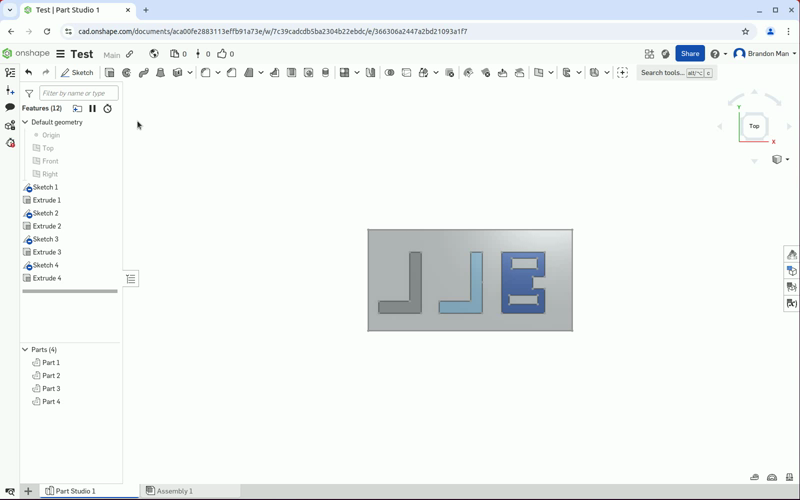
key(up, 3)
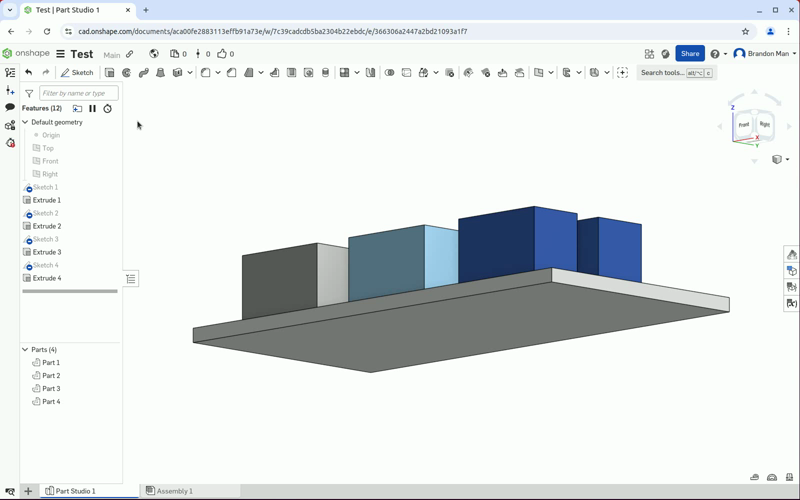
key(left, 3)
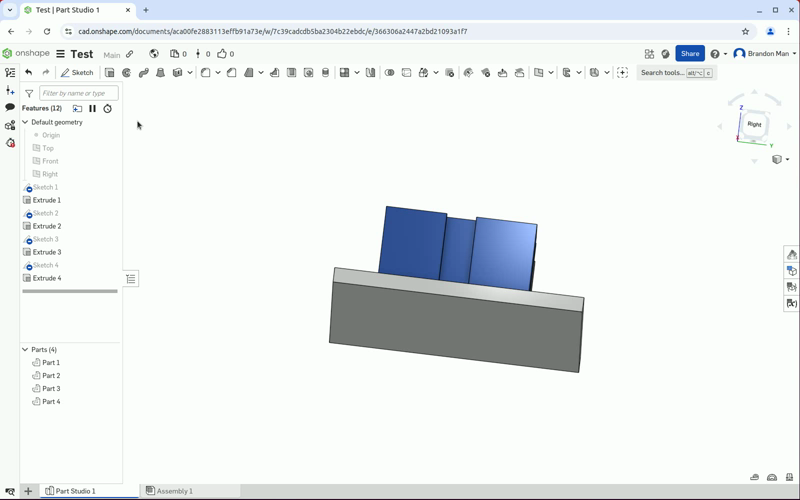
key(right, 3)
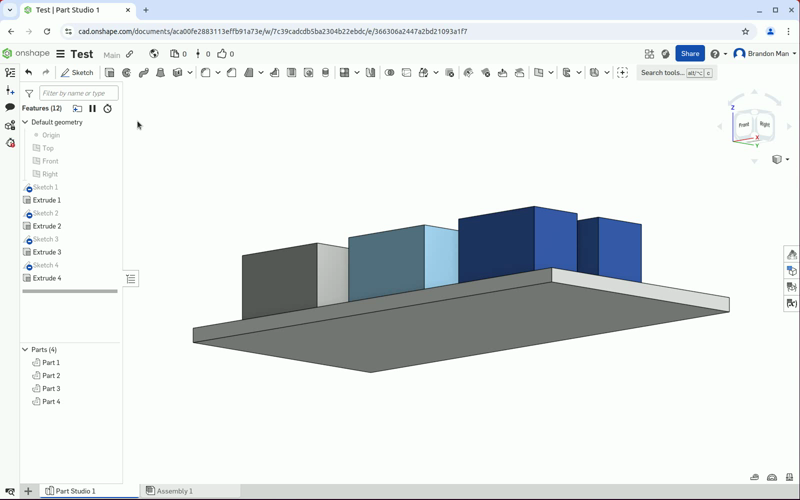
key(down, 3)
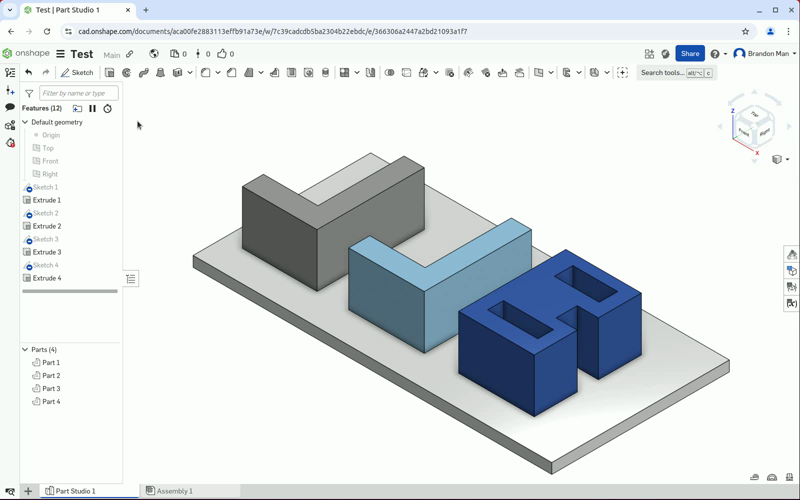
mouse_move(73, 189)
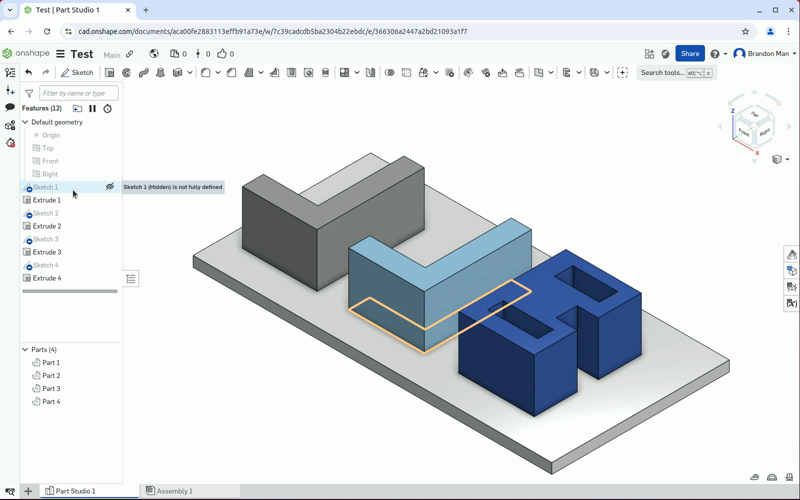
click(73, 189)